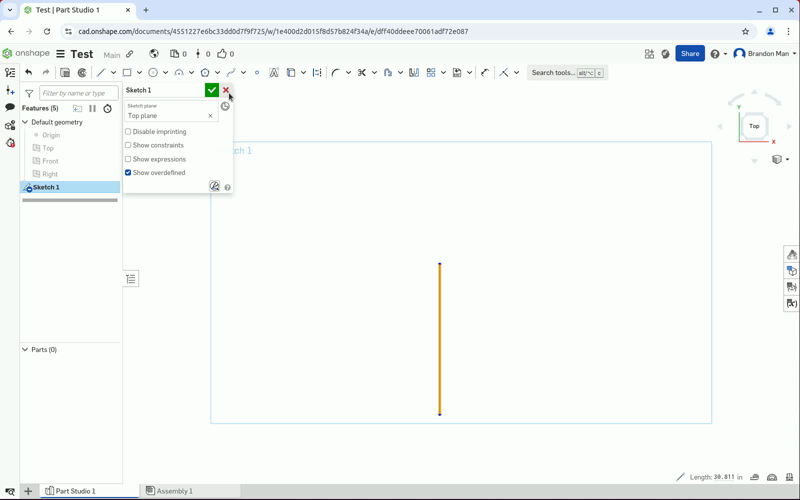
key(shift+h)
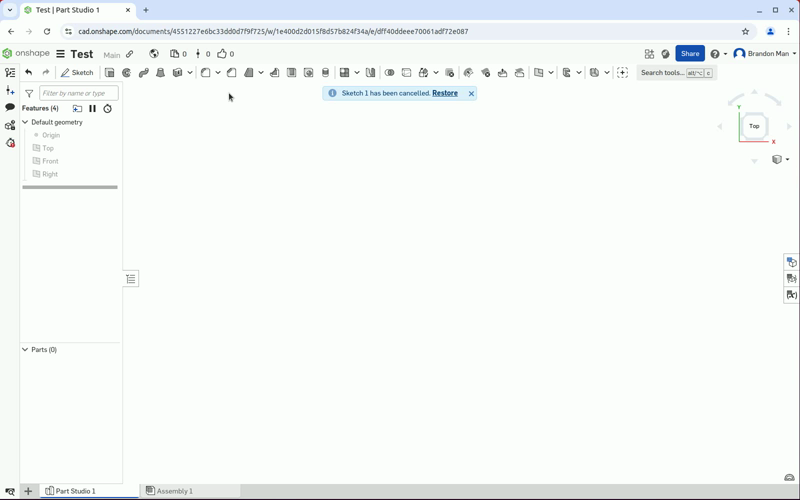
mouse_move(73, 352)
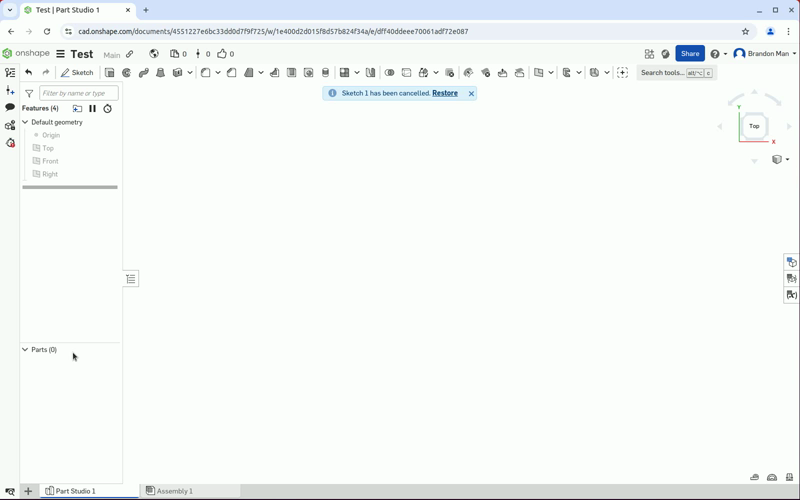
key(y)
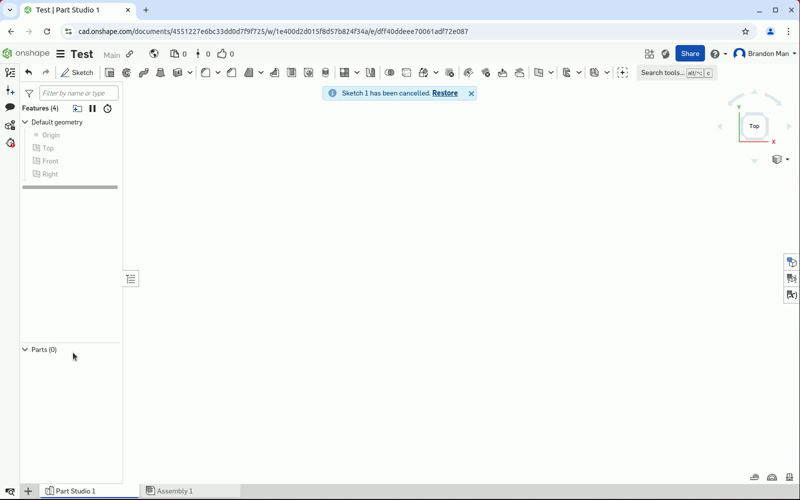
key(shift+p)
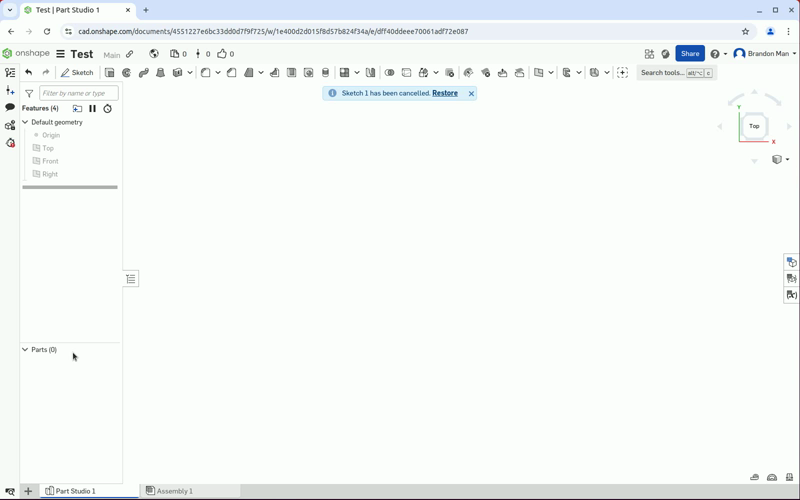
key(space)
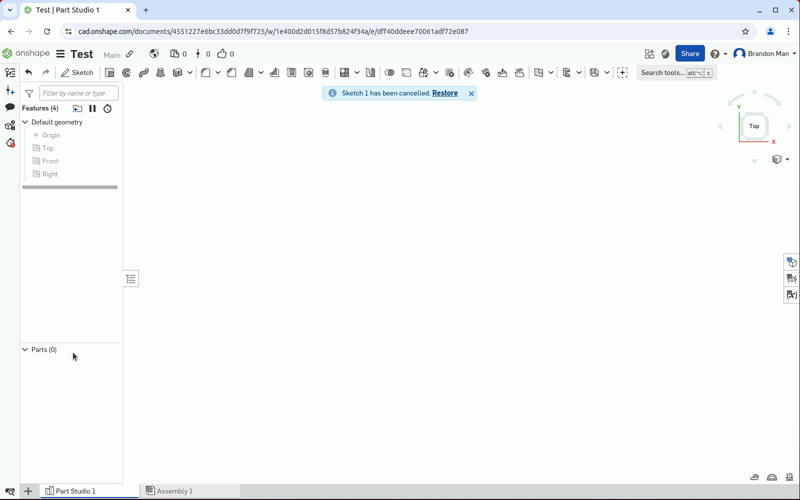
key_down(shift)
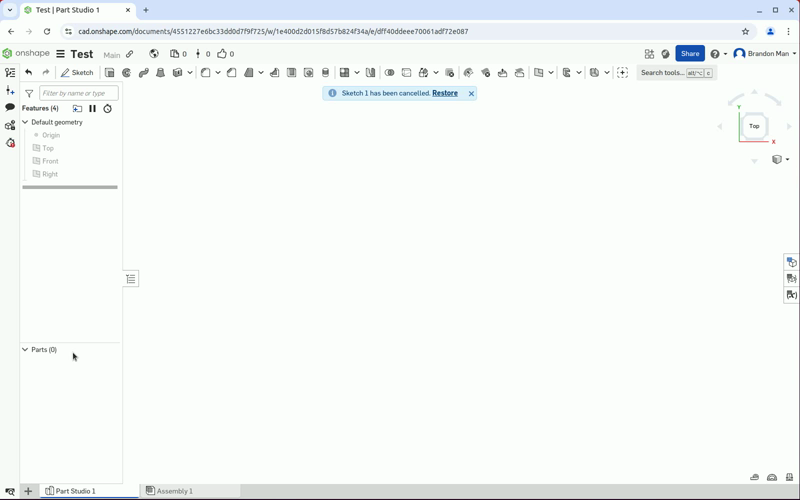
key(up)
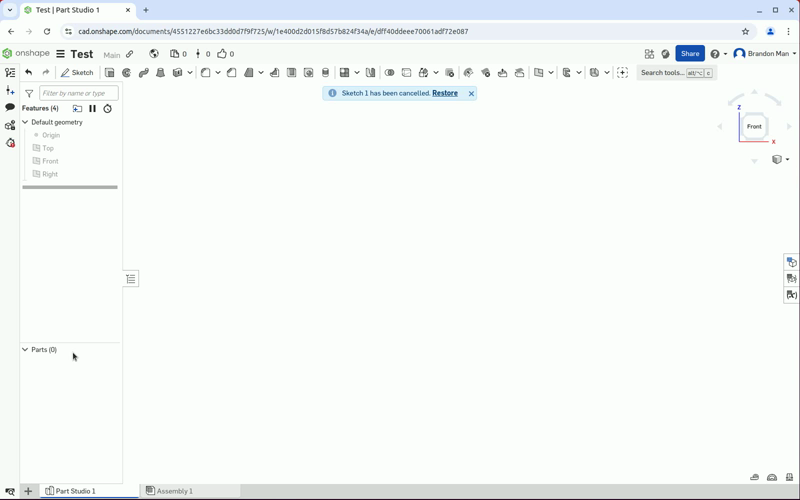
key_up(shift)
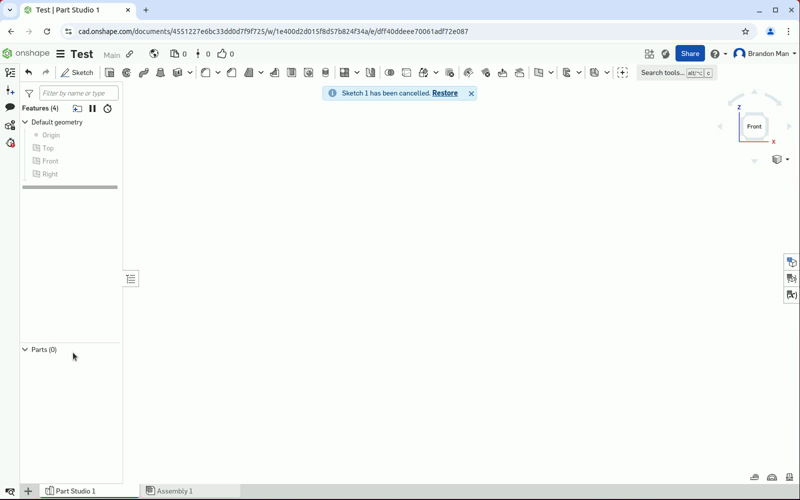
mouse_move(73, 352)
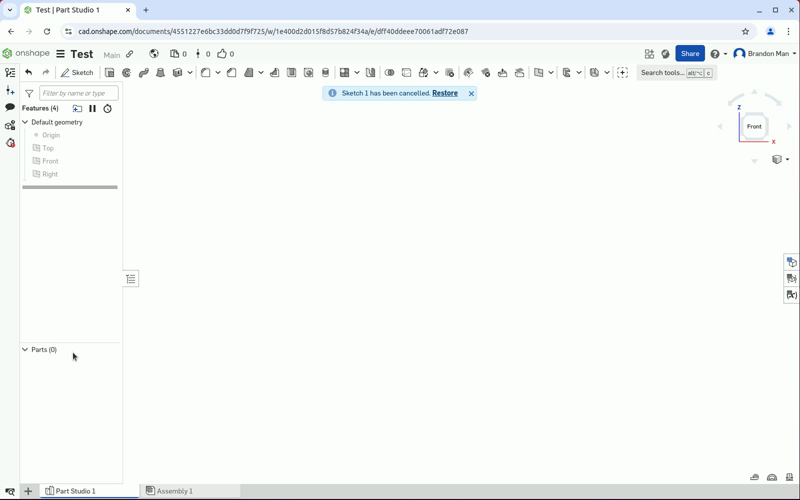
key(shift+y)
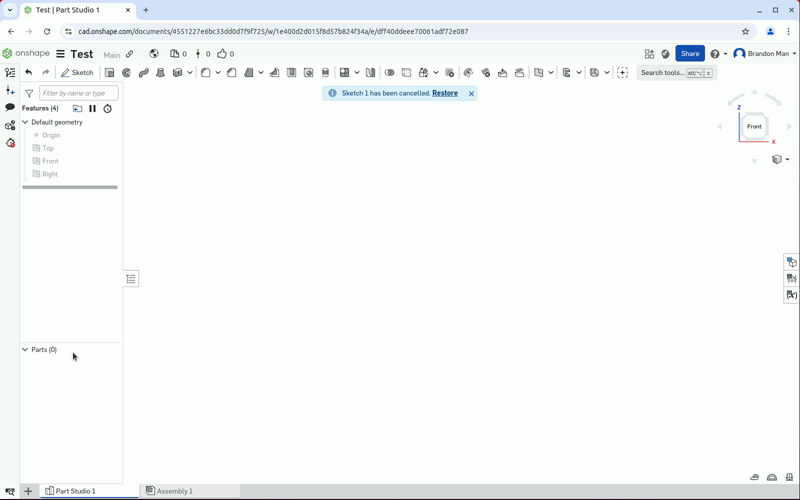
key(shift+s)
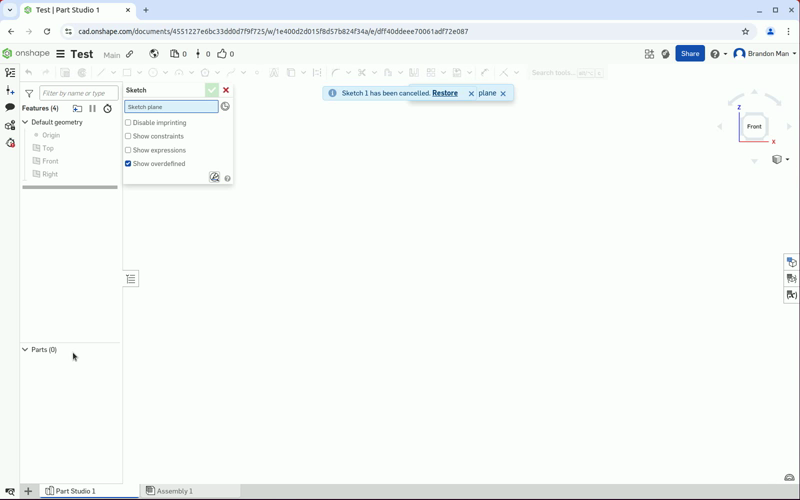
mouse_move(73, 163)
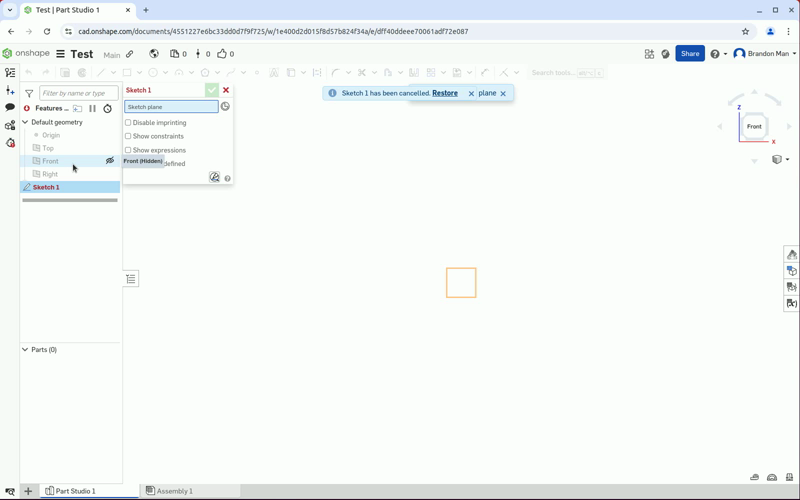
click(73, 163)
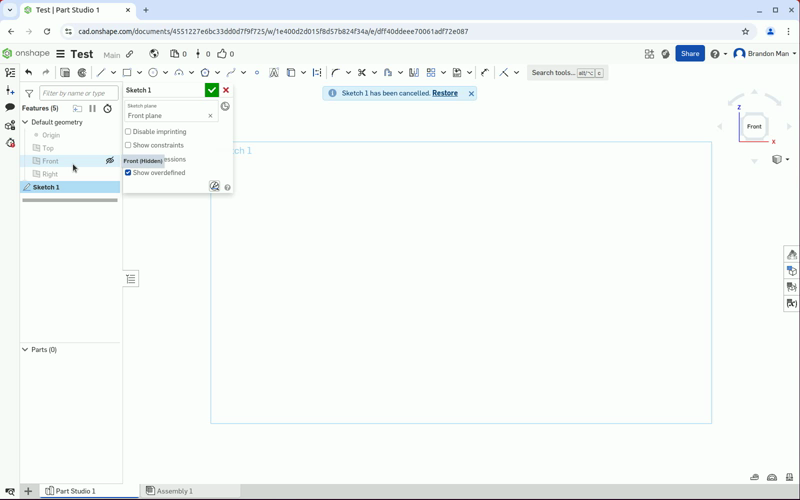
mouse_move(73, 352)
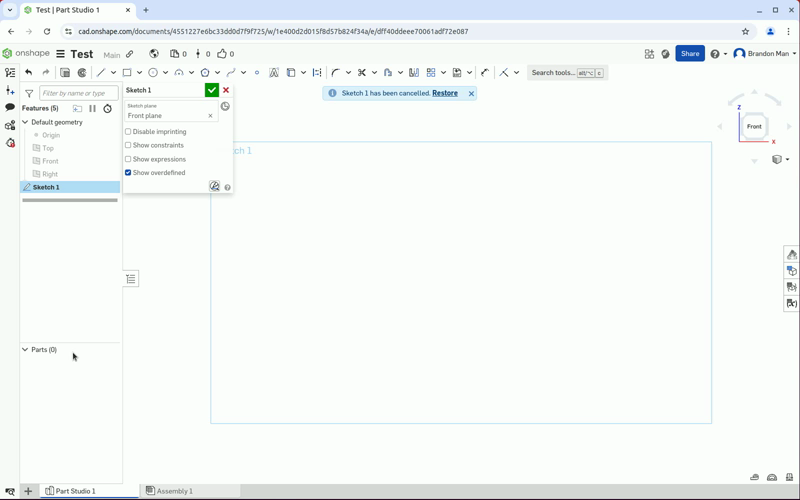
key(y)
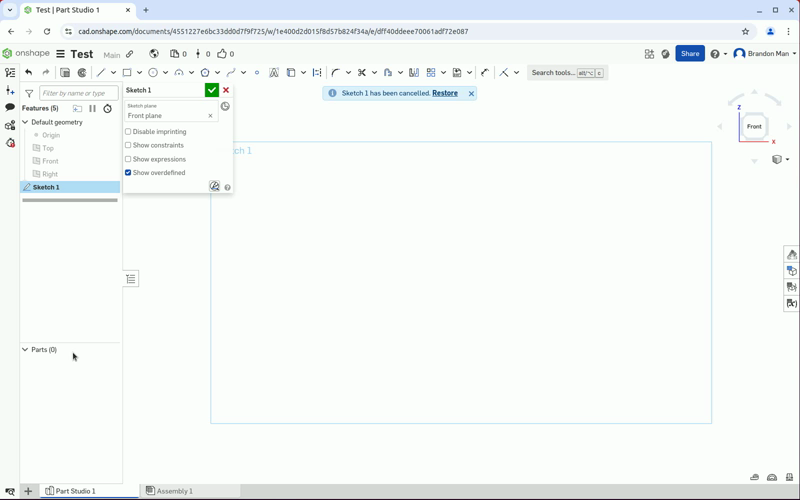
key(l)
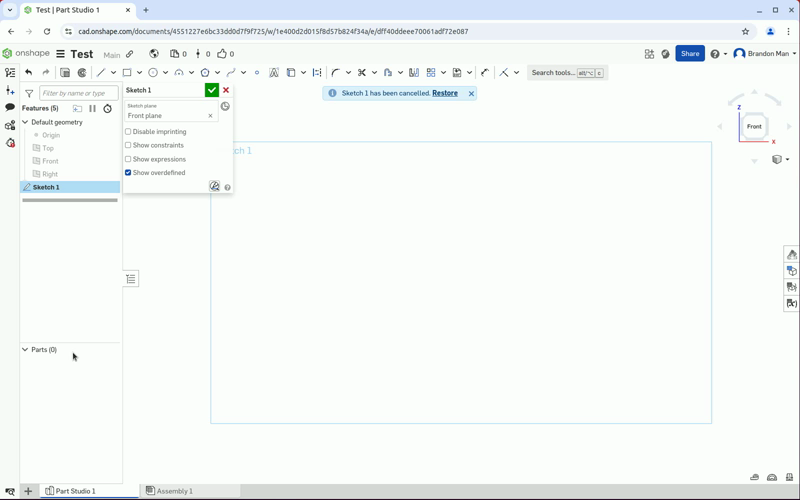
key_down(shift)
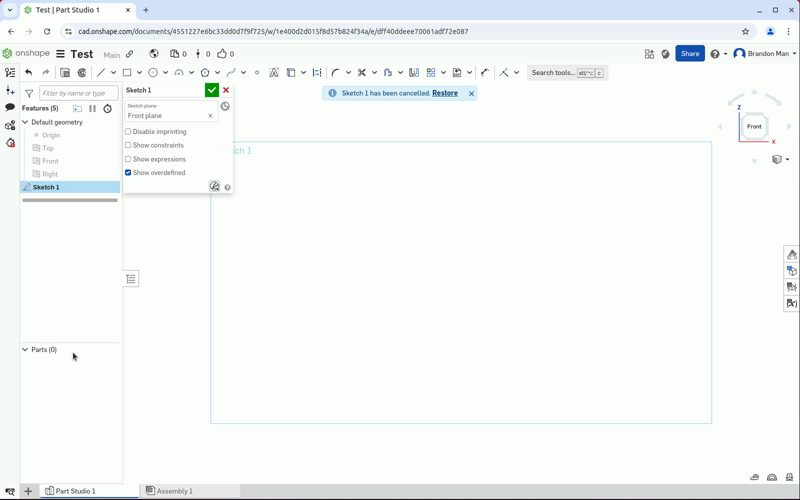
mouse_move(348, 339)
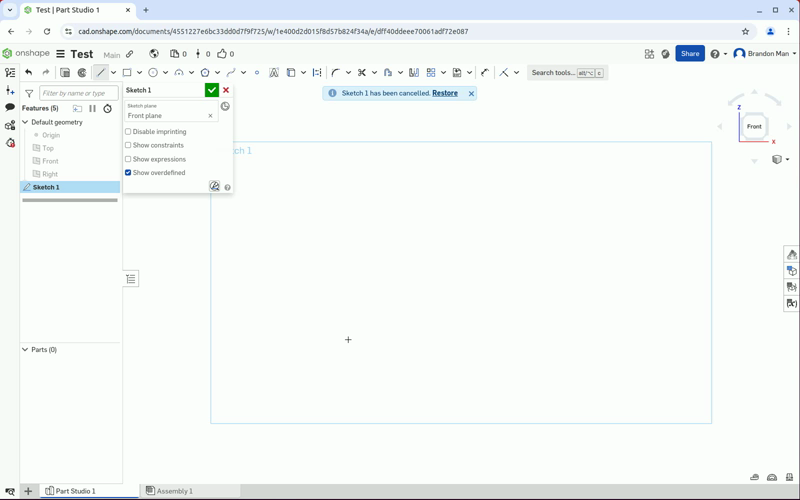
click(348, 339)
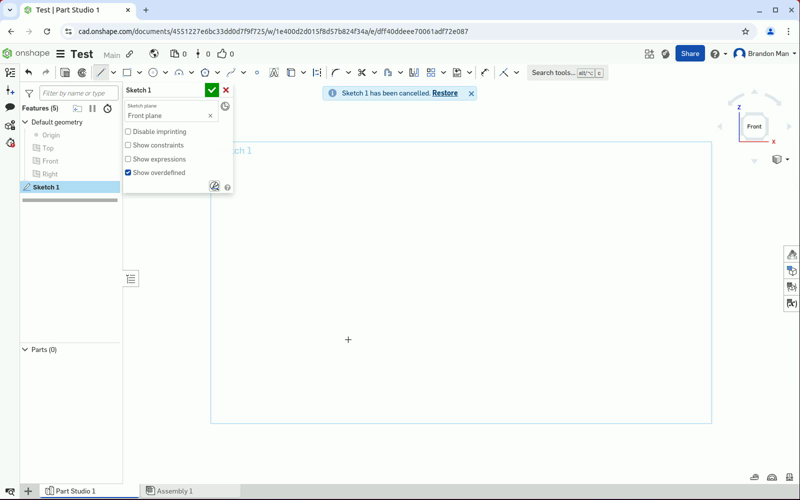
key_up(shift)
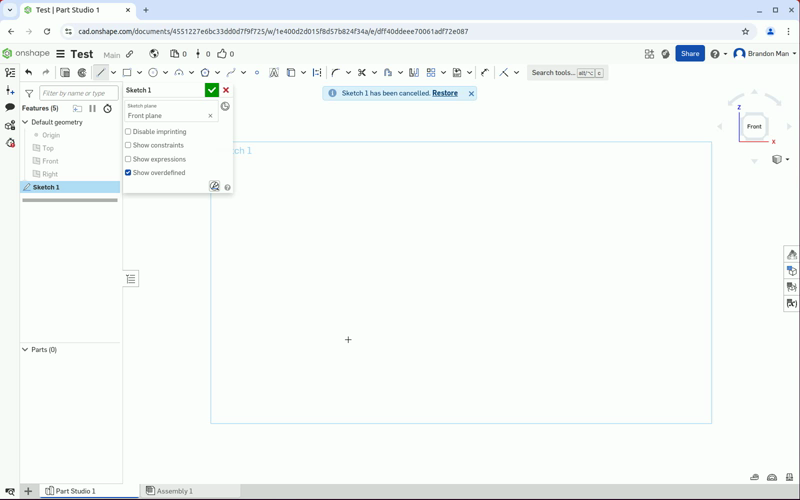
key_down(shift)
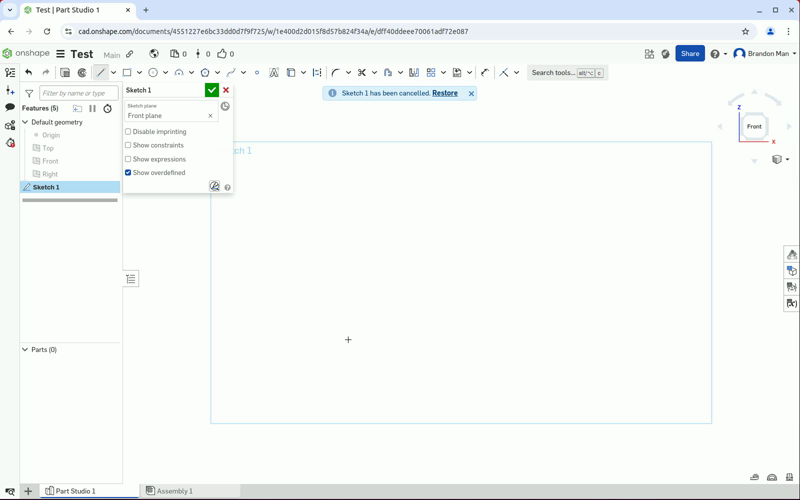
mouse_move(572, 339)
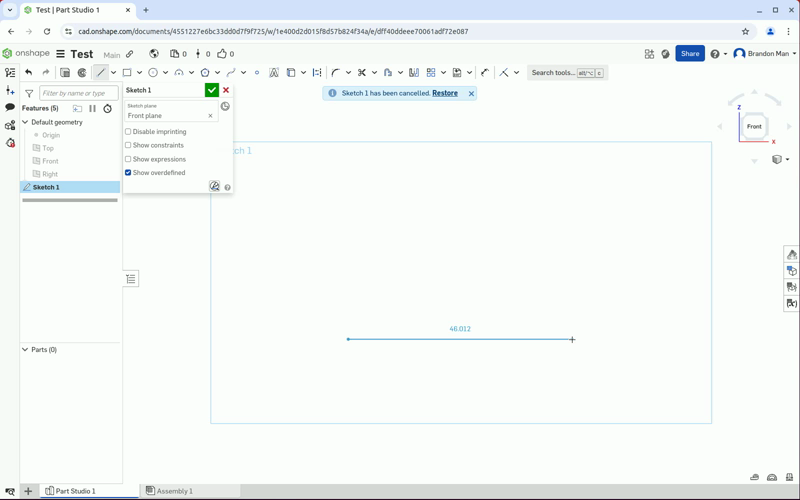
click(572, 339)
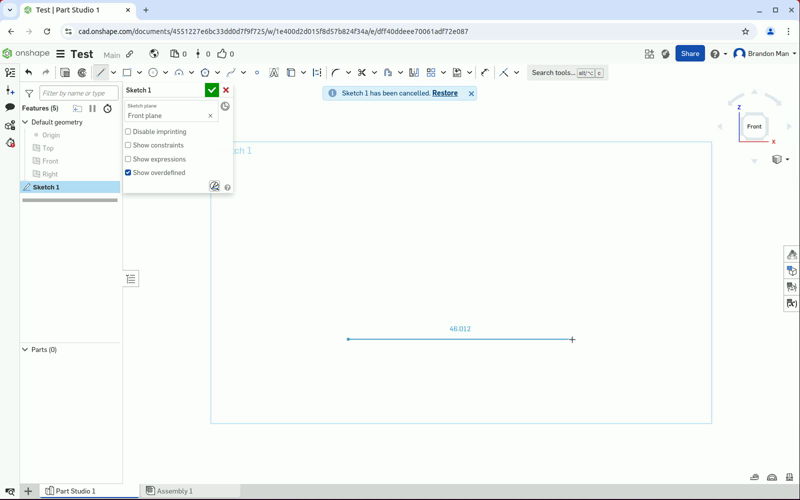
key_up(shift)
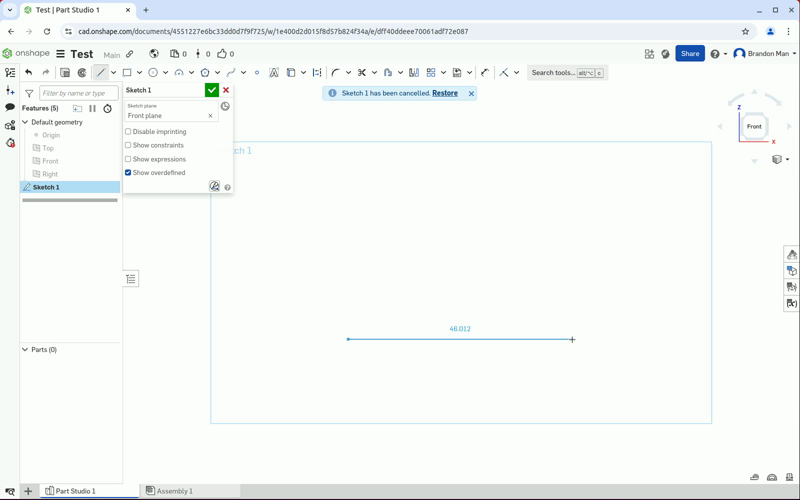
key_down(shift)
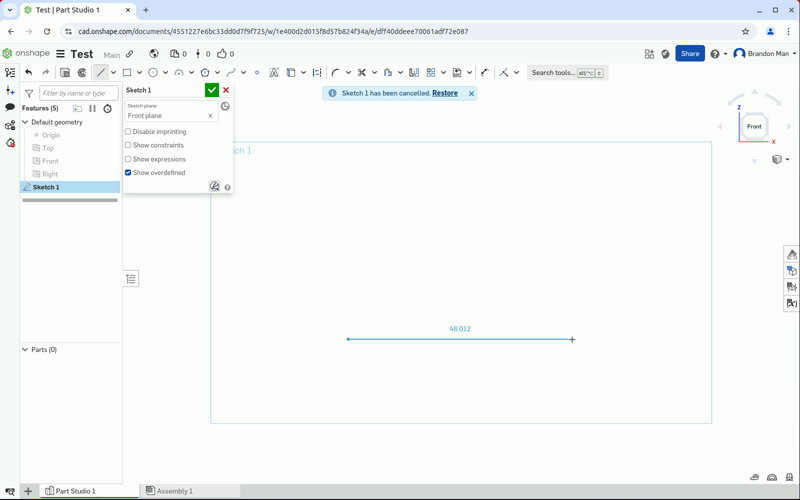
mouse_move(572, 226)
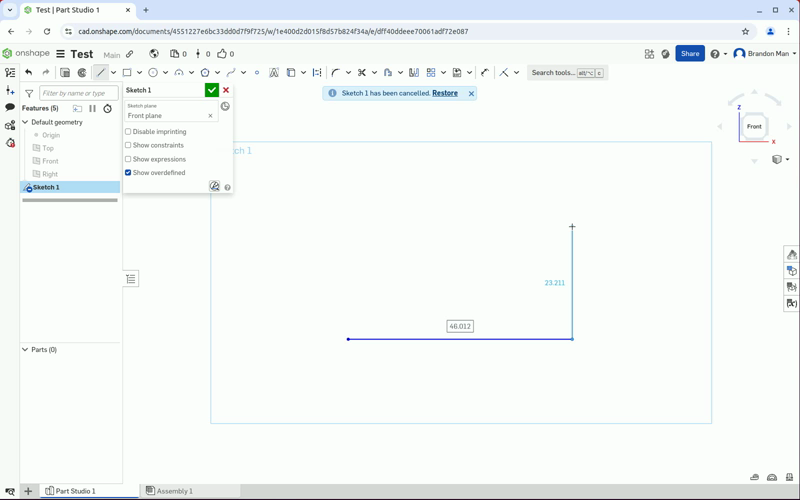
click(572, 226)
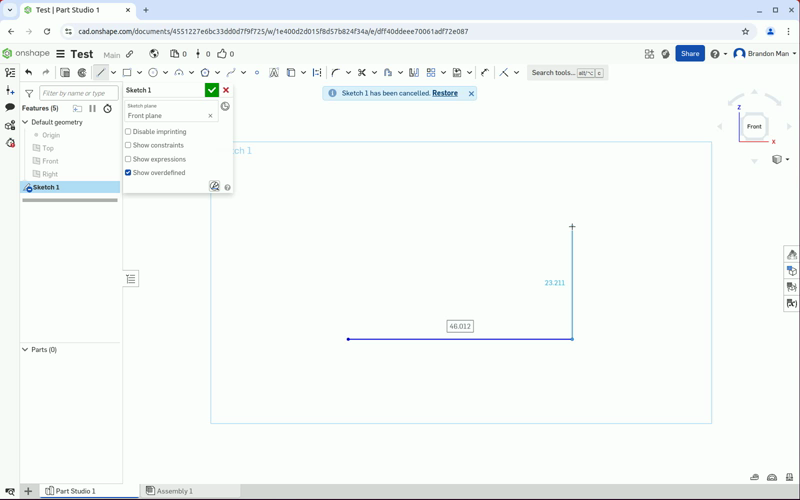
key_up(shift)
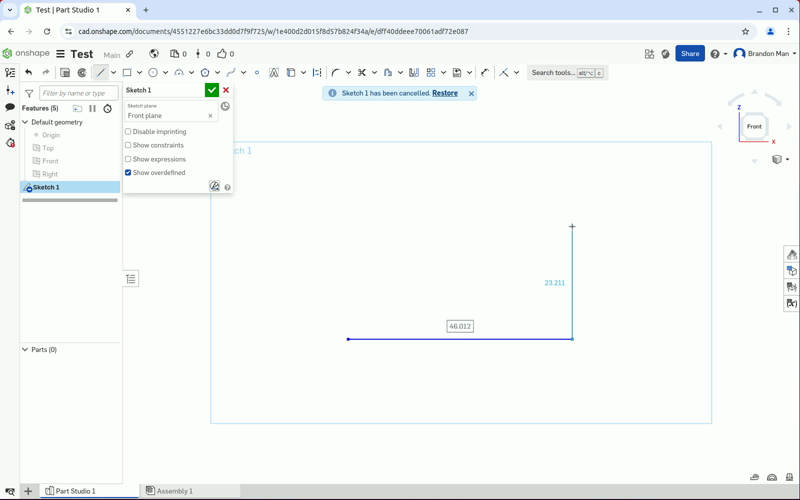
key_down(shift)
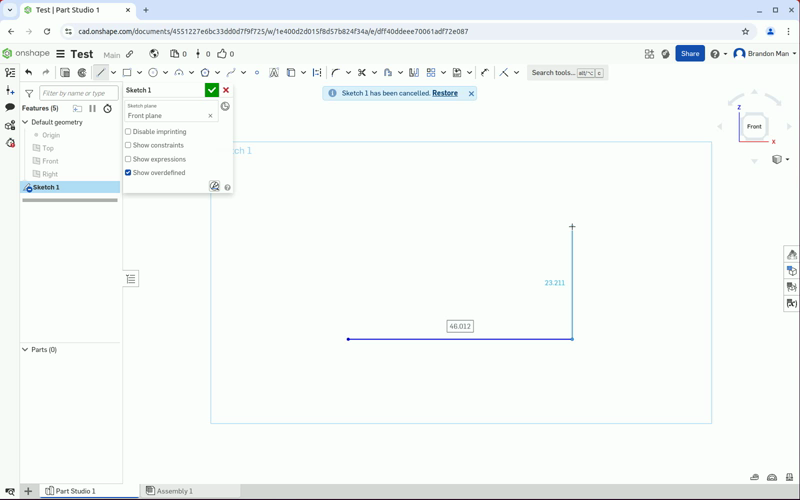
mouse_move(348, 226)
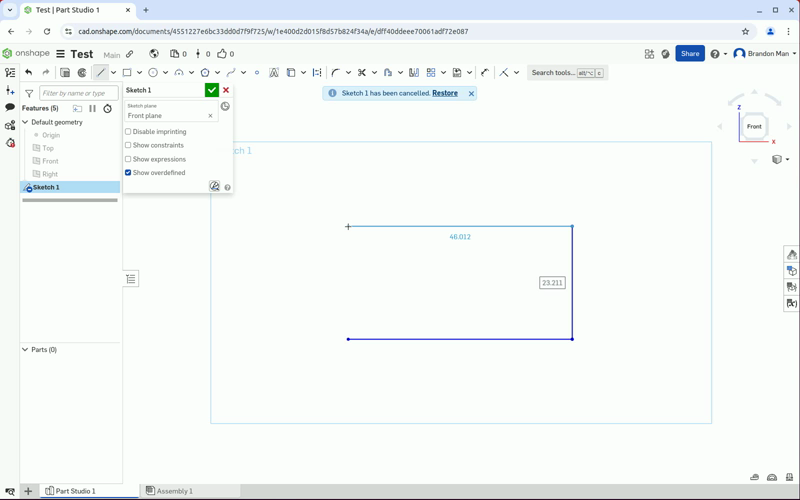
click(348, 226)
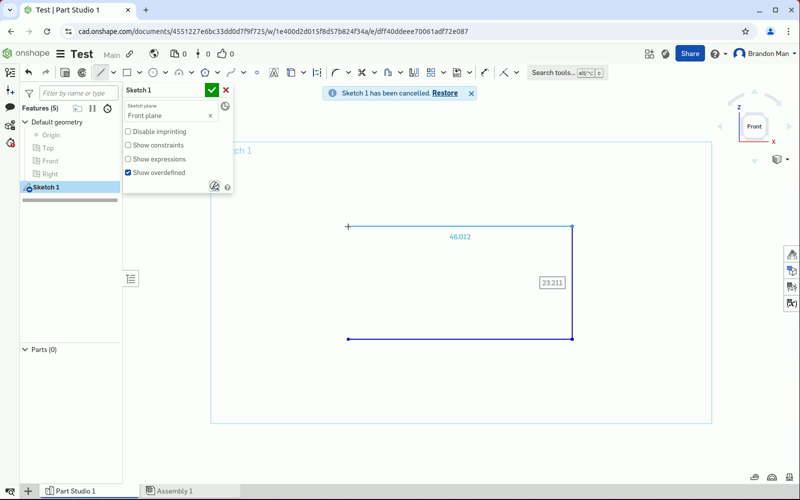
key_up(shift)
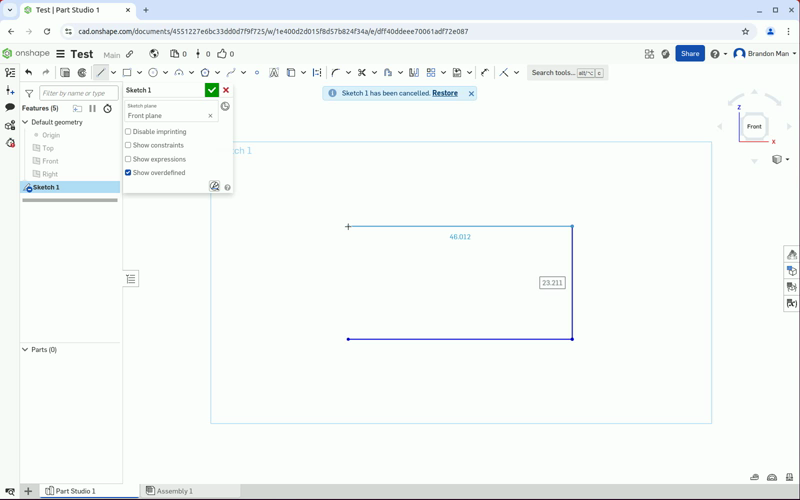
key_down(shift)
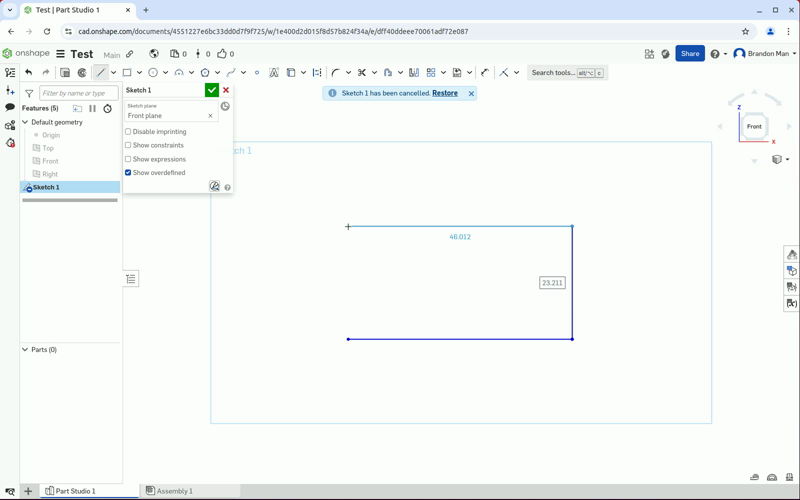
mouse_move(348, 339)
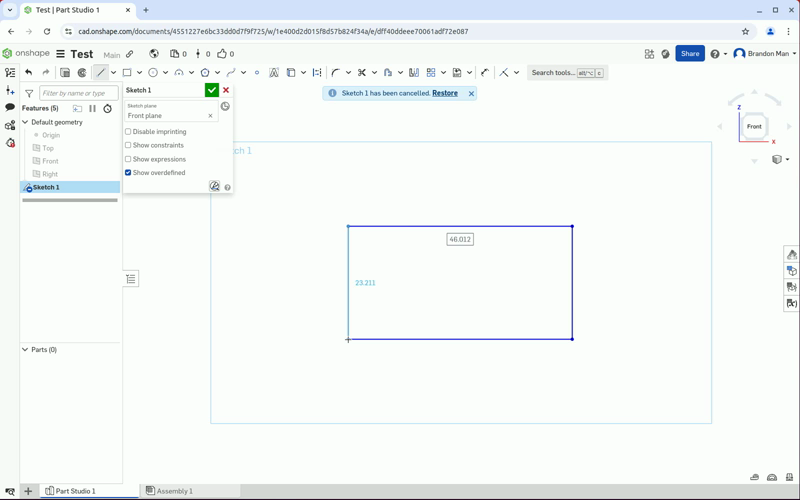
key_up(shift)
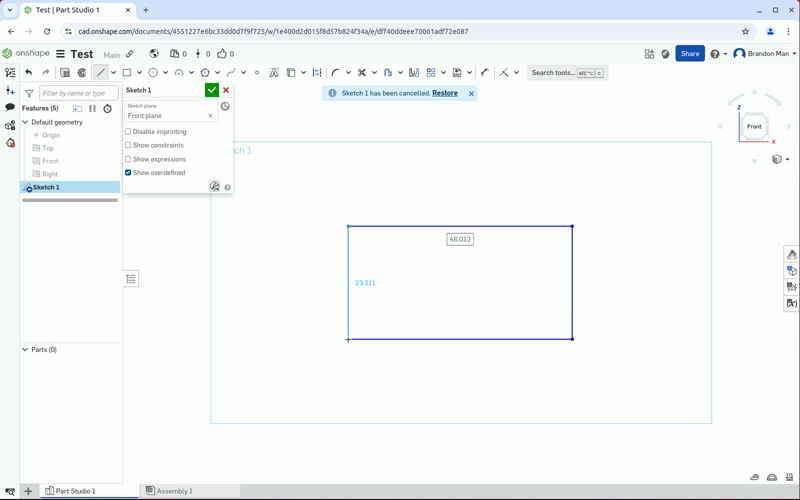
click(348, 339)
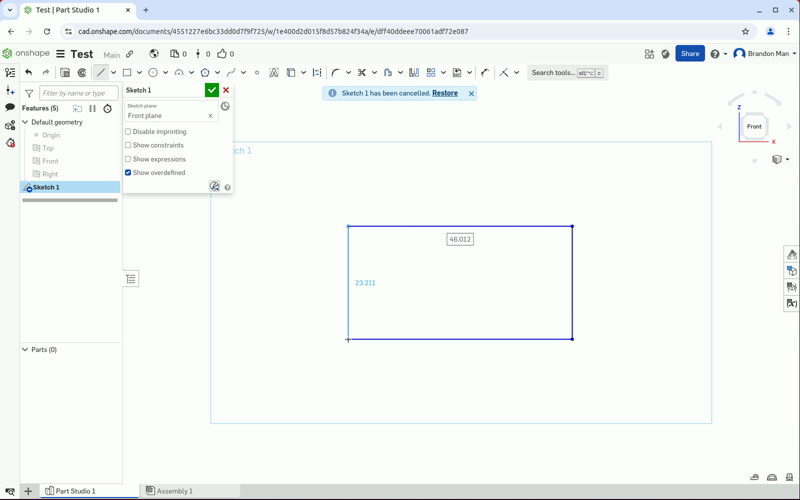
key(esc)
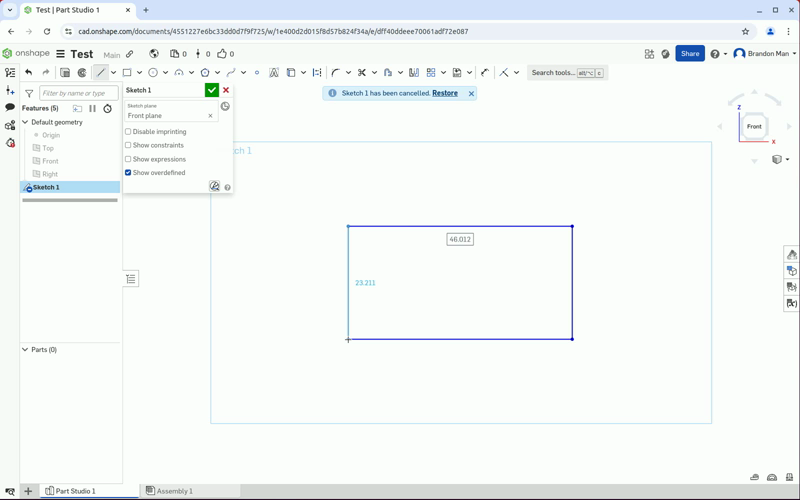
mouse_move(471, 310)
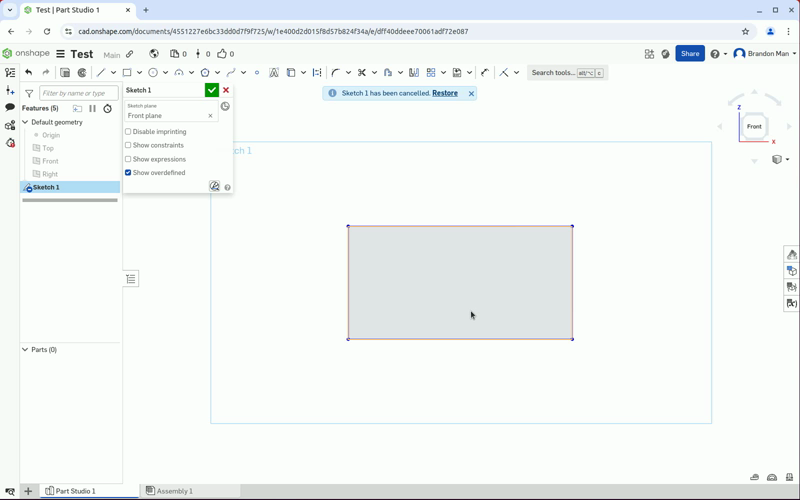
click(471, 310)
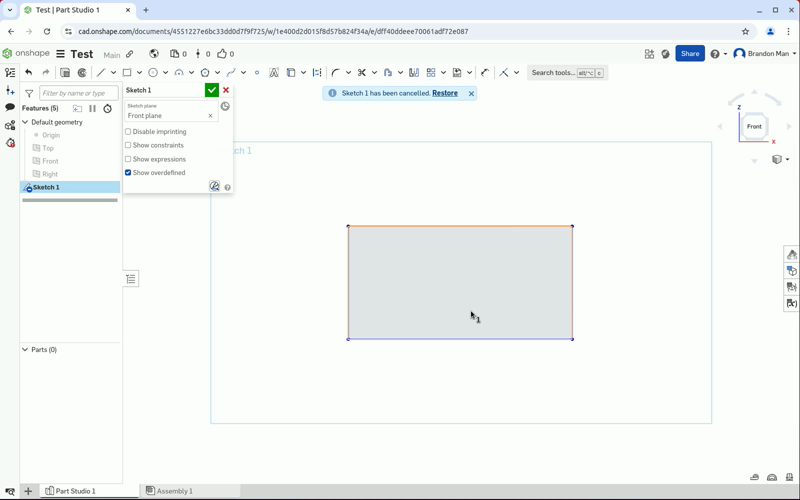
mouse_move(73, 352)
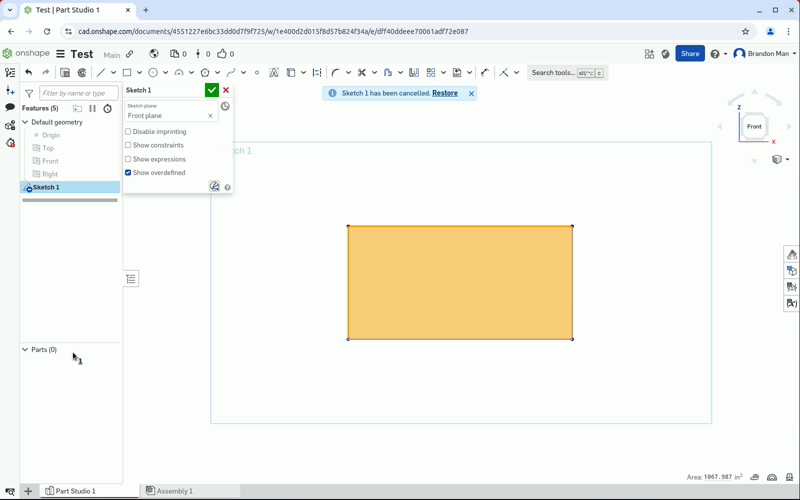
key(shift+y)
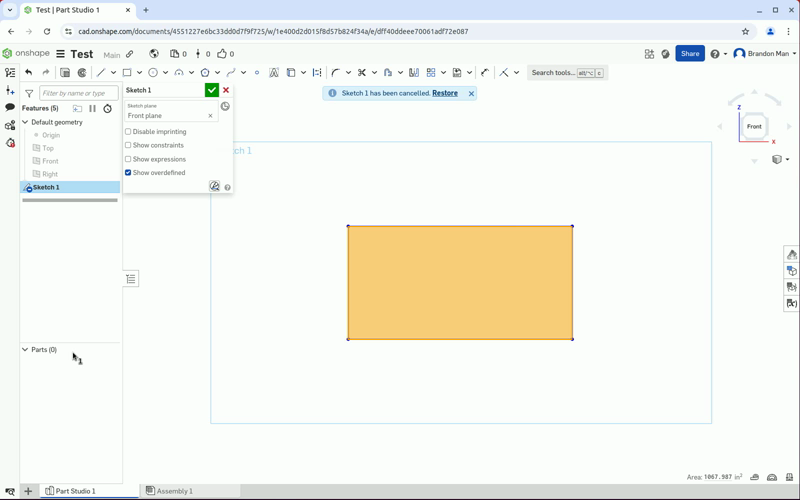
key(shift+e)
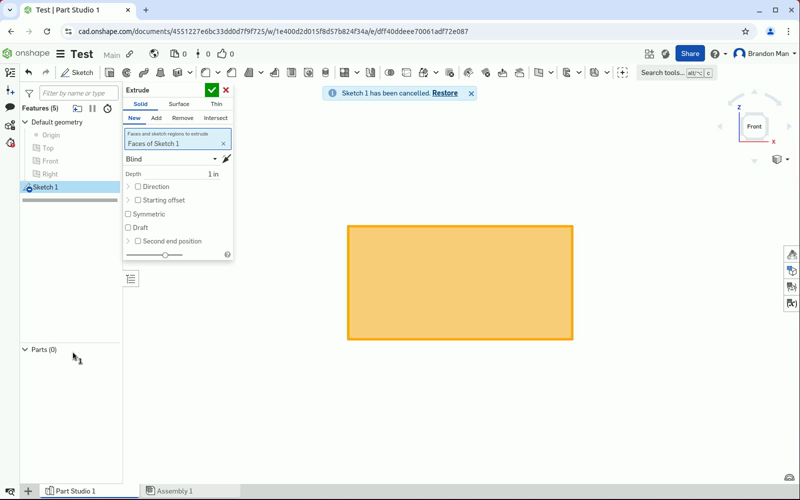
mouse_move(143, 106)
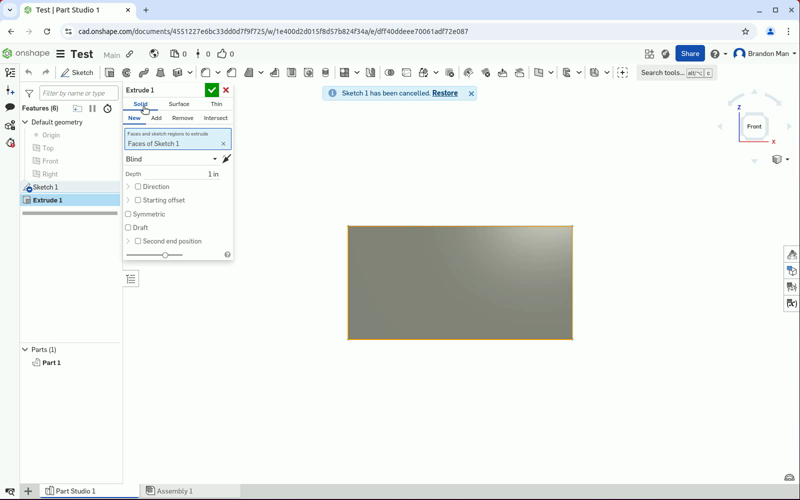
click(143, 106)
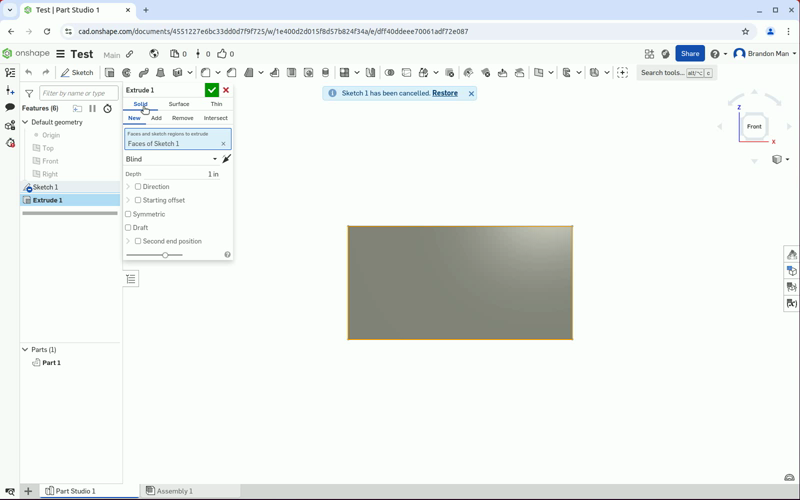
mouse_move(137, 120)
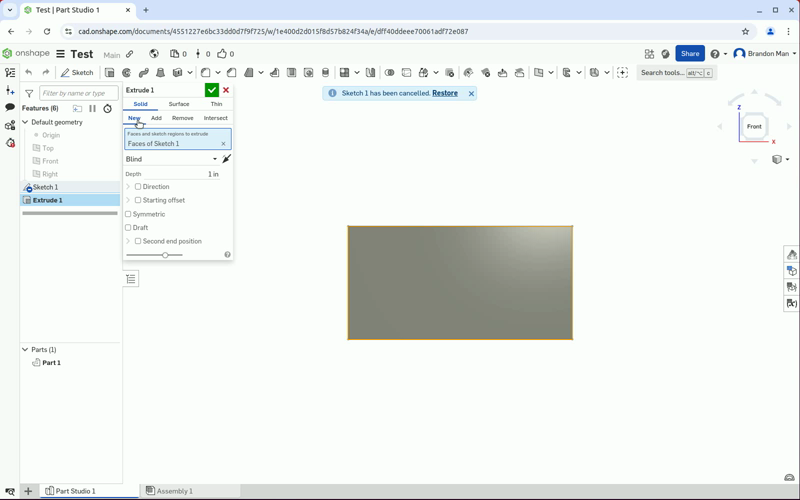
click(137, 120)
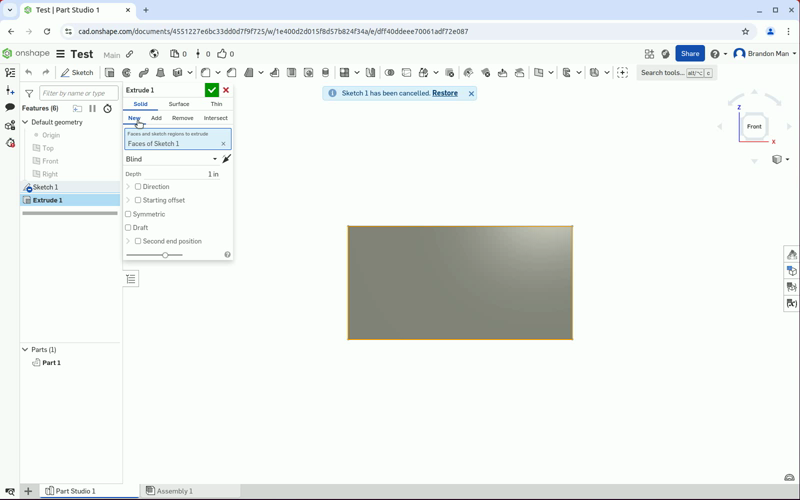
key(tab, 4)
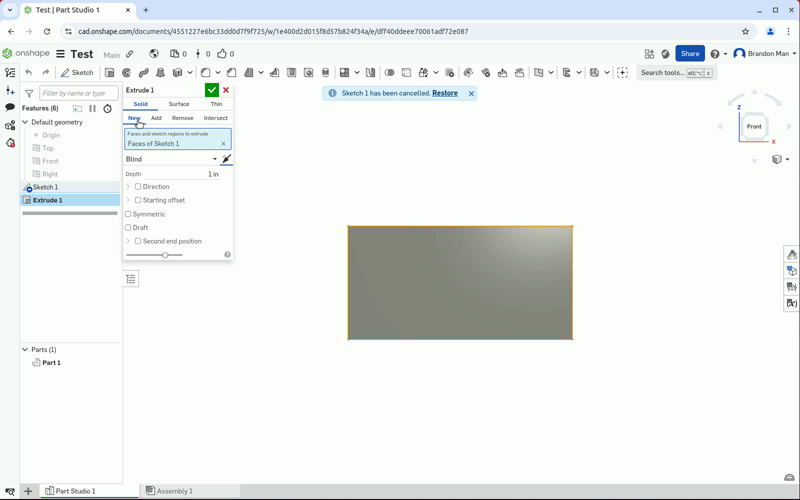
text(20.942)
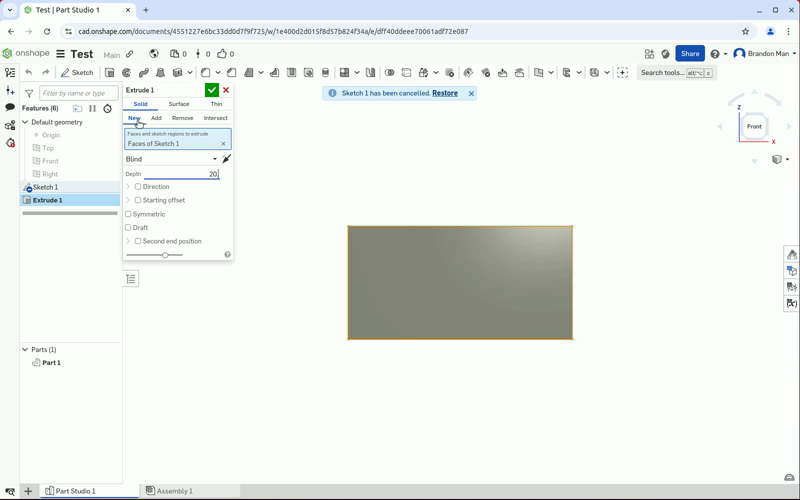
key(enter)
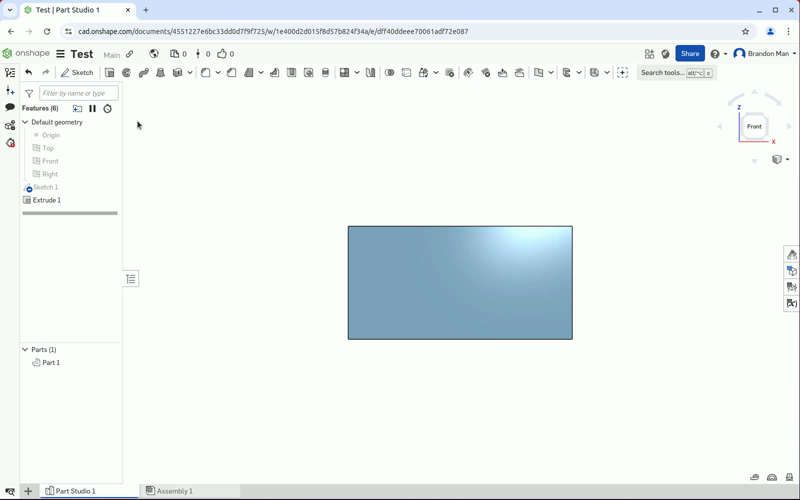
key(shift+h)
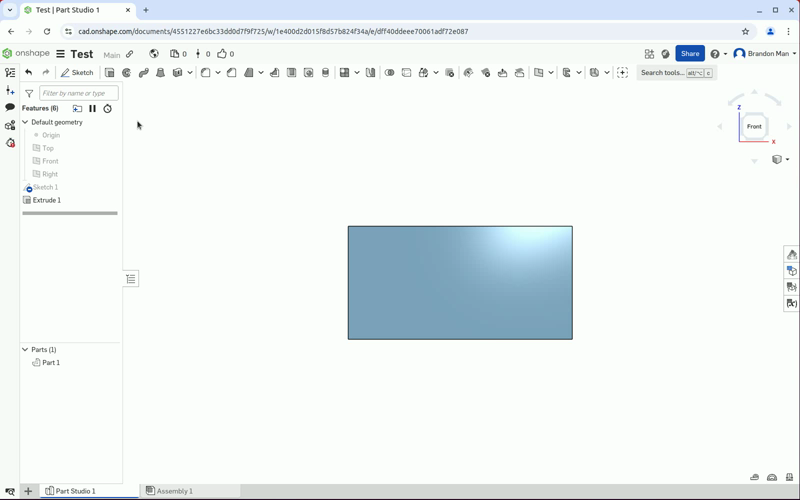
key(shift+h)
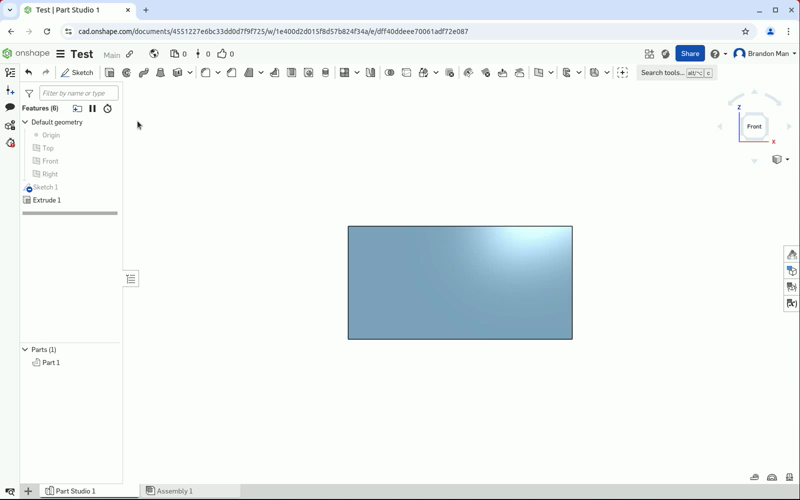
mouse_move(73, 189)
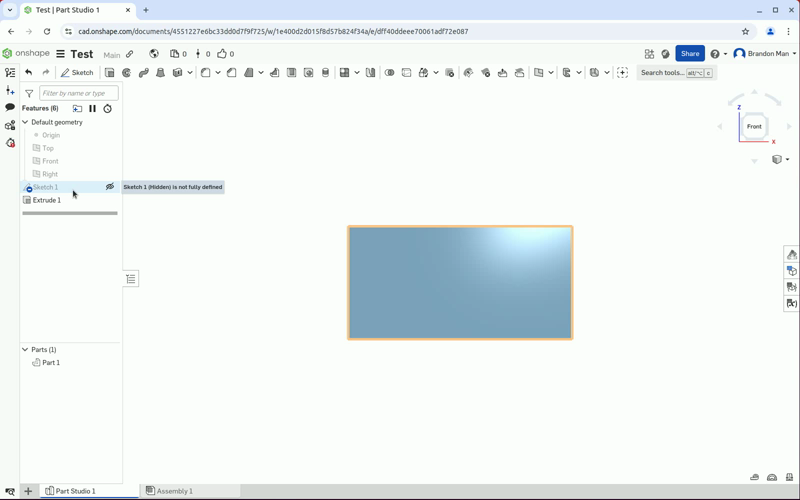
click(73, 189)
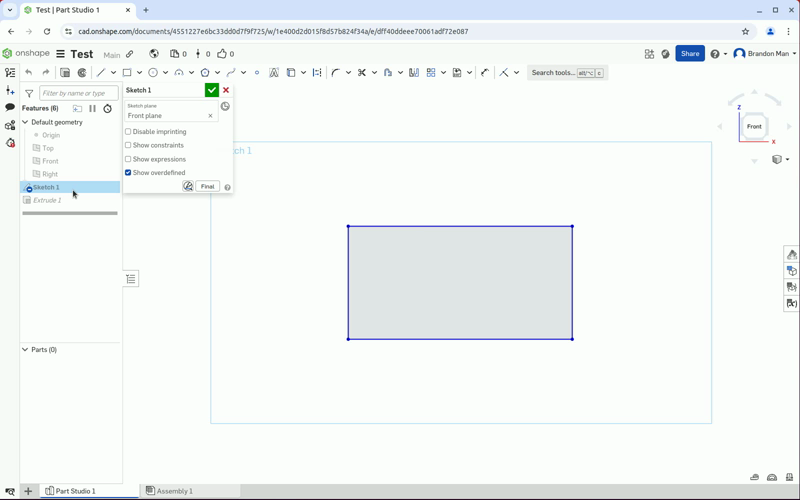
mouse_move(229, 92)
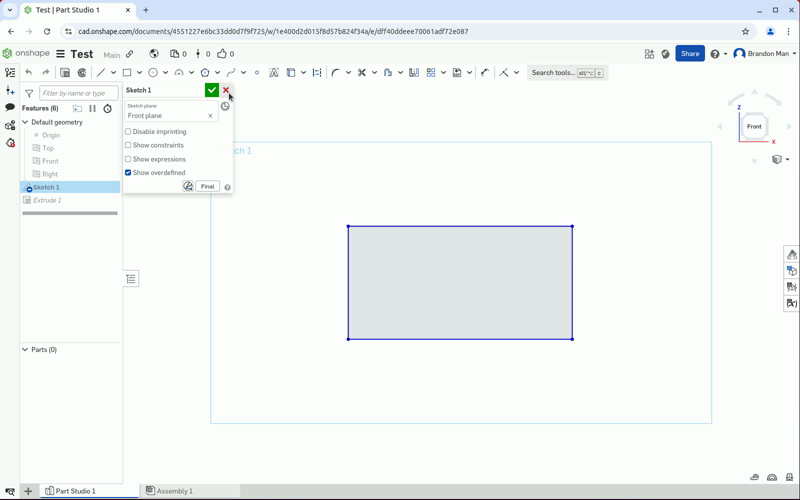
click(229, 92)
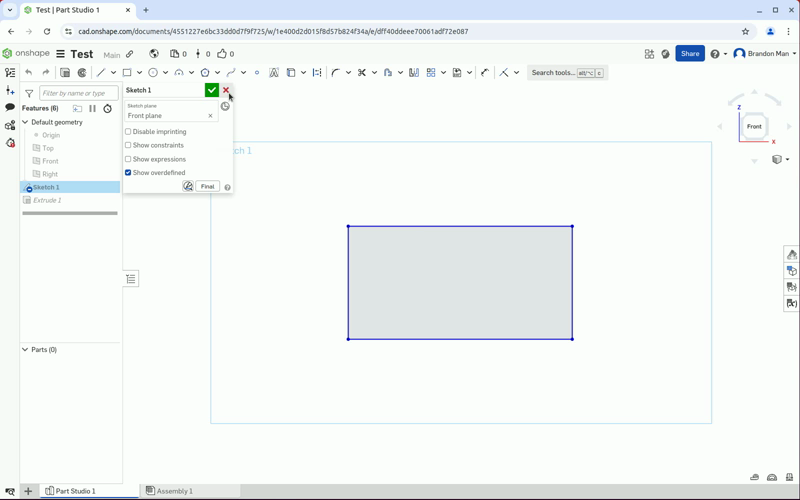
key(shift+s)
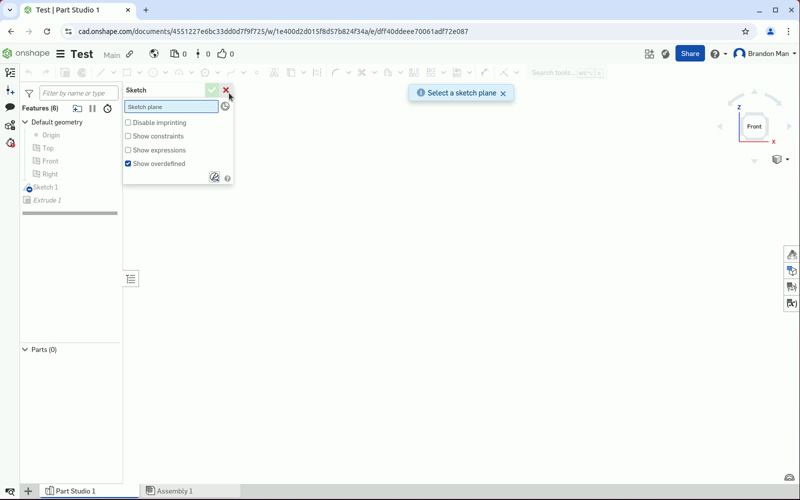
mouse_move(73, 163)
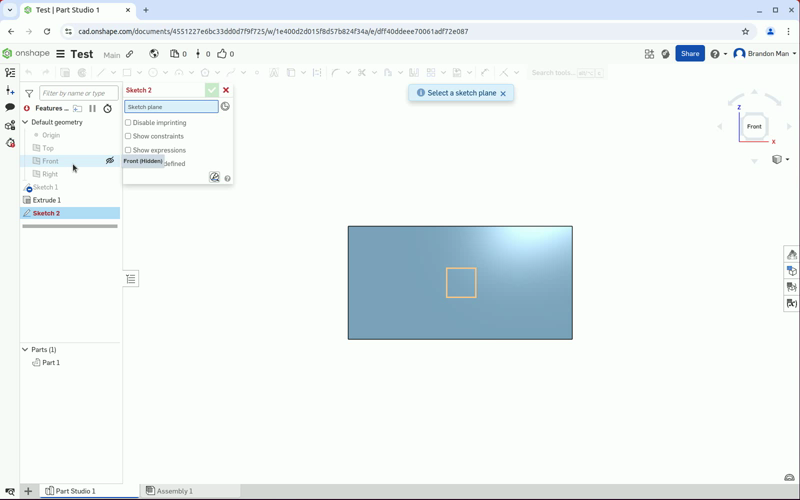
click(73, 163)
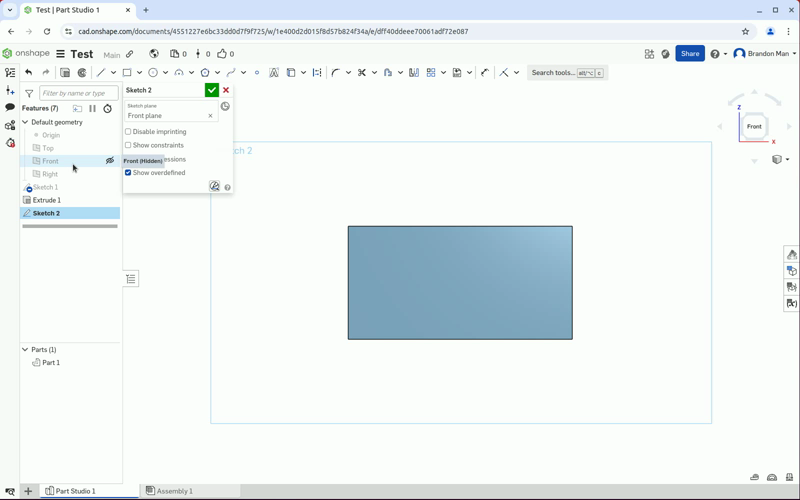
mouse_move(73, 352)
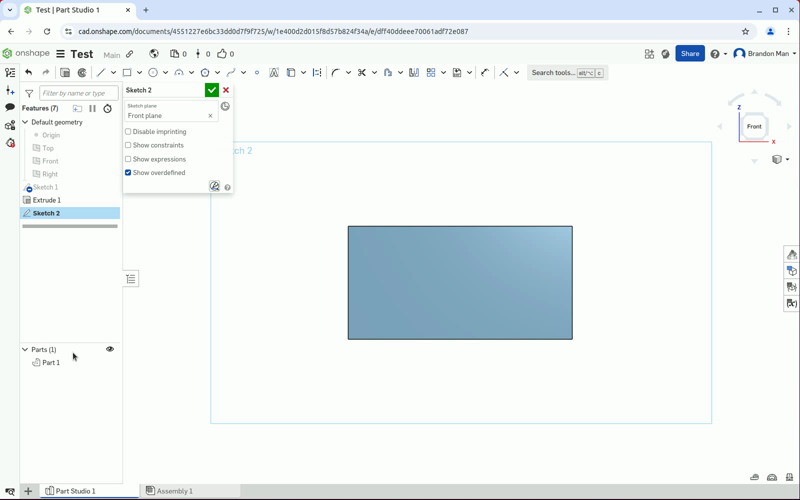
key(y)
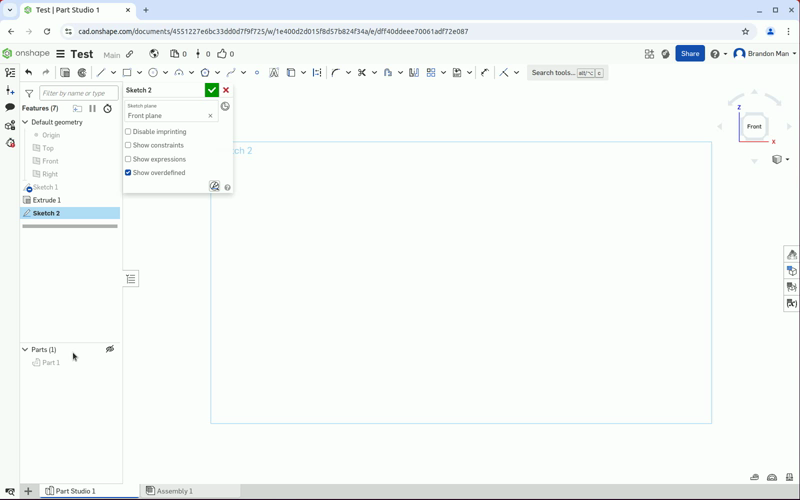
key(c)
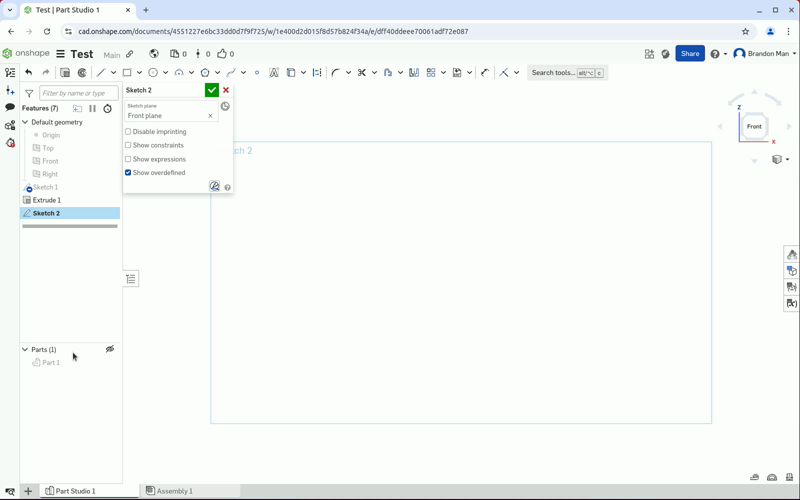
key_down(shift)
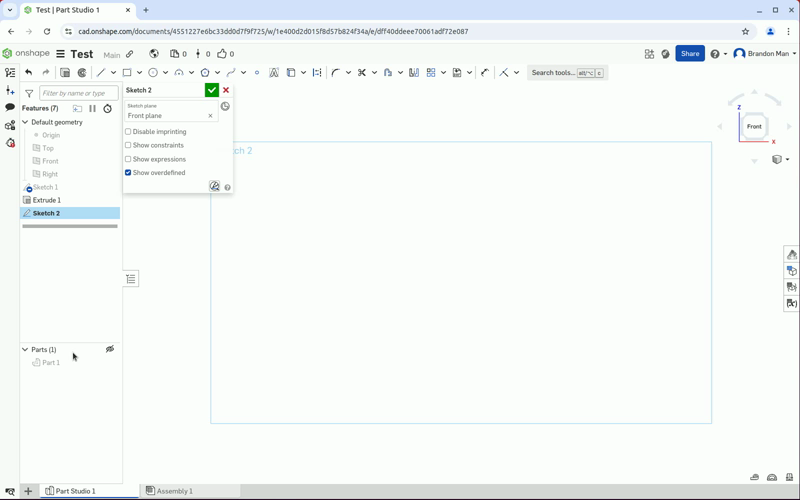
mouse_move(443, 282)
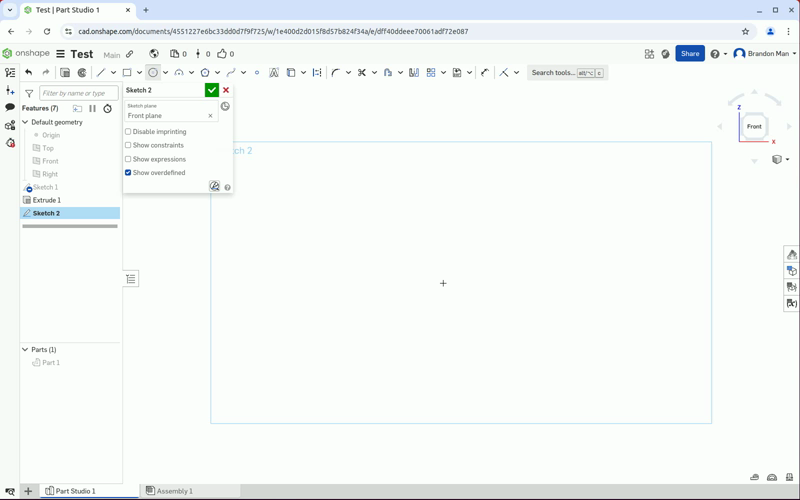
click(443, 282)
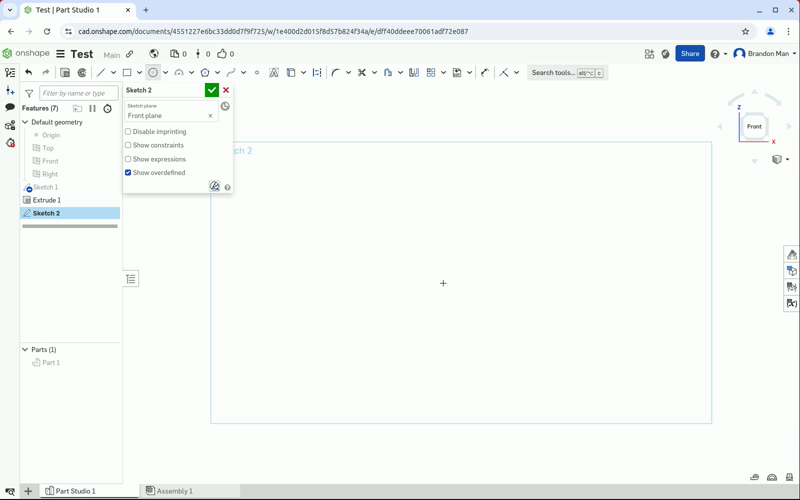
key_up(shift)
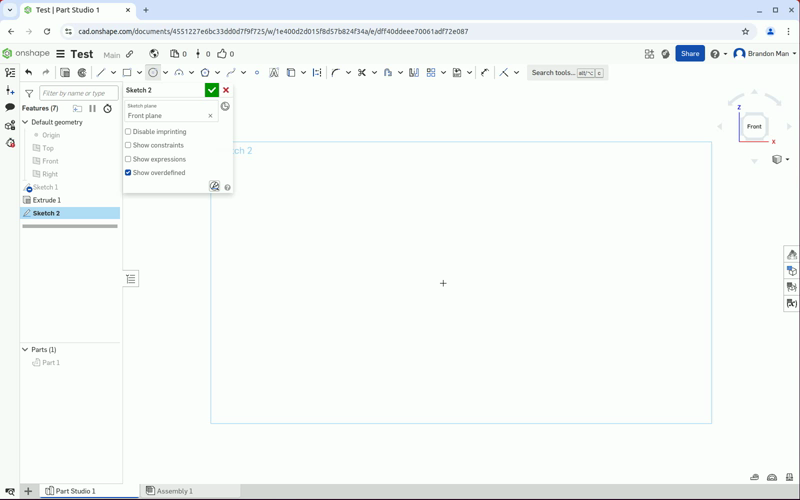
mouse_move(487, 282)
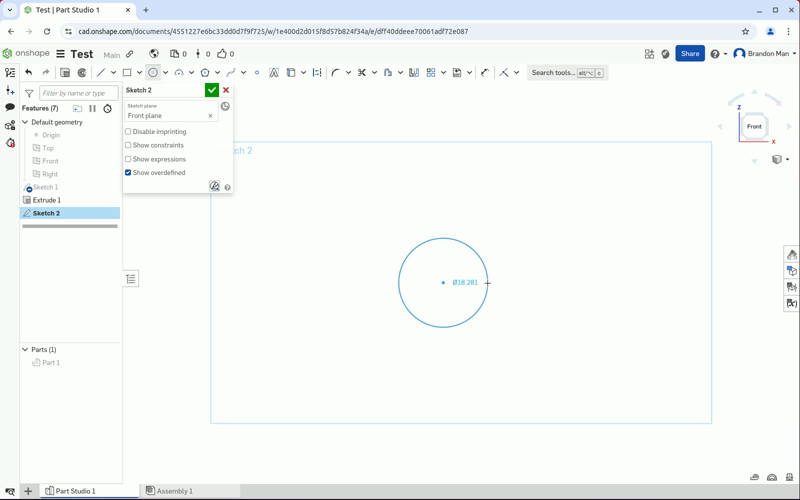
click(487, 282)
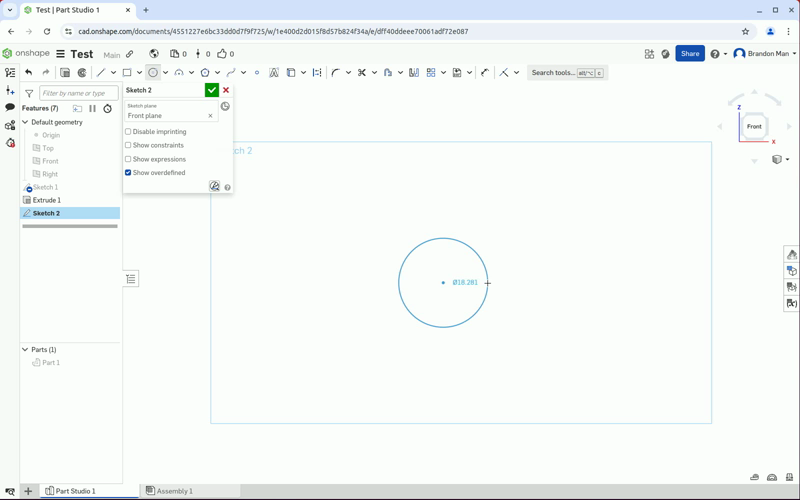
key(esc)
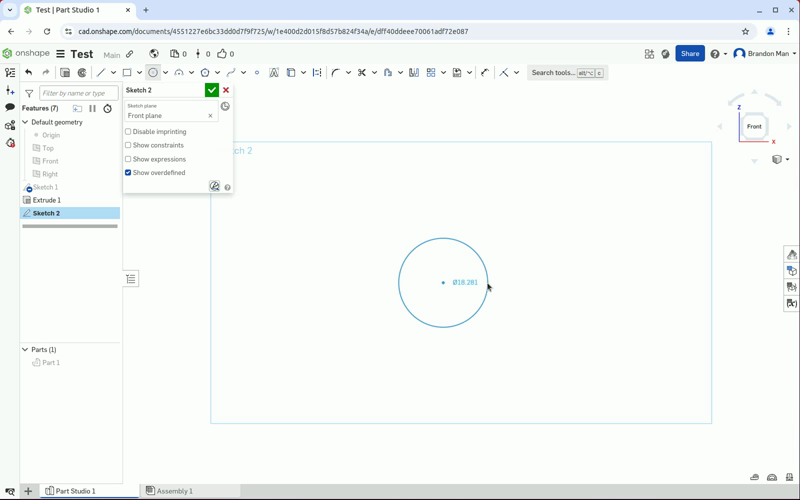
mouse_move(443, 322)
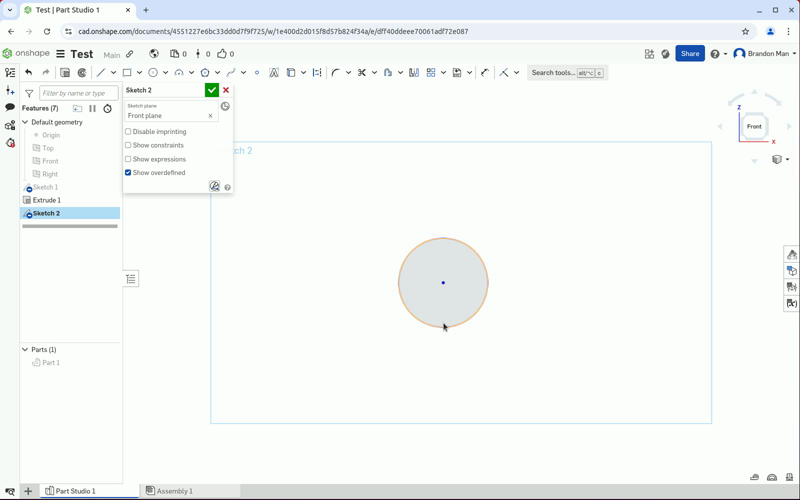
click(443, 322)
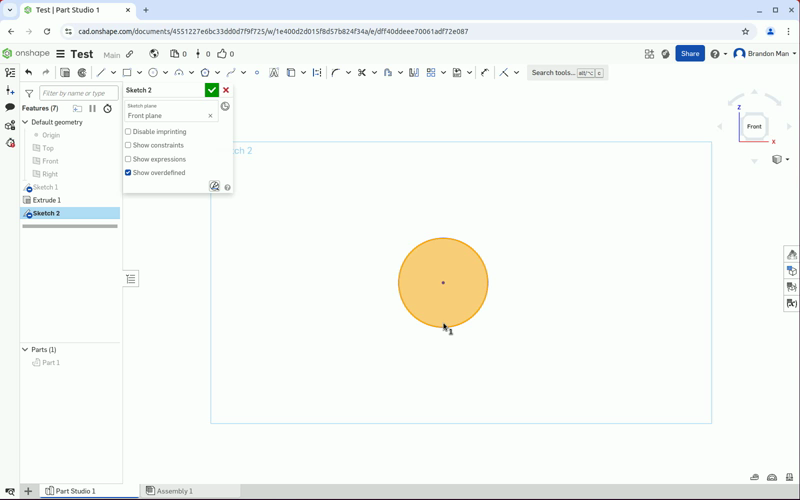
mouse_move(73, 352)
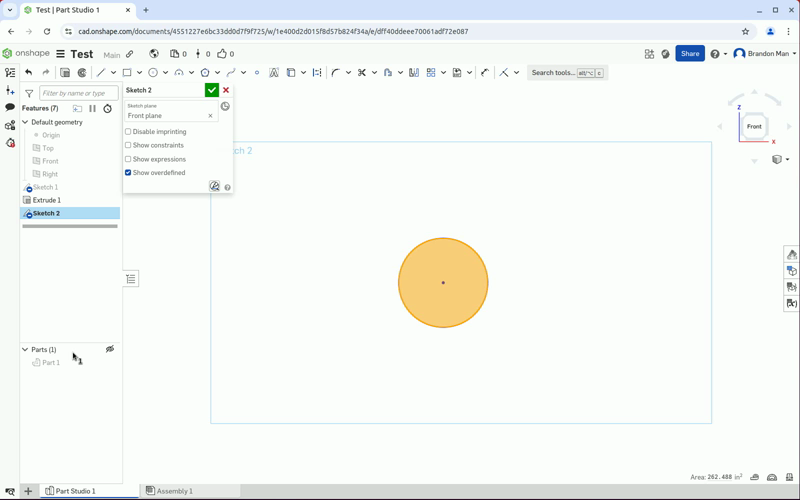
key(shift+y)
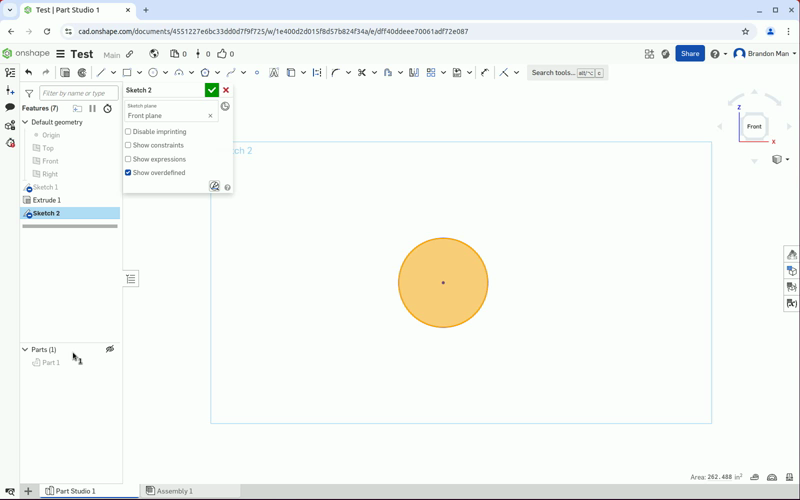
key(shift+e)
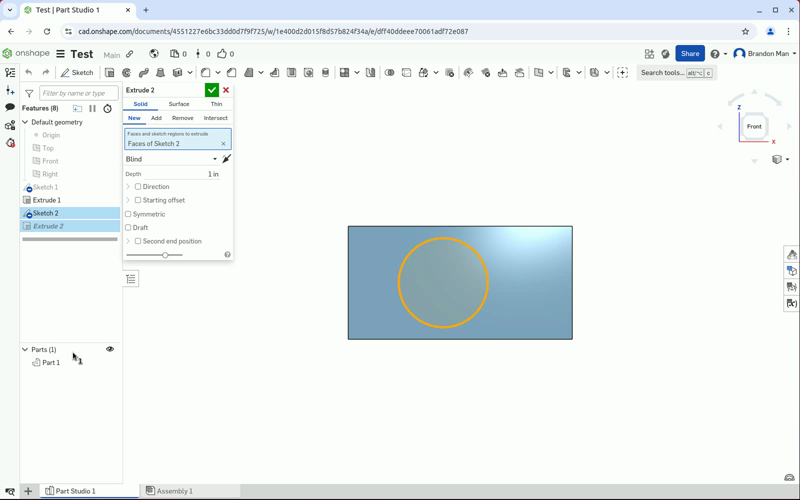
mouse_move(143, 106)
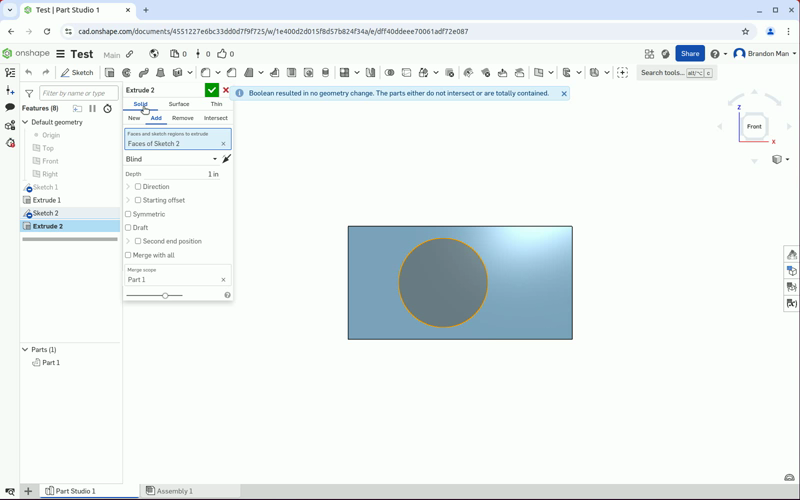
click(143, 106)
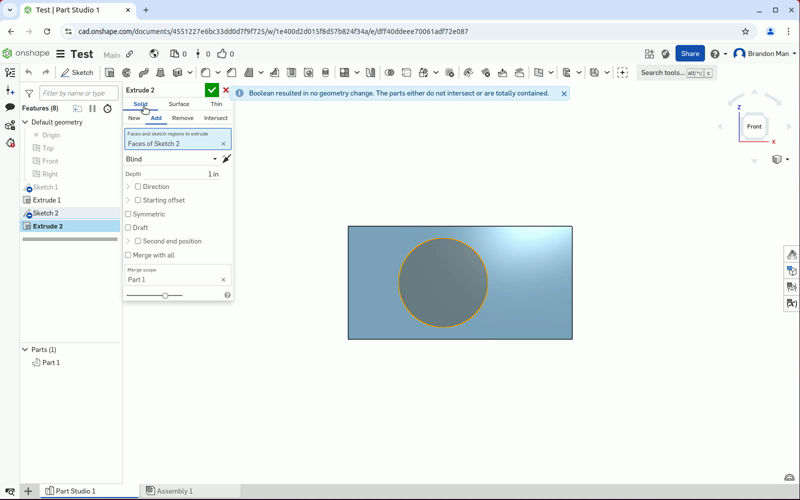
mouse_move(186, 120)
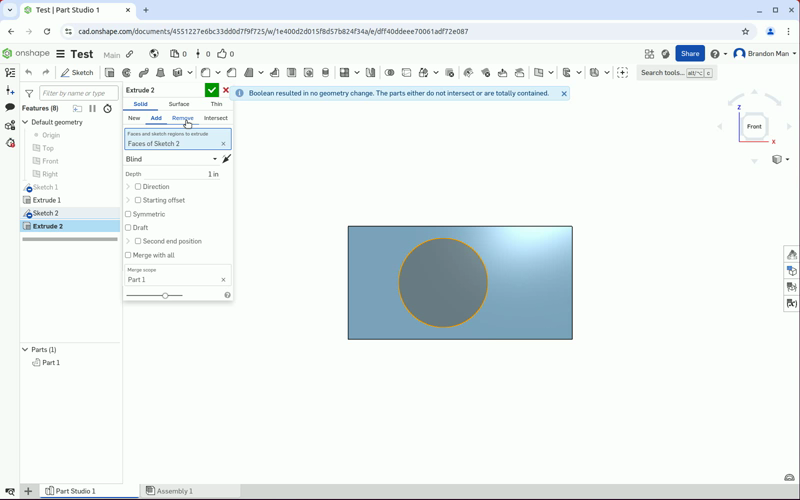
click(186, 120)
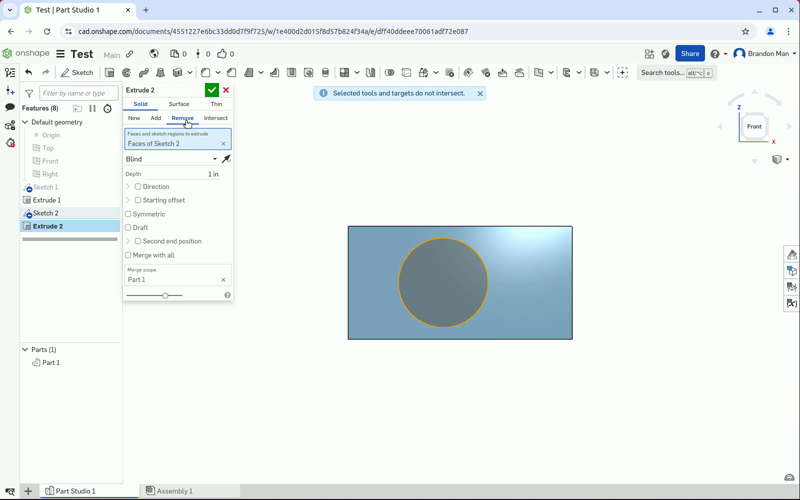
key(tab, 4)
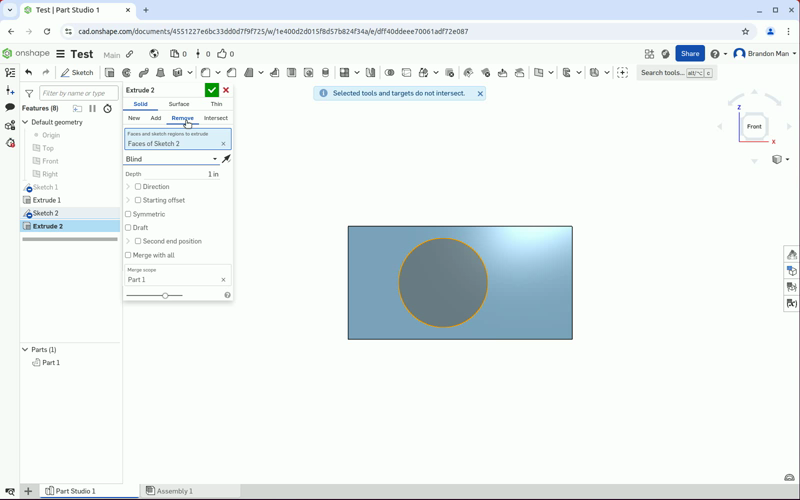
text(-30.57)
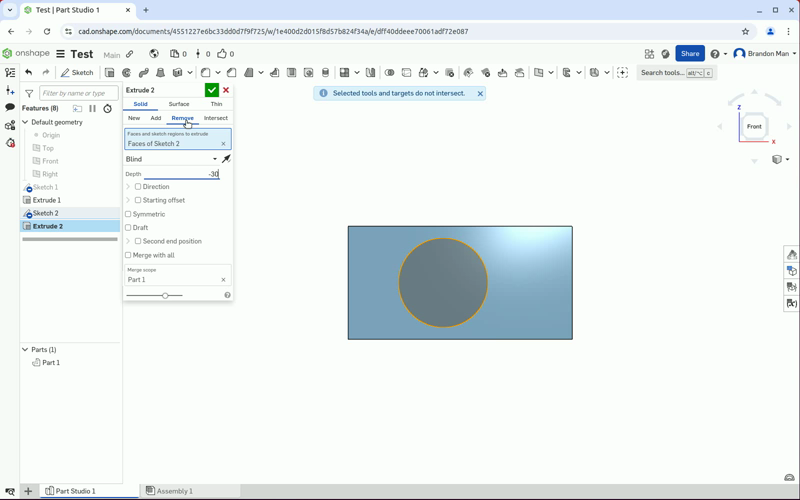
key(tab, 6)
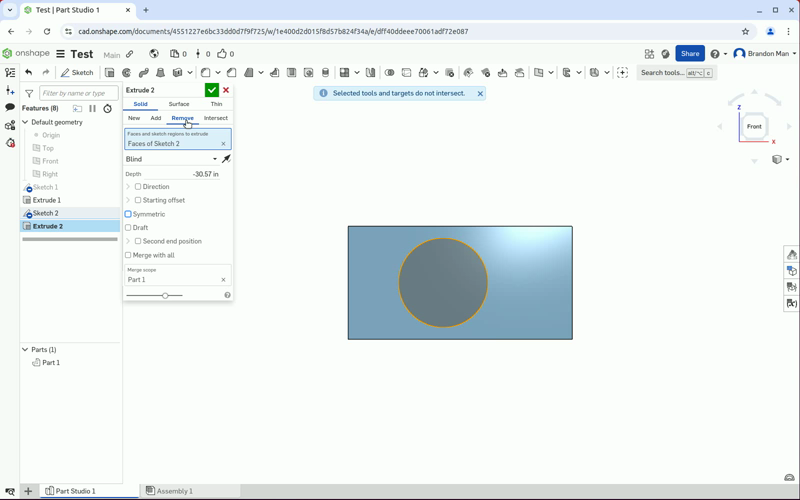
key(space)
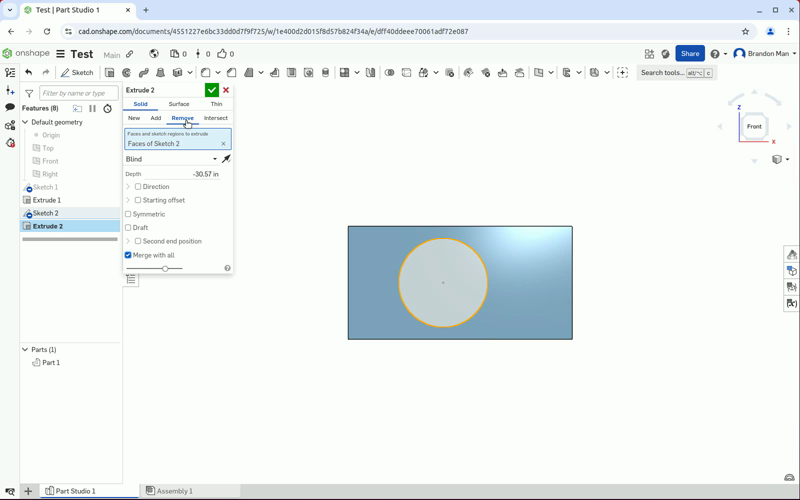
key(enter)
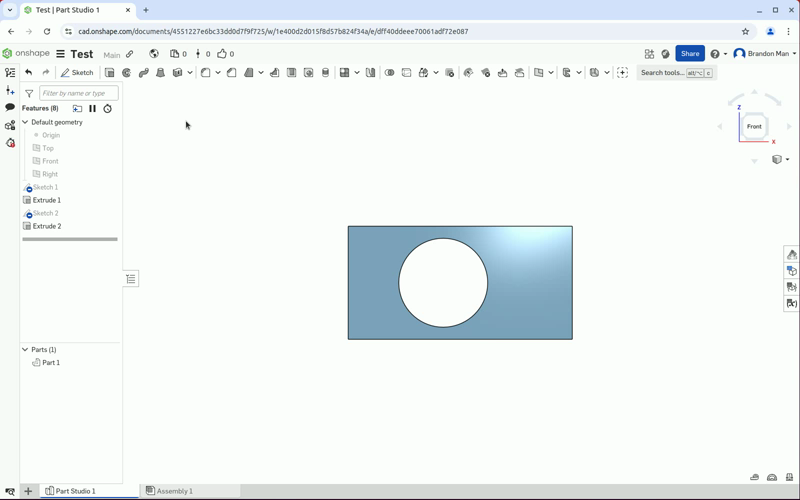
key(shift+h)
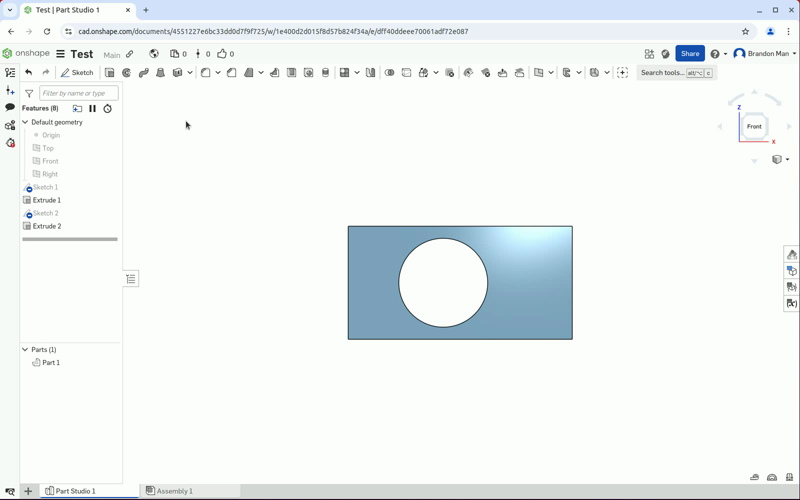
key(shift+h)
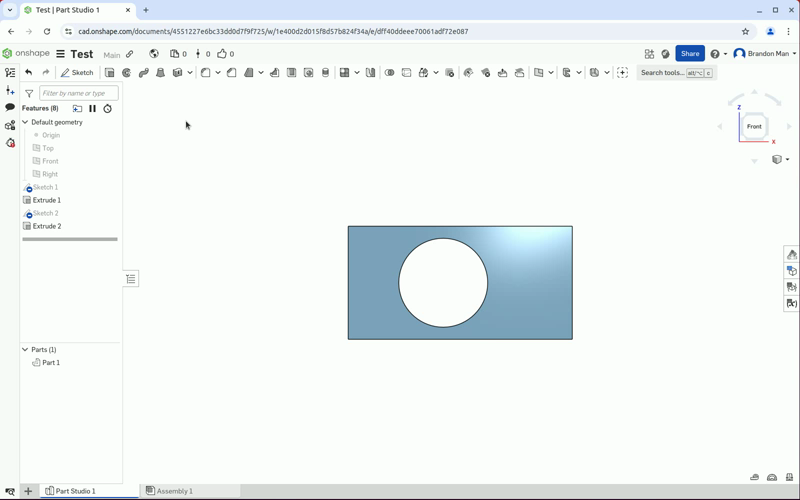
mouse_move(73, 189)
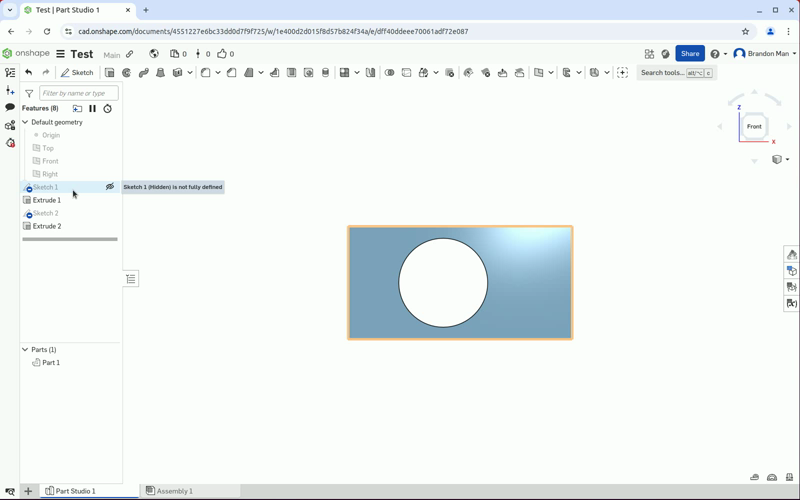
click(73, 189)
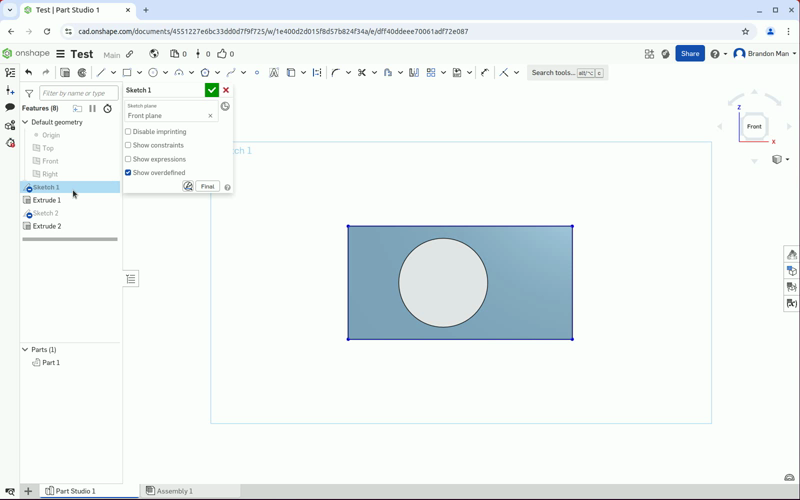
mouse_move(229, 92)
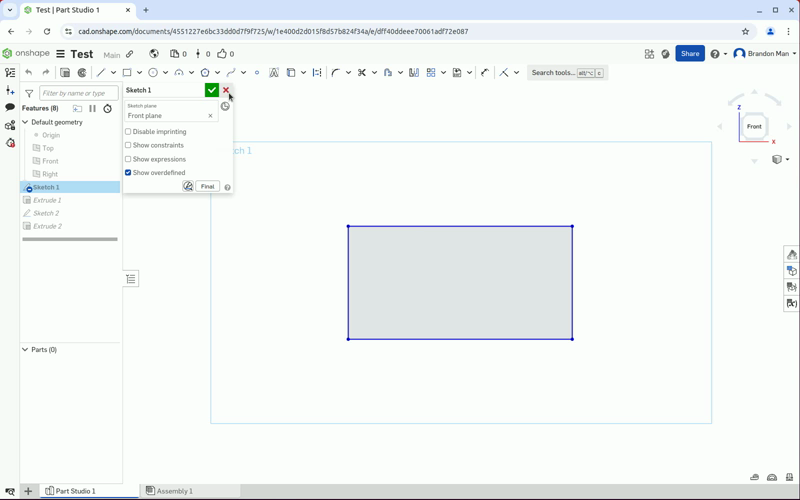
click(229, 92)
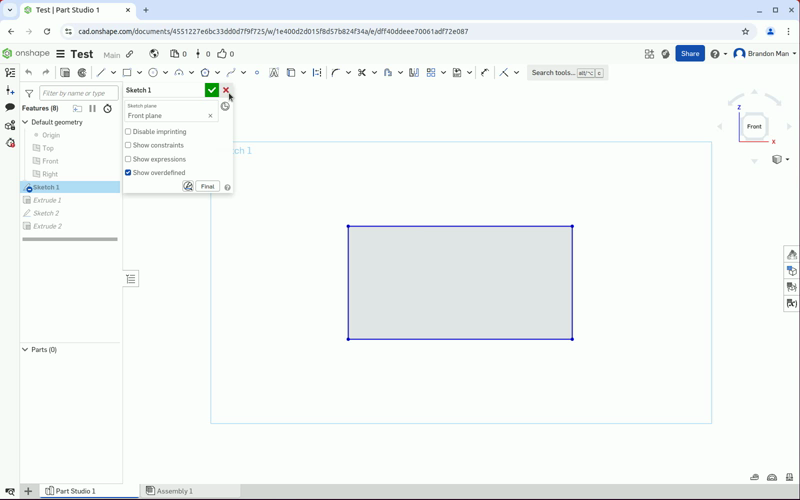
key(shift+s)
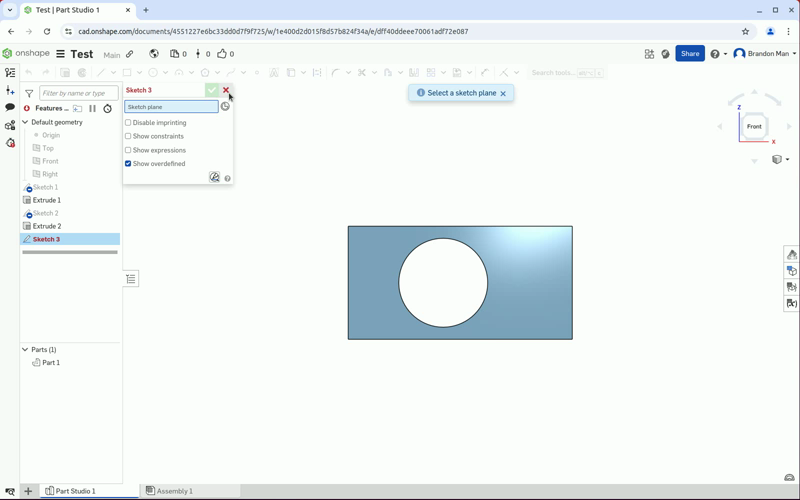
mouse_move(73, 163)
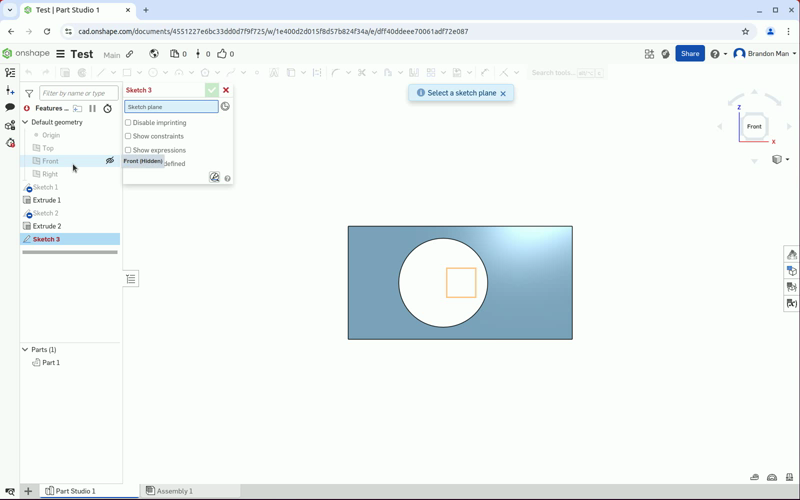
click(73, 163)
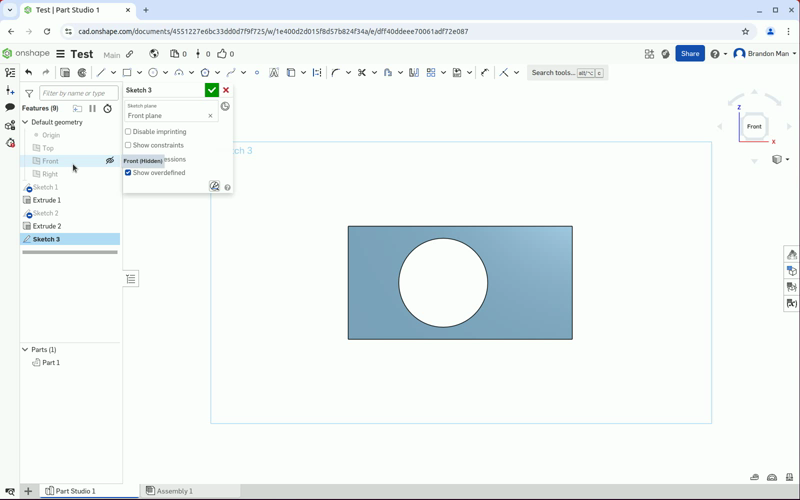
mouse_move(73, 352)
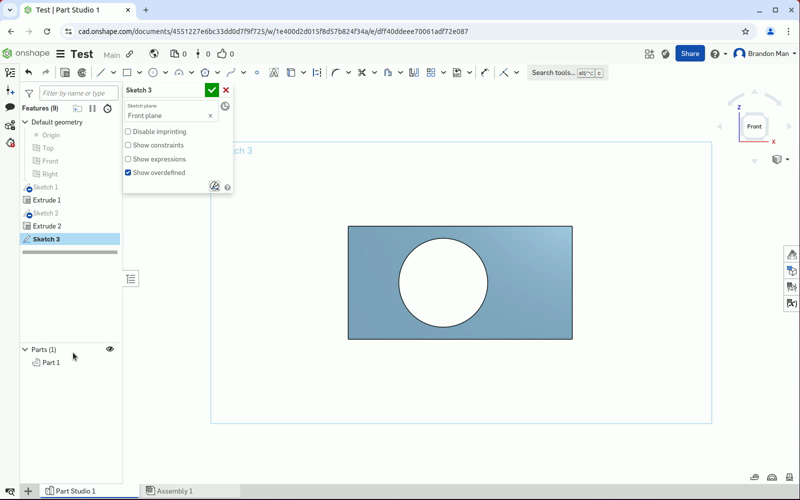
key(y)
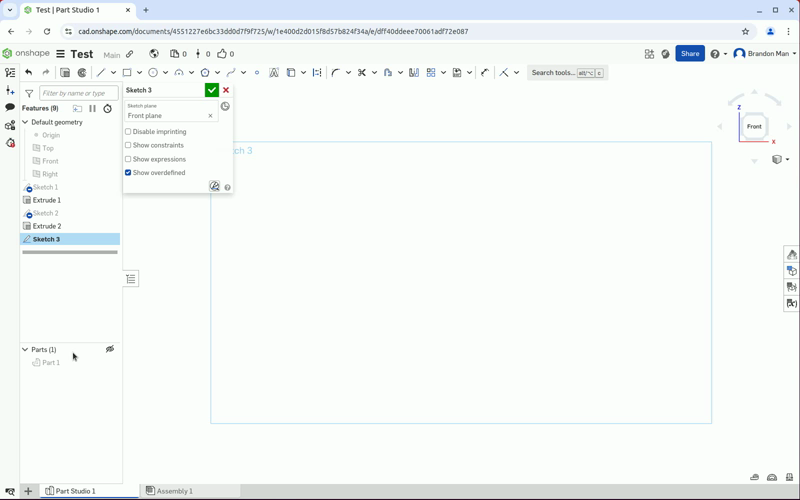
key(l)
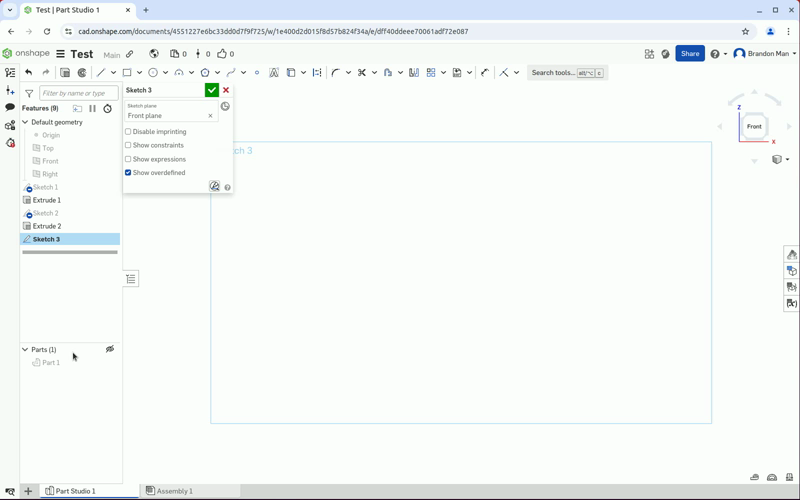
key_down(shift)
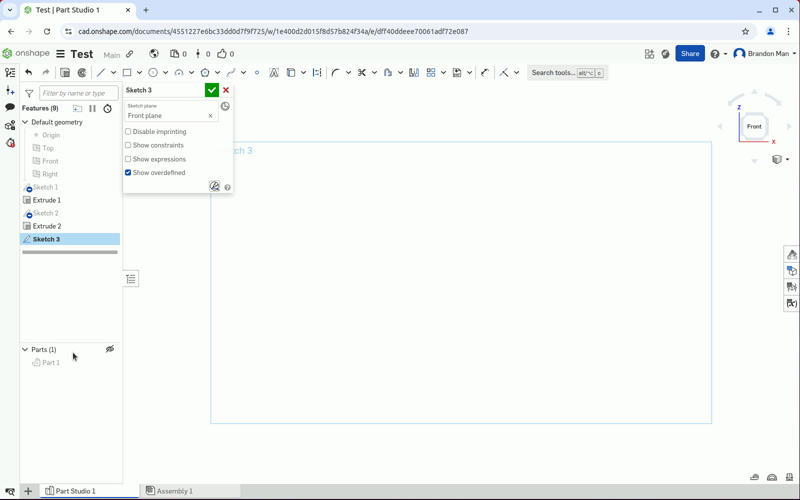
mouse_move(409, 196)
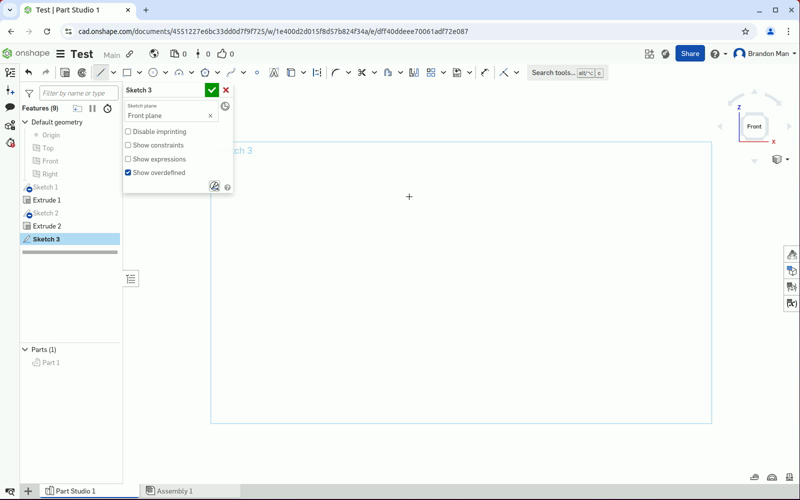
click(409, 196)
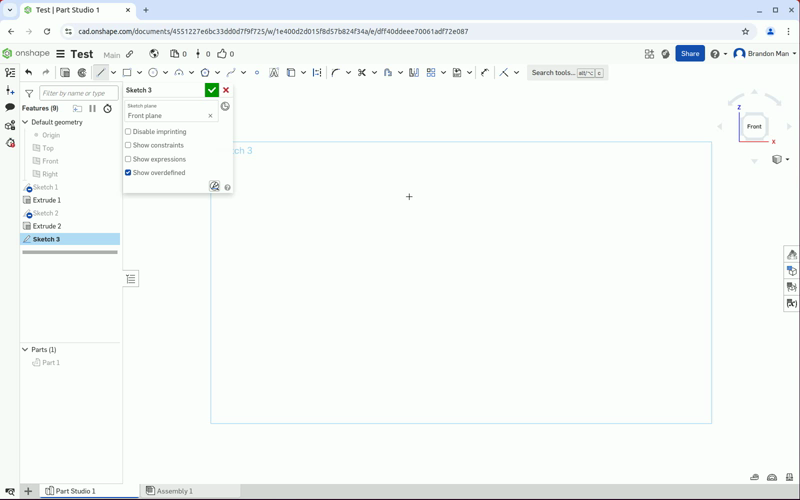
key_up(shift)
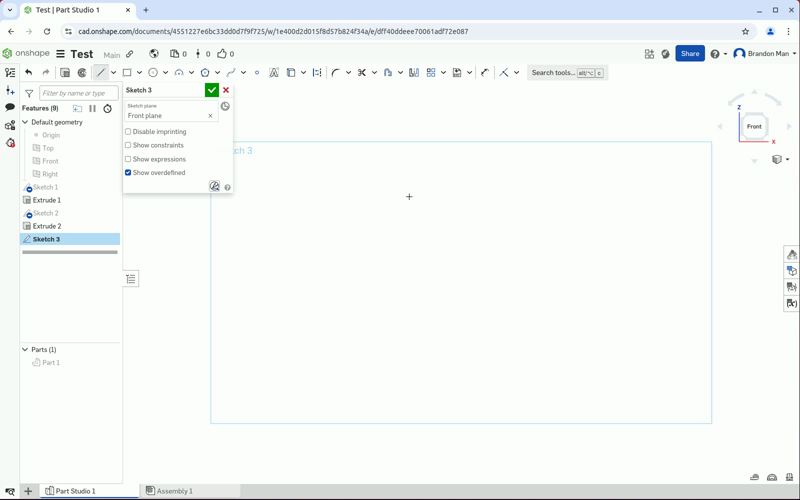
key_down(shift)
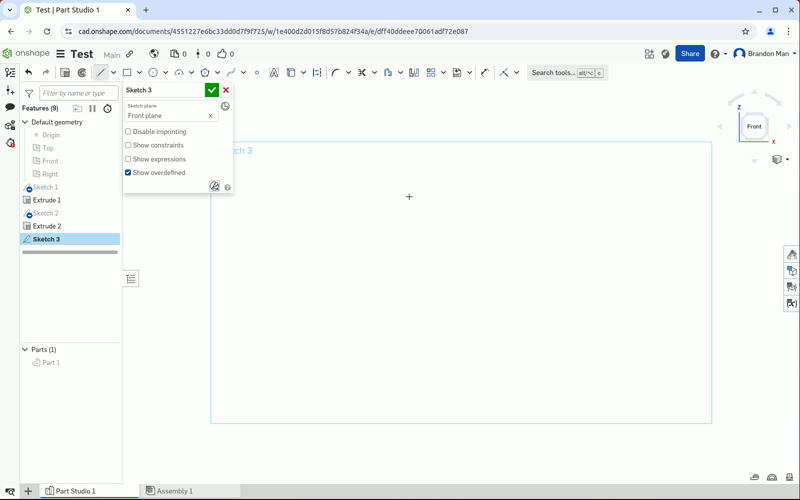
mouse_move(439, 196)
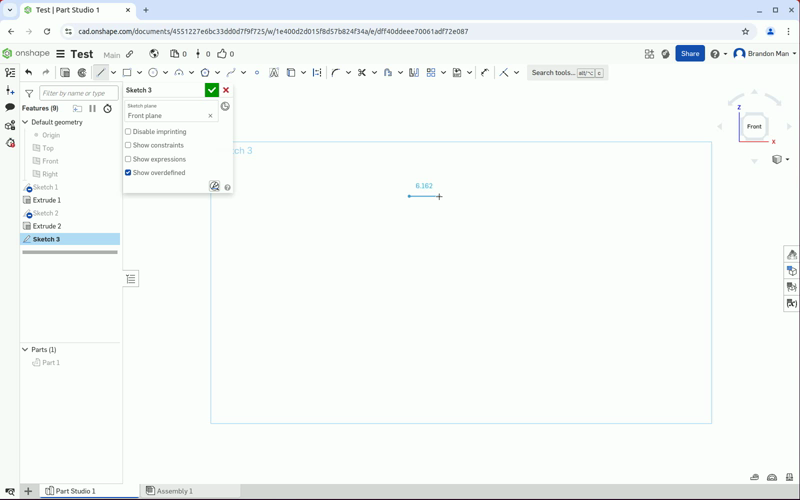
mouse_move(459, 225)
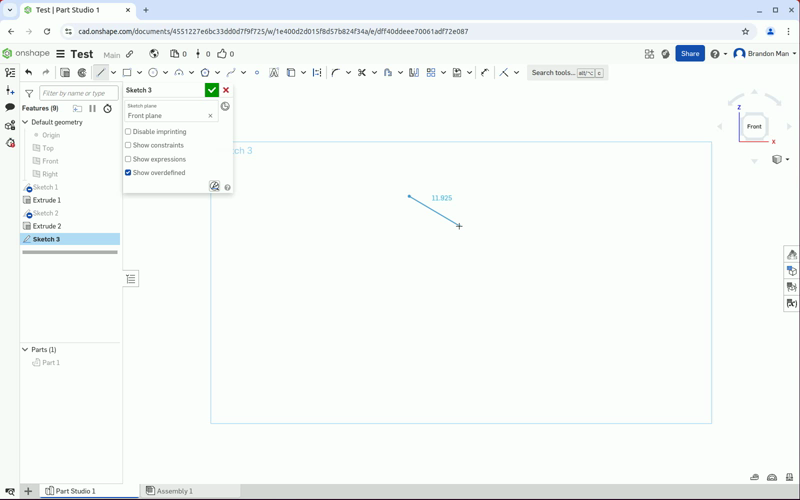
click(459, 225)
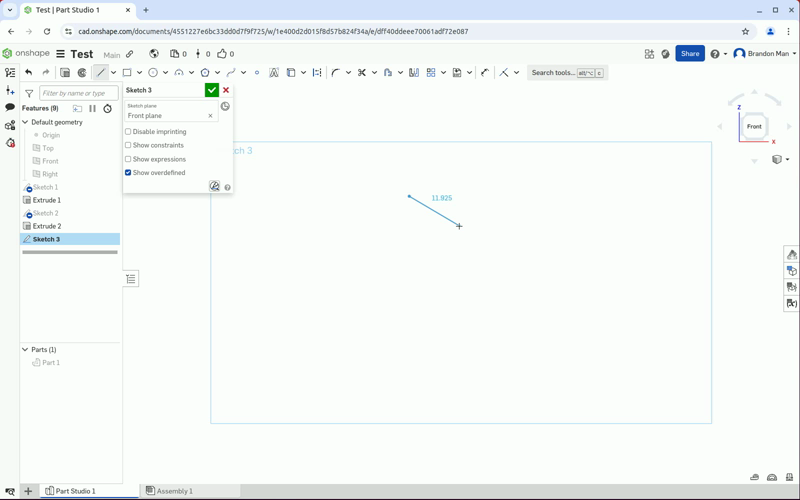
key_up(shift)
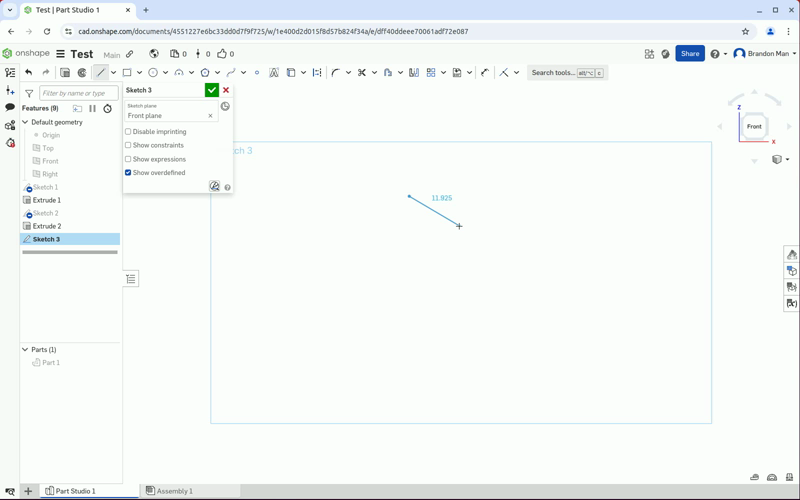
key_down(shift)
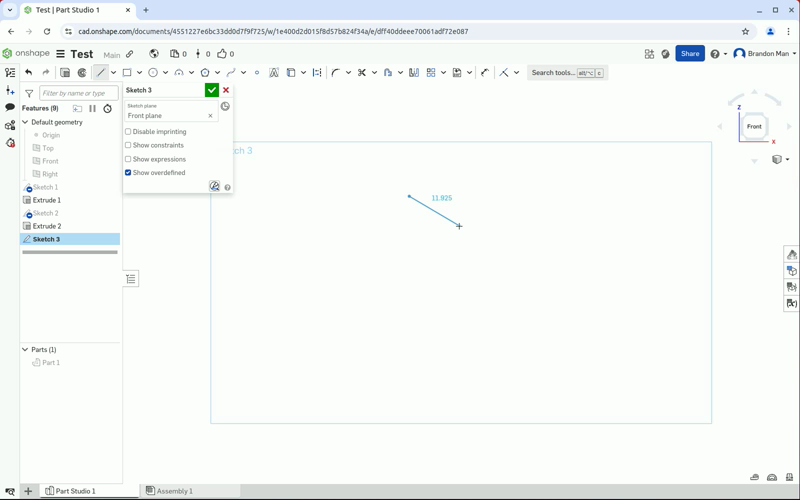
mouse_move(572, 225)
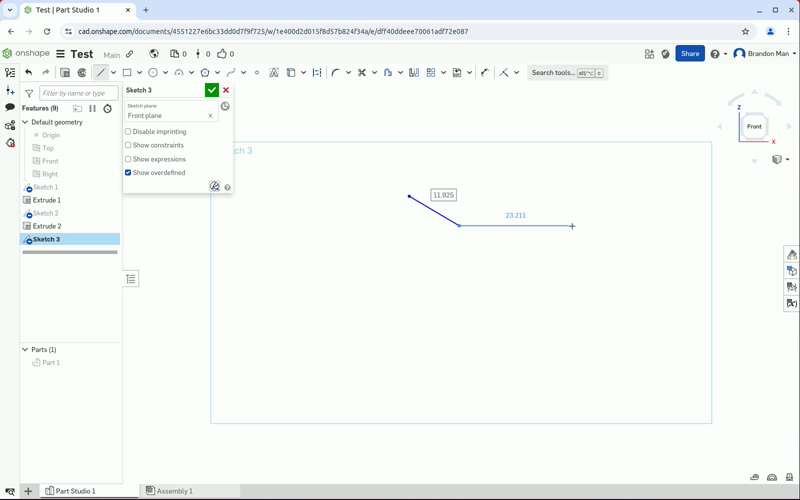
click(572, 225)
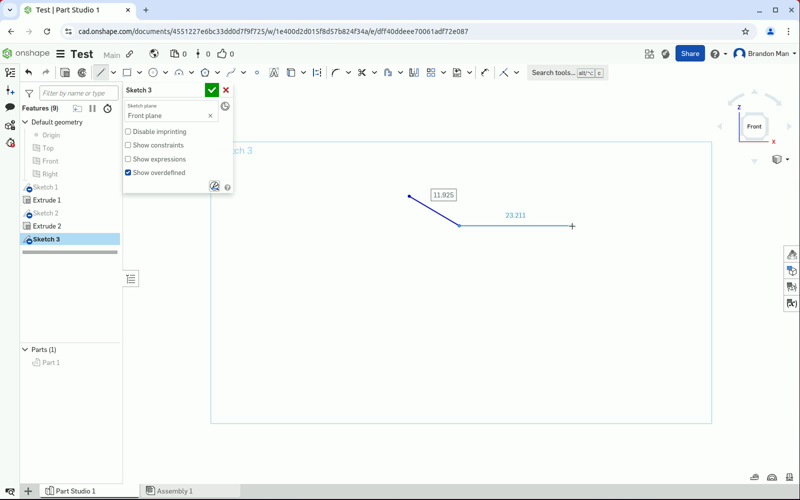
key_up(shift)
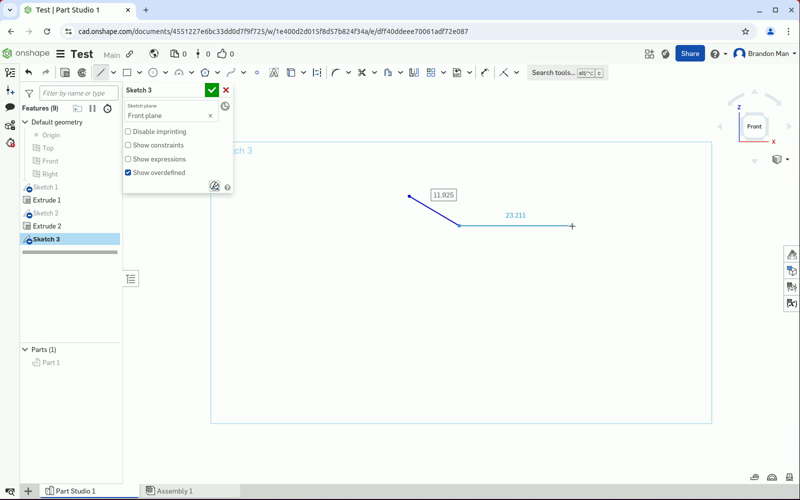
key_down(shift)
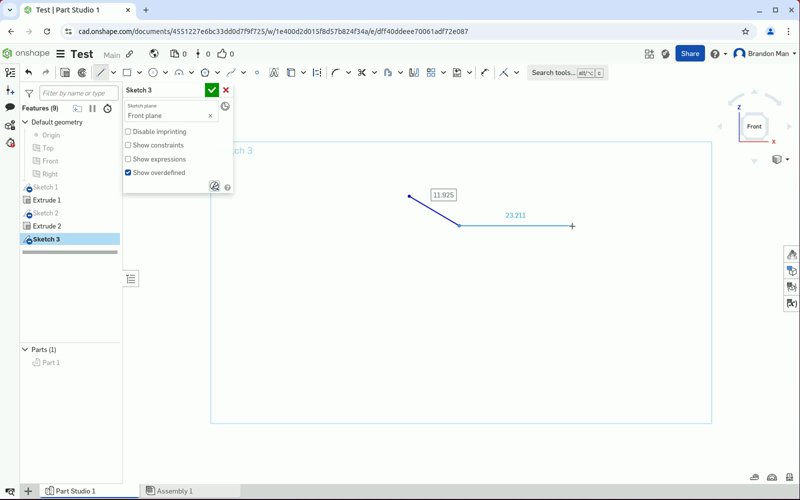
mouse_move(572, 296)
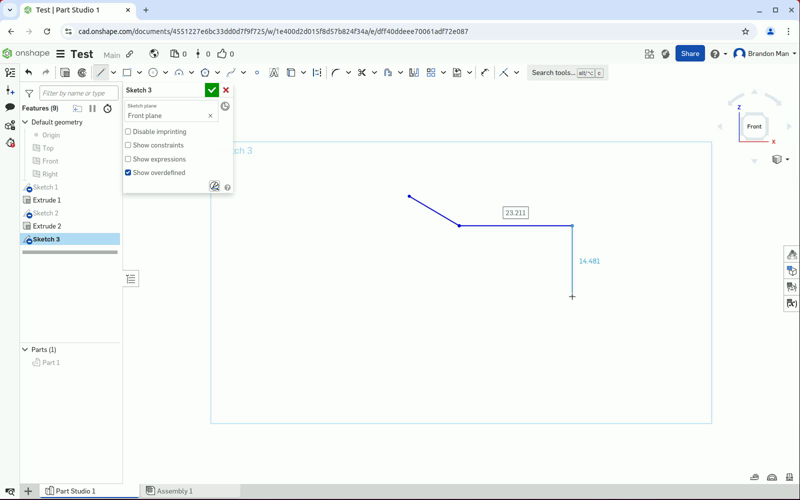
click(572, 296)
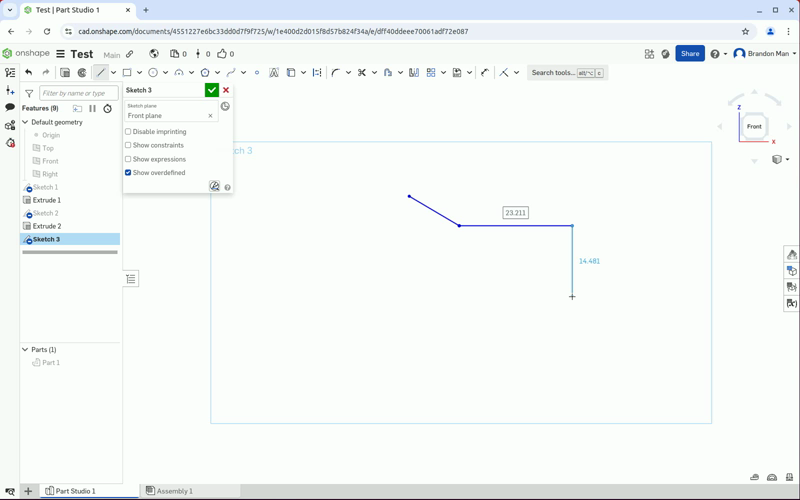
key_up(shift)
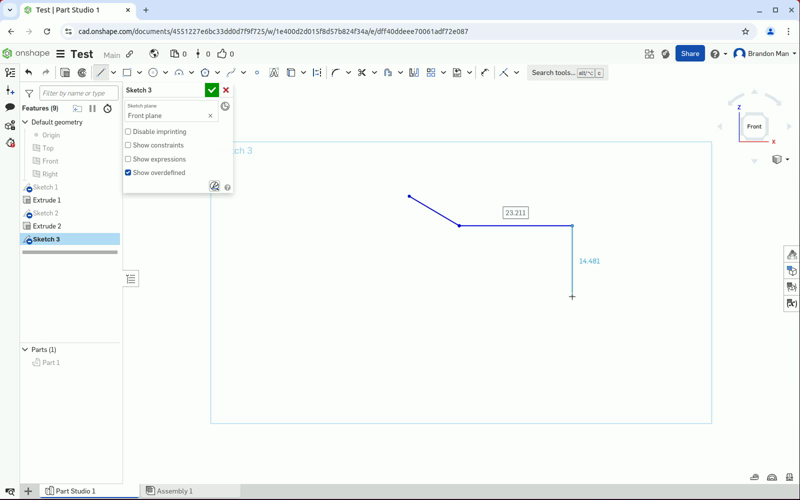
key_down(shift)
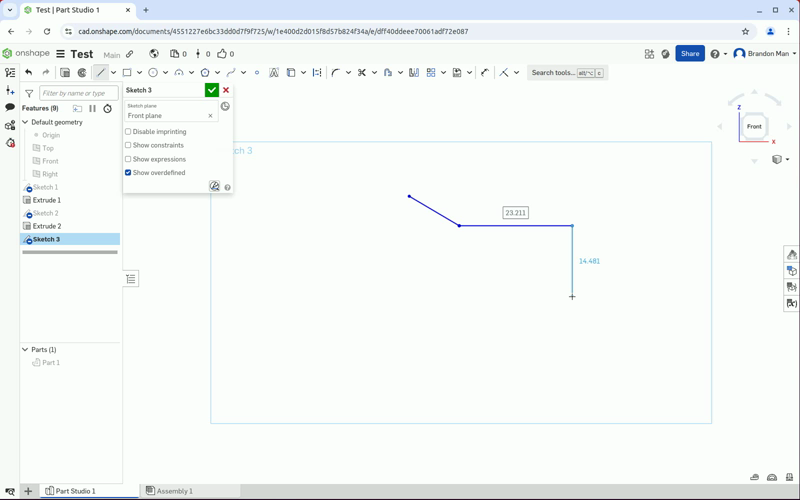
mouse_move(589, 296)
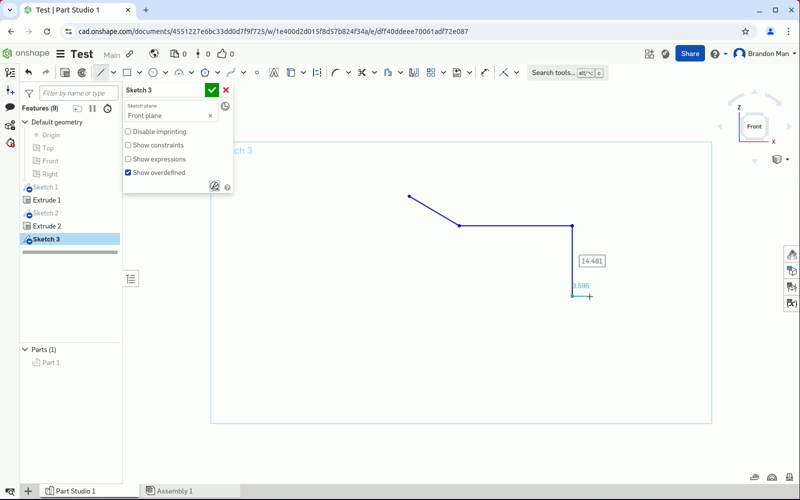
mouse_move(585, 303)
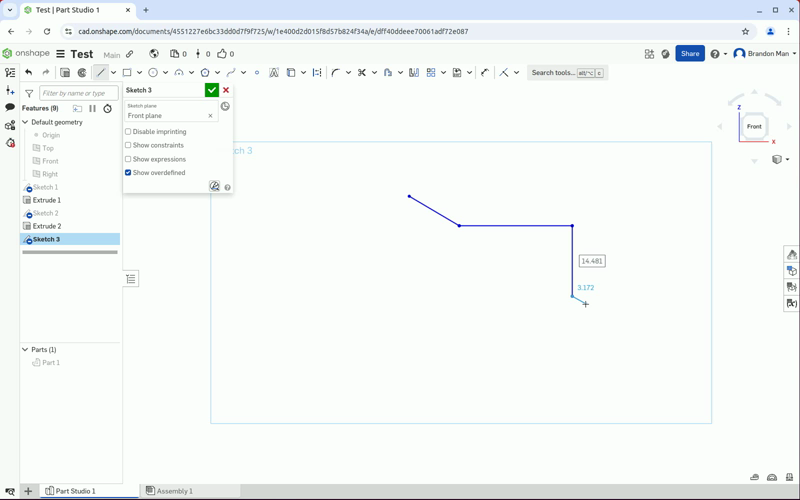
click(585, 303)
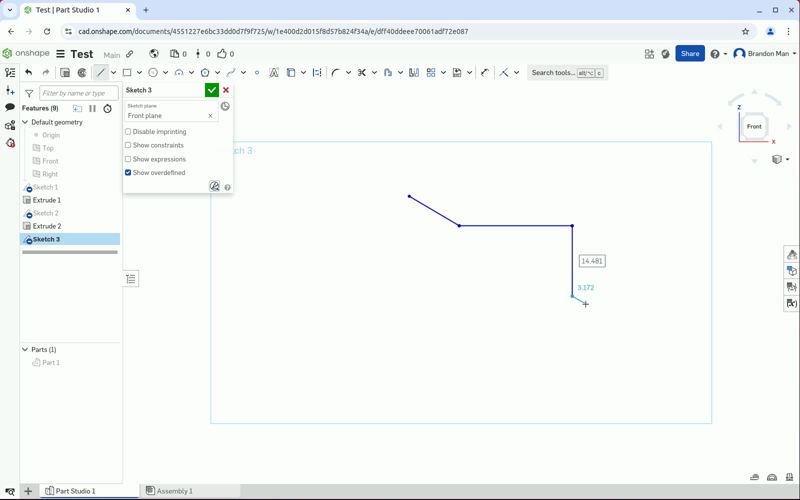
key_up(shift)
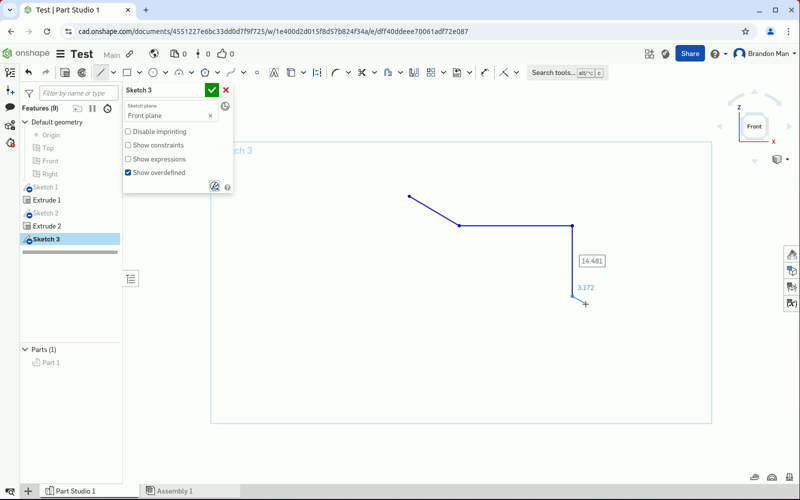
key_down(shift)
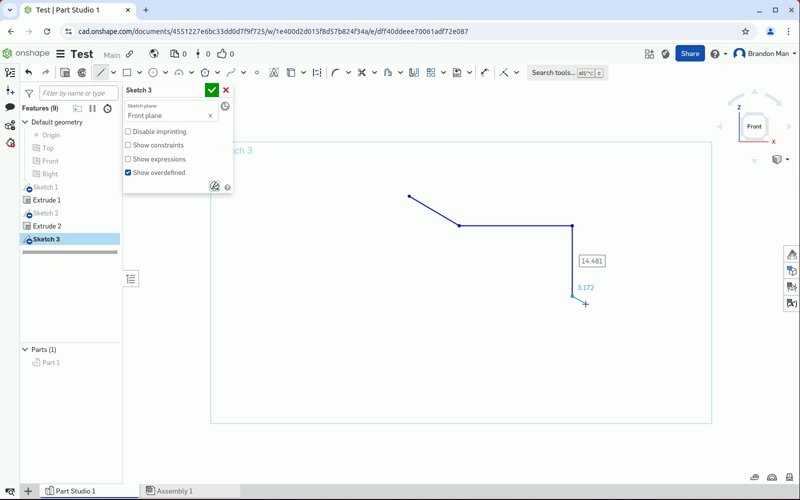
mouse_move(585, 186)
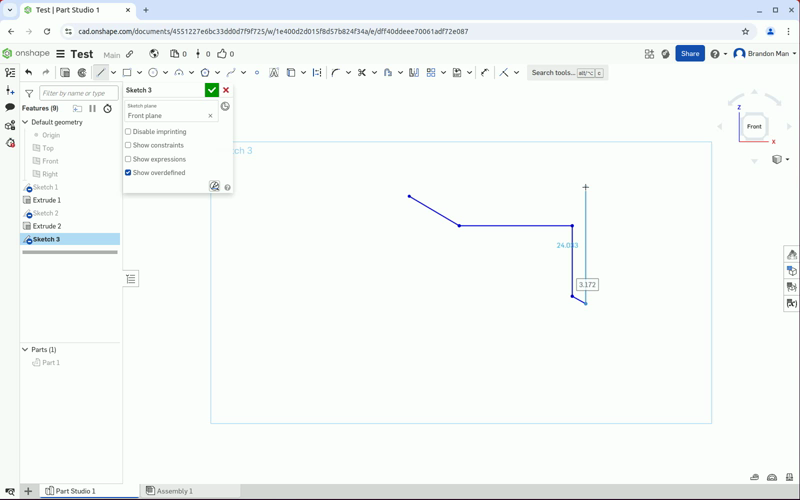
click(585, 186)
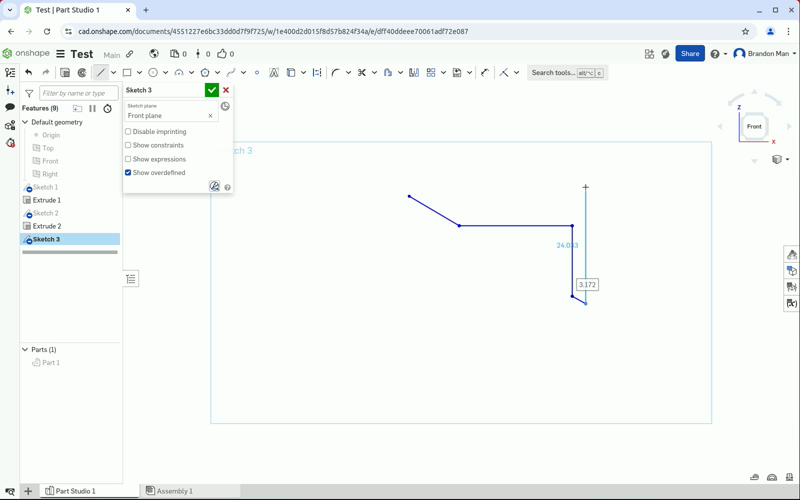
key_up(shift)
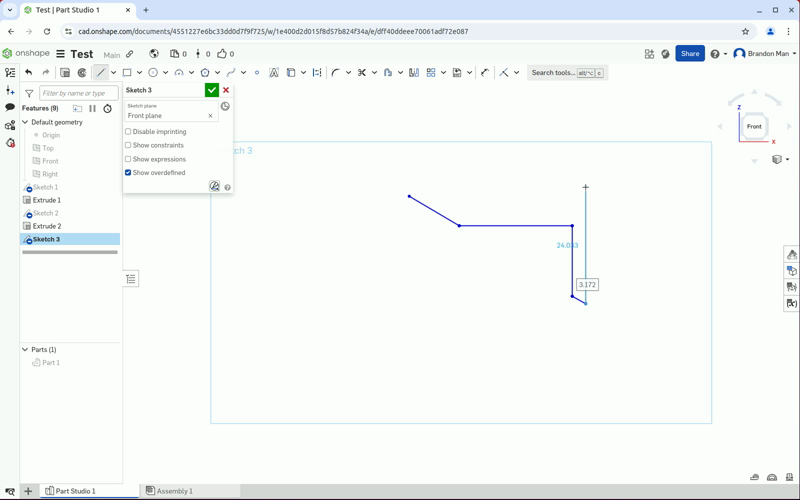
key_down(shift)
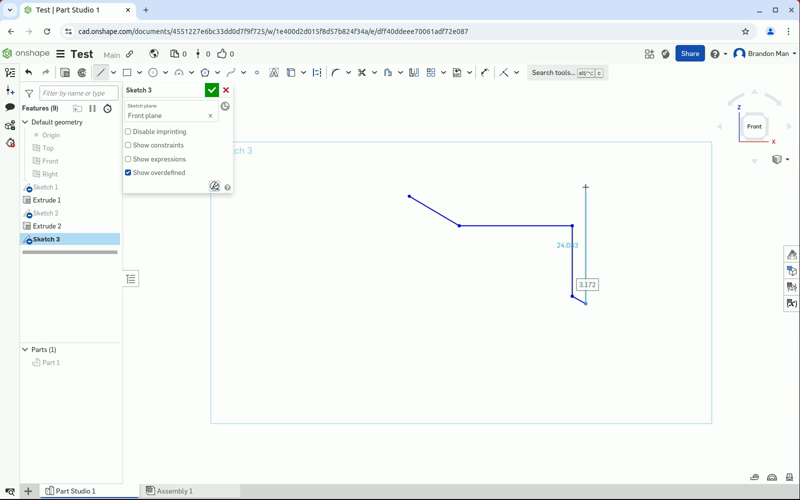
mouse_move(409, 196)
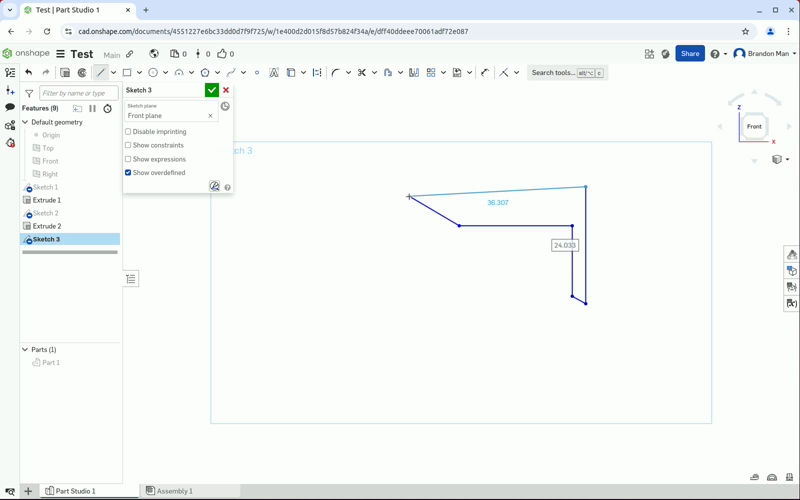
key_up(shift)
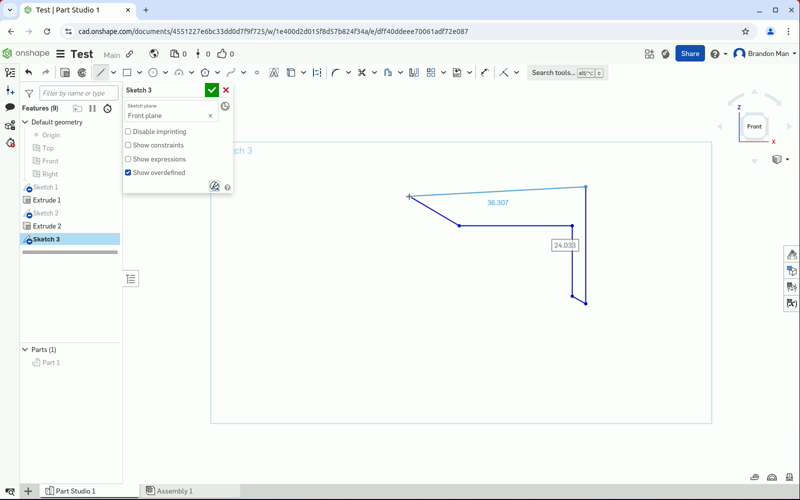
click(409, 196)
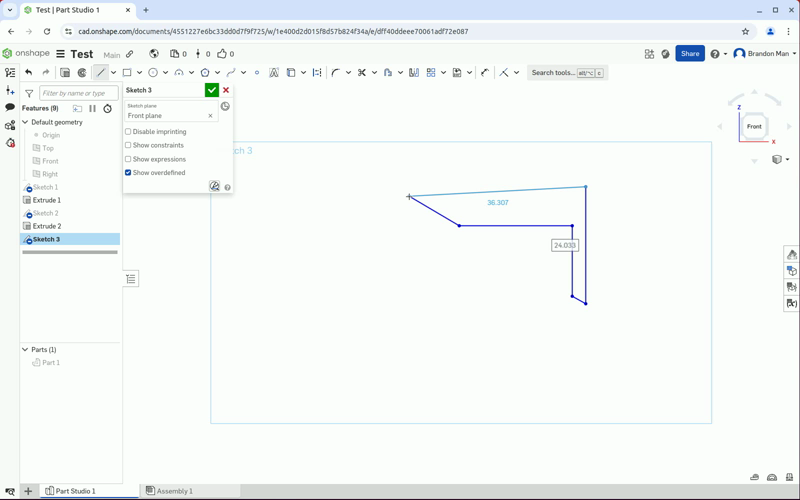
key(esc)
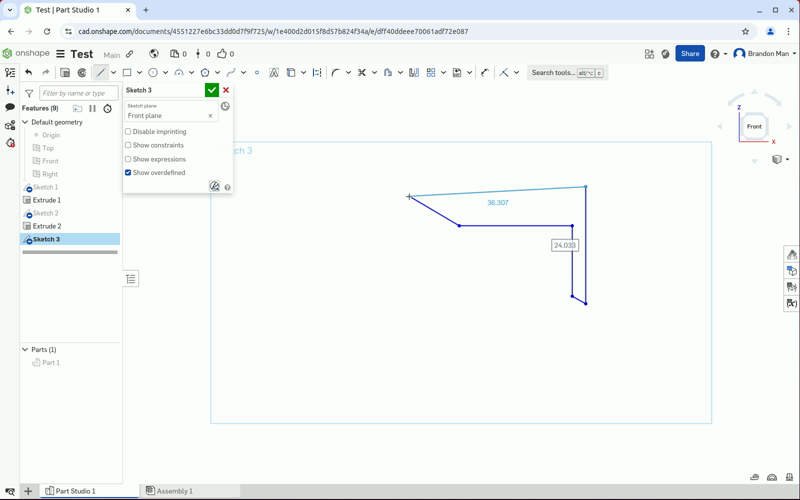
mouse_move(577, 287)
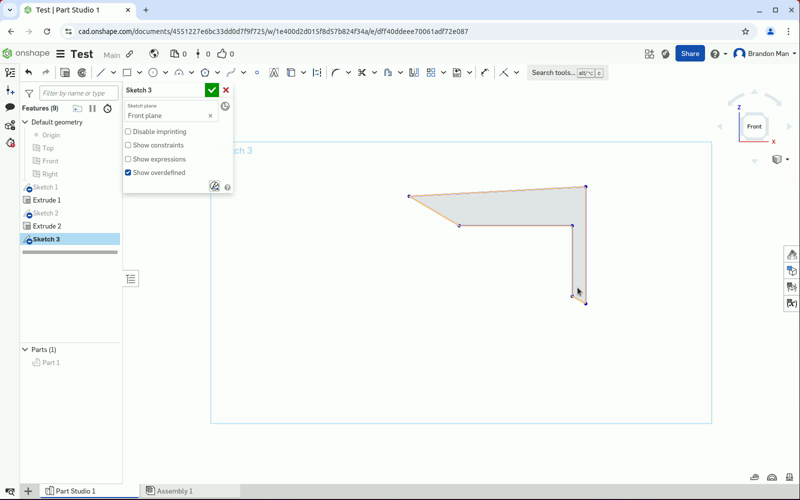
click(577, 287)
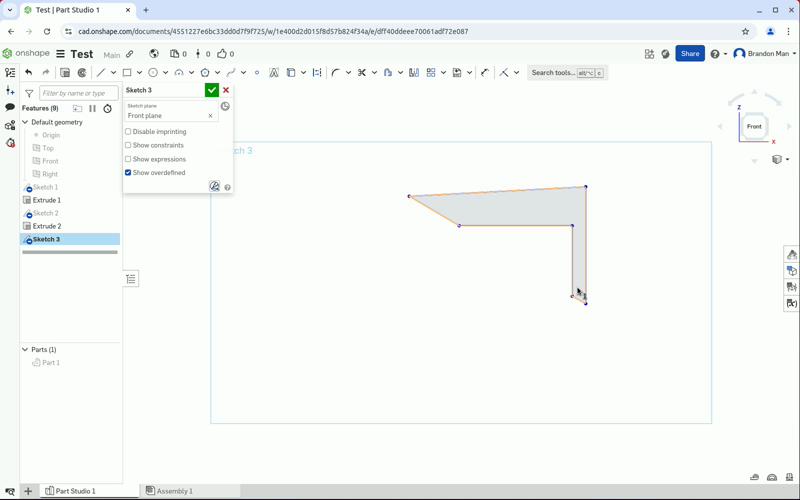
mouse_move(73, 352)
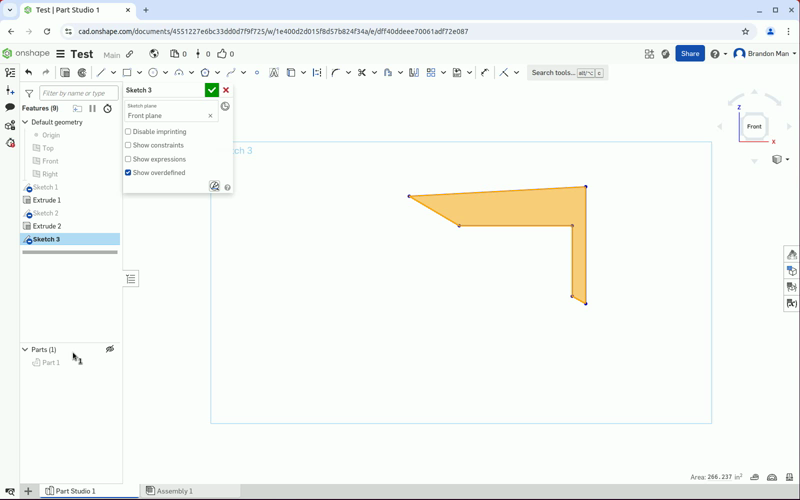
key(shift+y)
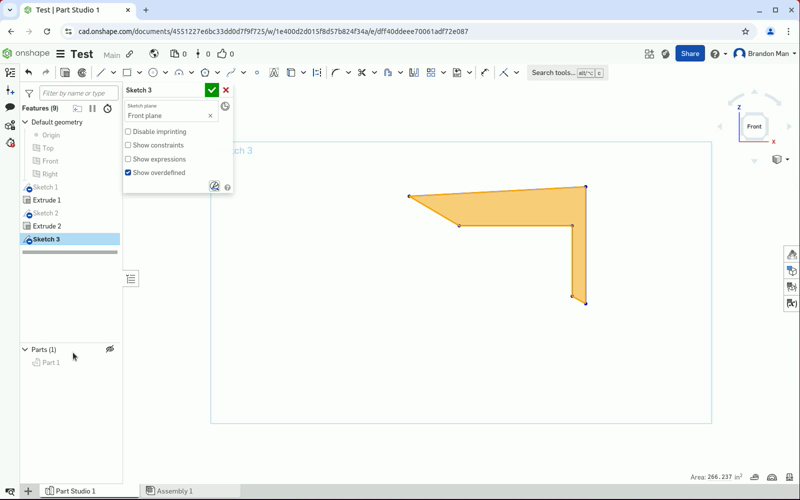
key(shift+e)
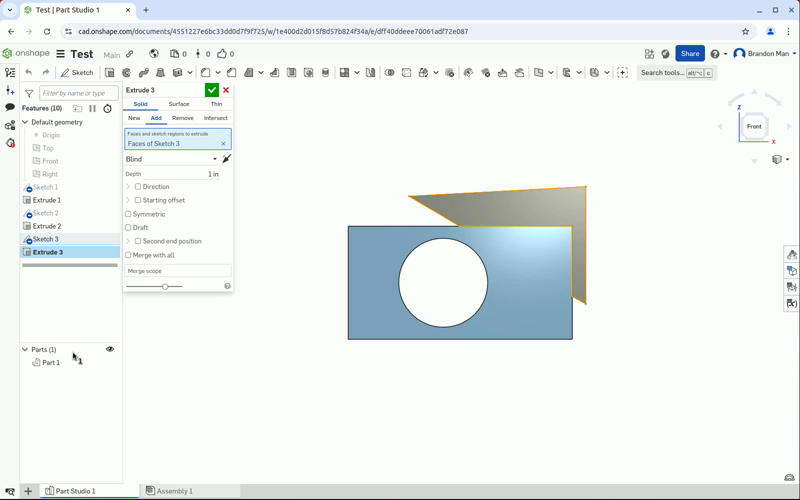
mouse_move(143, 106)
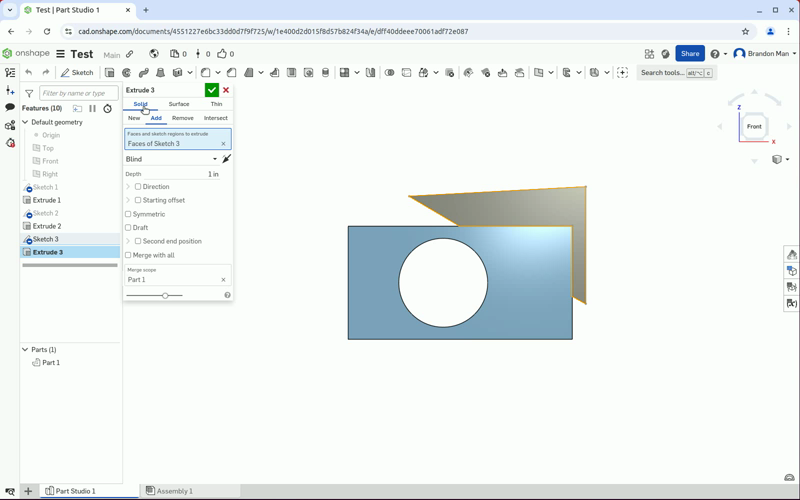
click(143, 106)
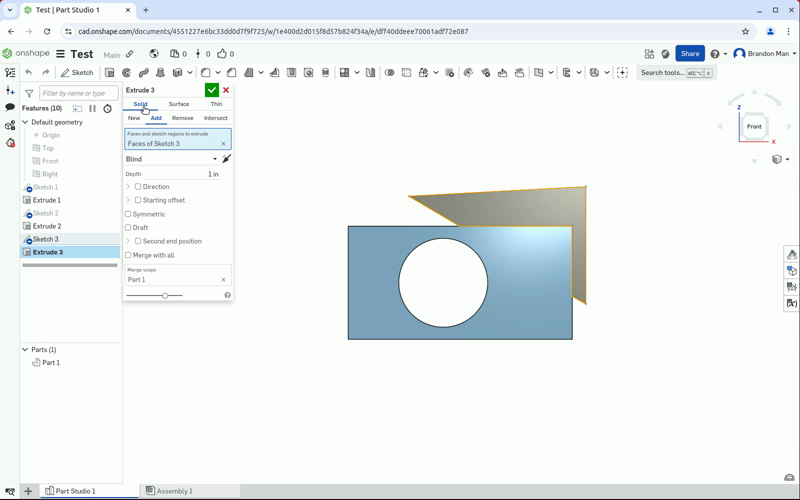
mouse_move(186, 120)
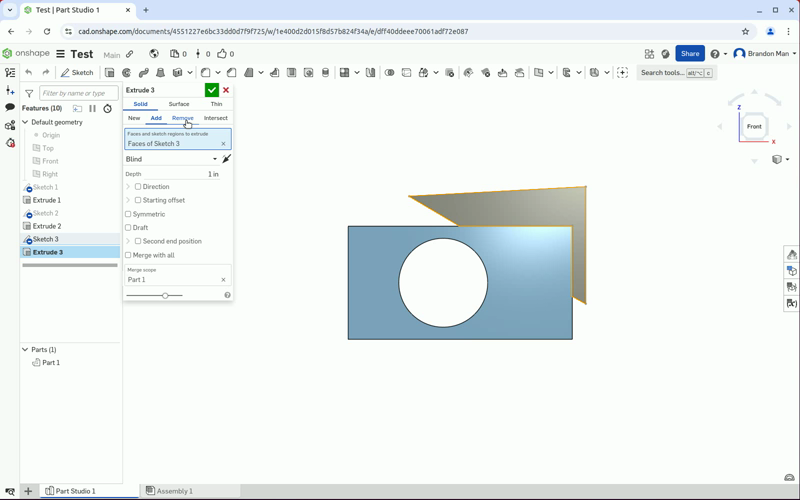
click(186, 120)
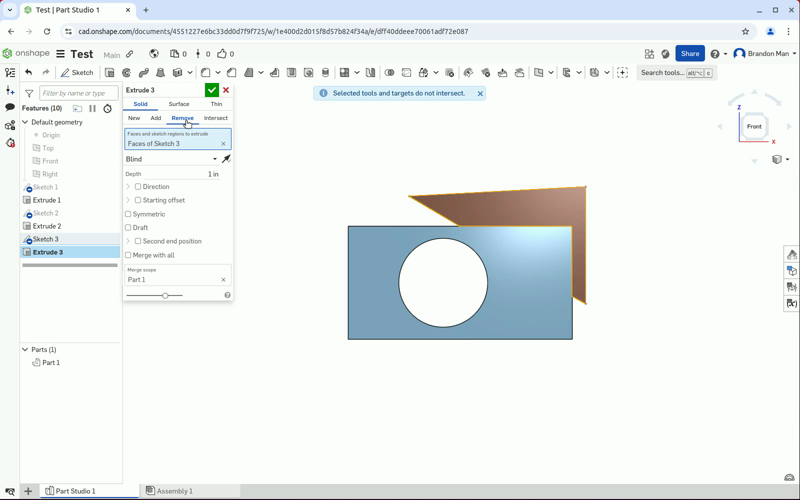
key(tab, 4)
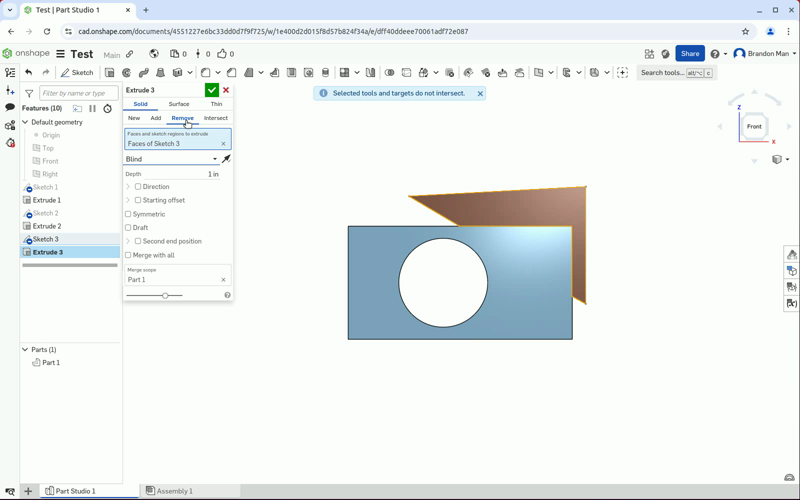
text(-61.14)
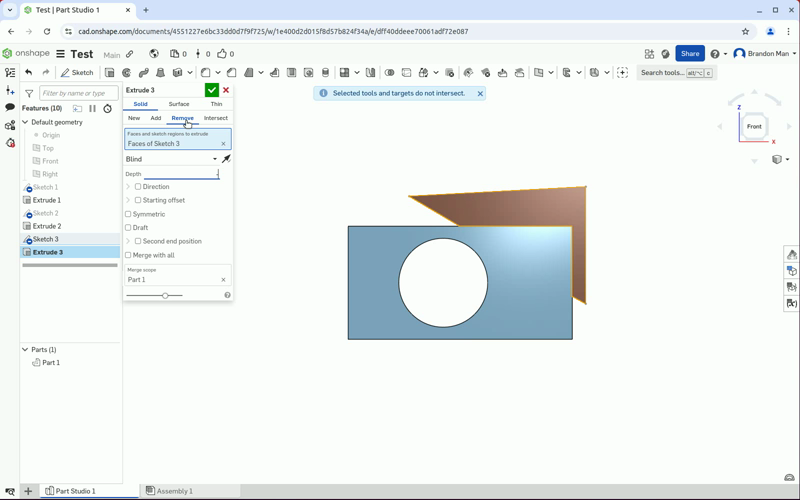
key(tab, 3)
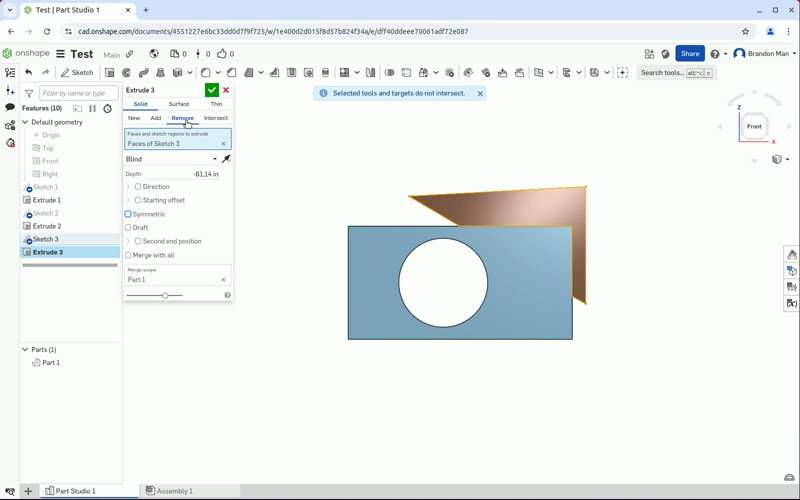
key(space)
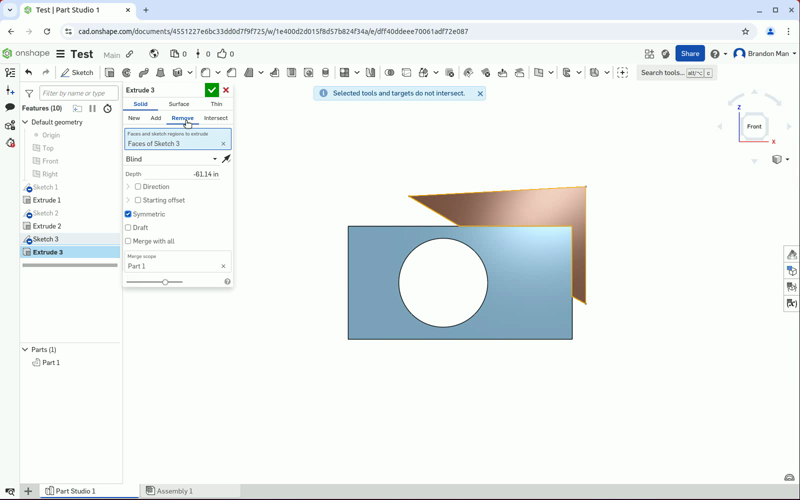
key(tab, 2)
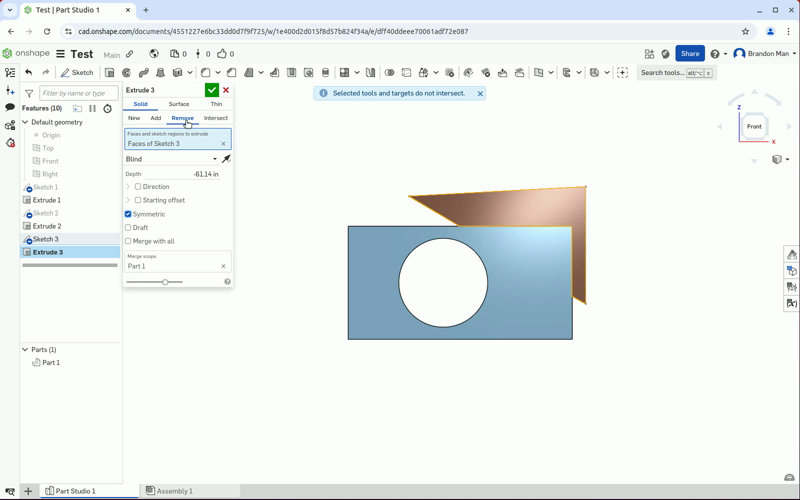
key(space)
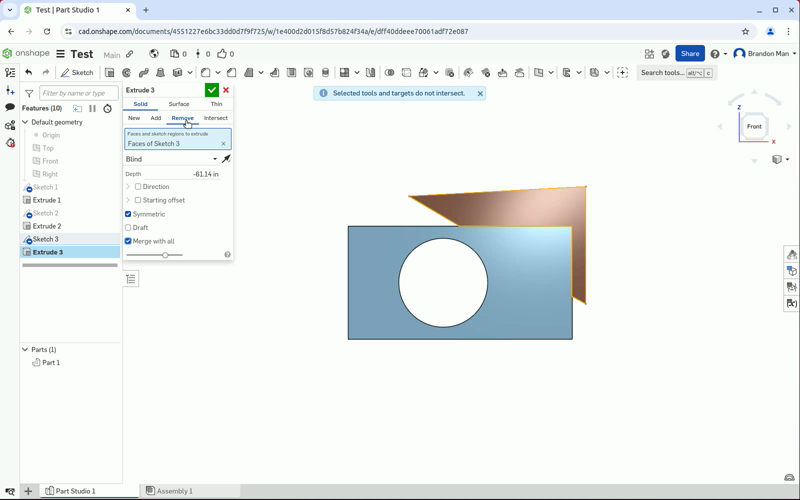
key(enter)
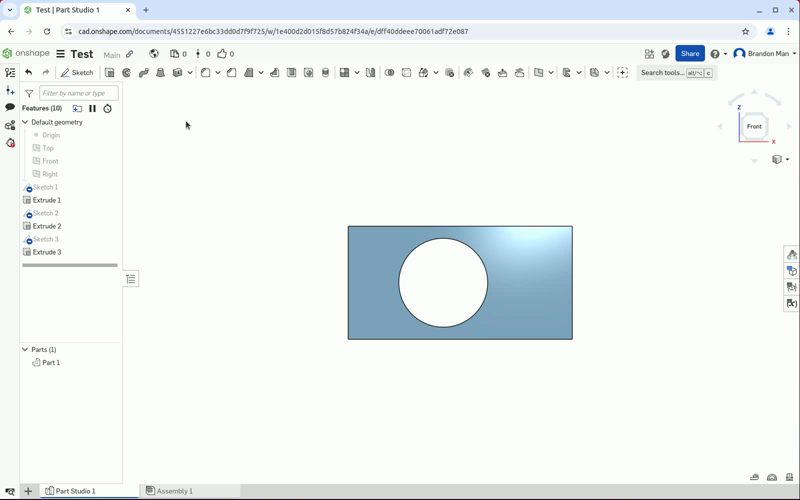
key(shift+h)
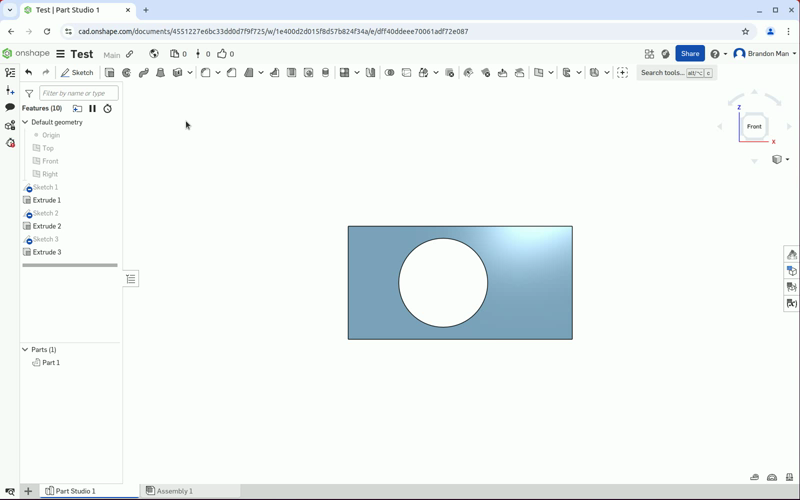
key(shift+h)
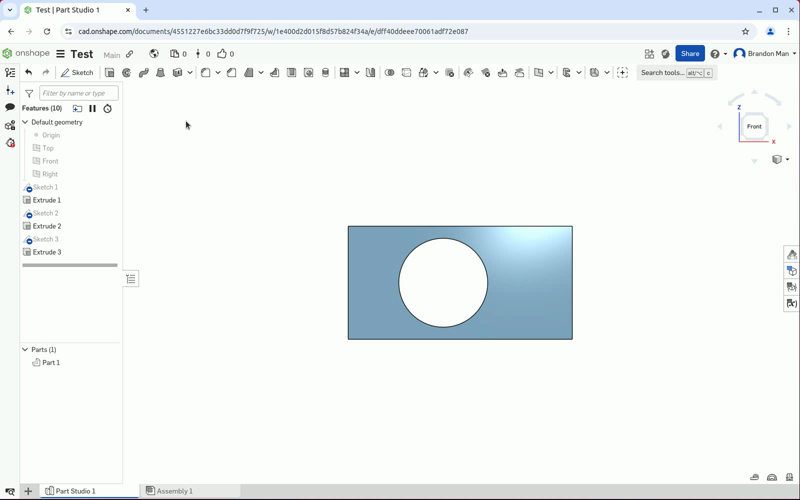
mouse_move(73, 189)
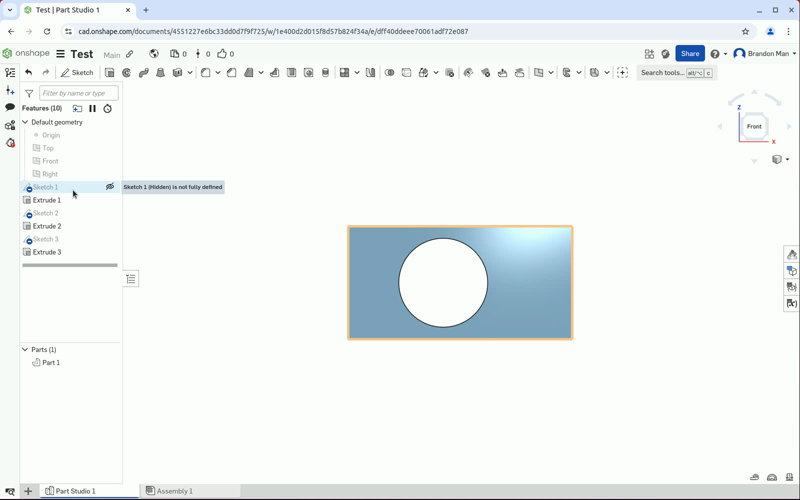
click(73, 189)
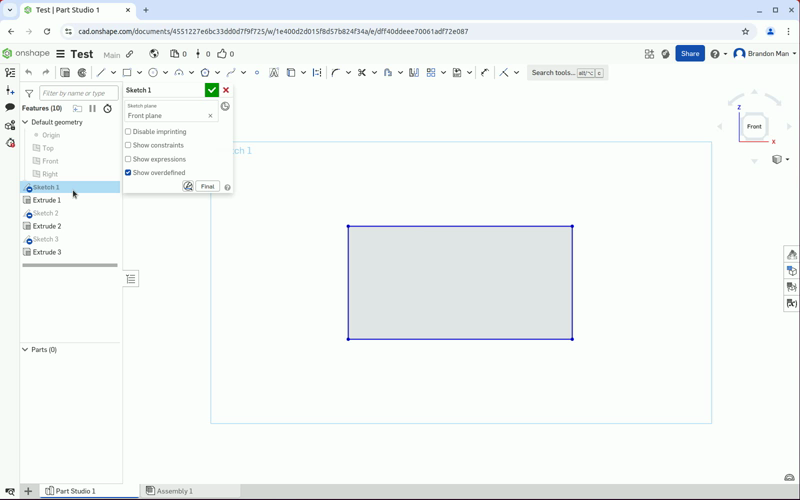
mouse_move(229, 92)
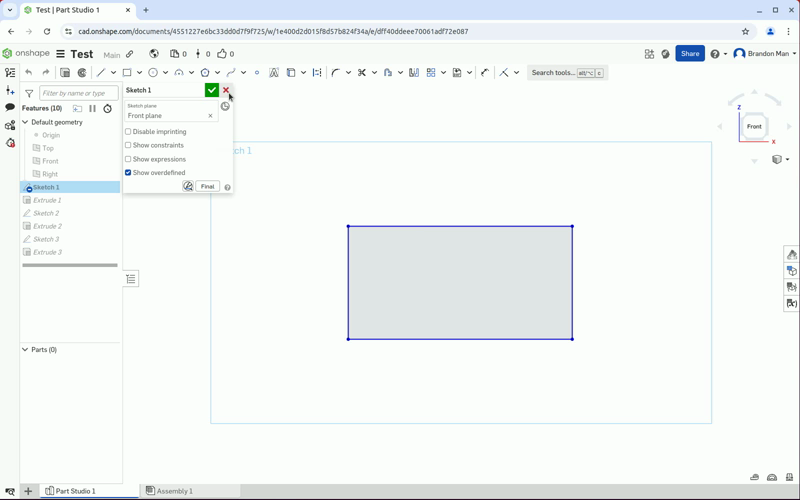
click(229, 92)
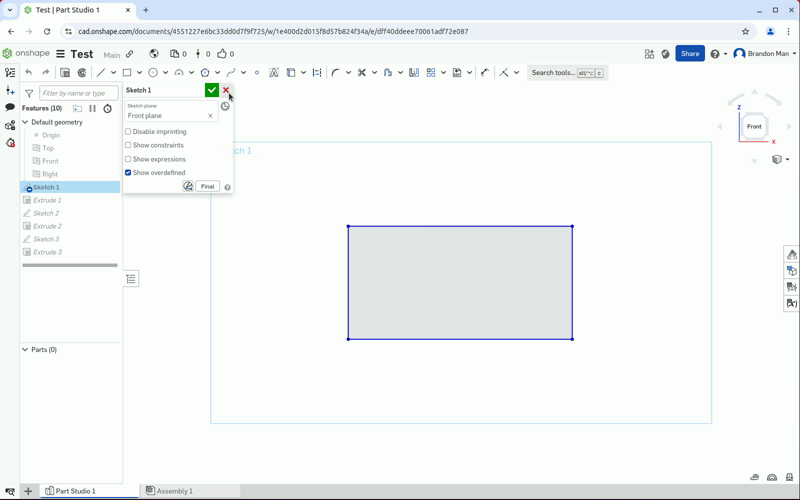
key(shift+s)
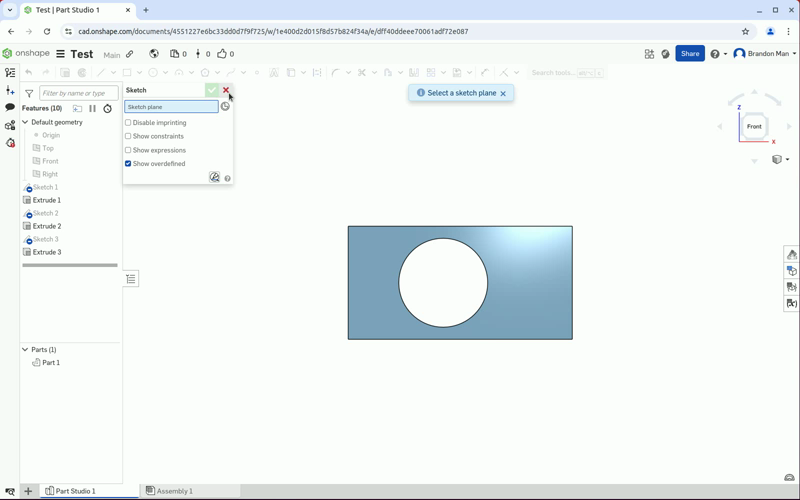
mouse_move(73, 163)
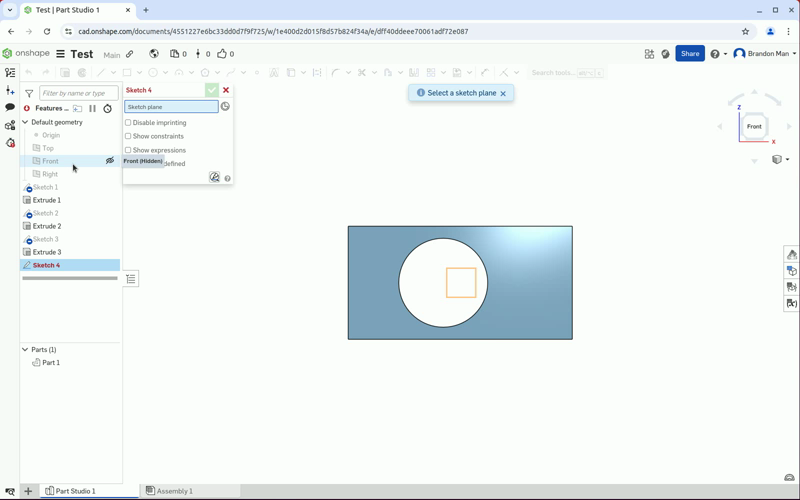
click(73, 163)
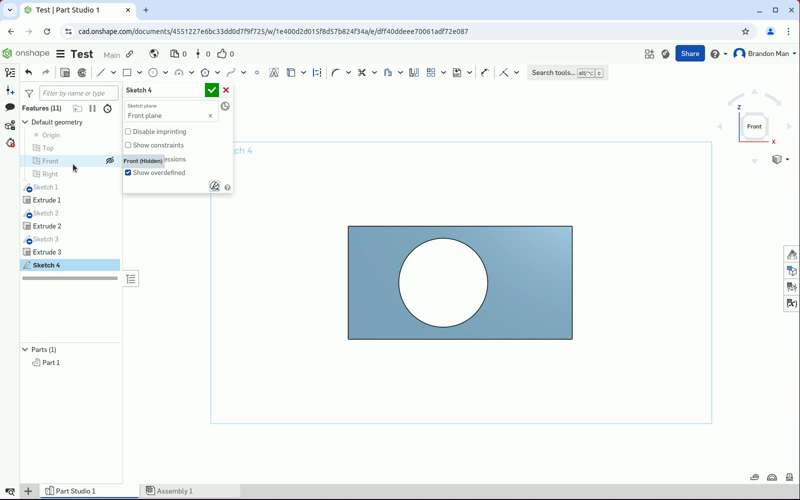
mouse_move(73, 352)
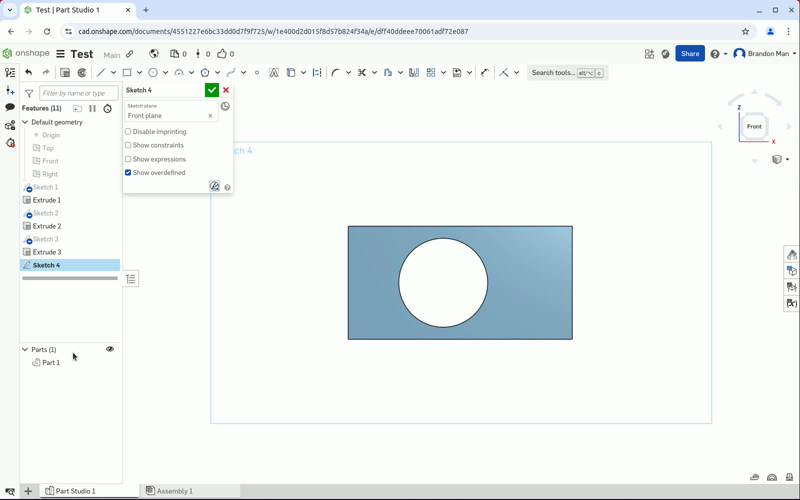
key(y)
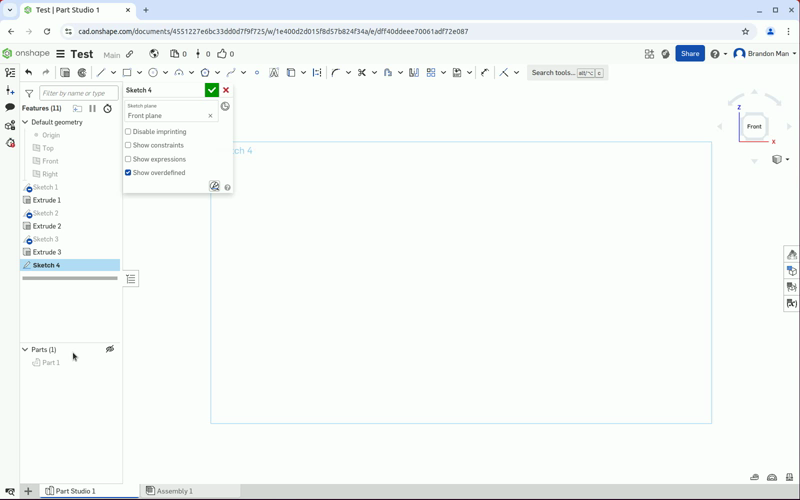
key(l)
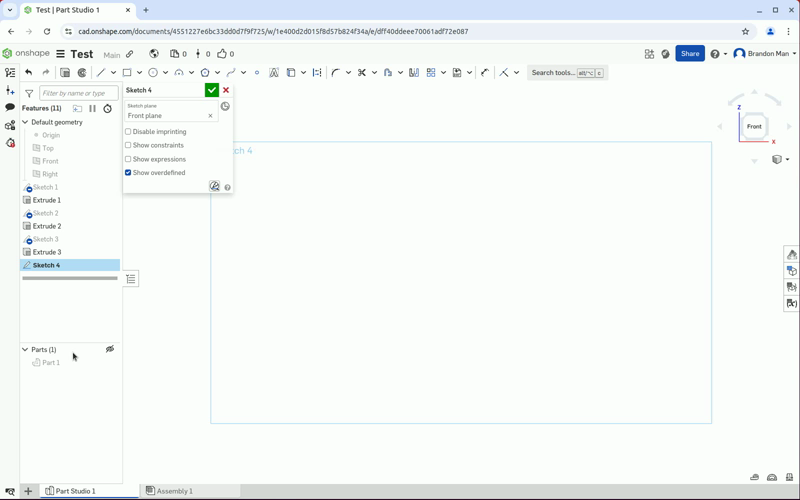
key_down(shift)
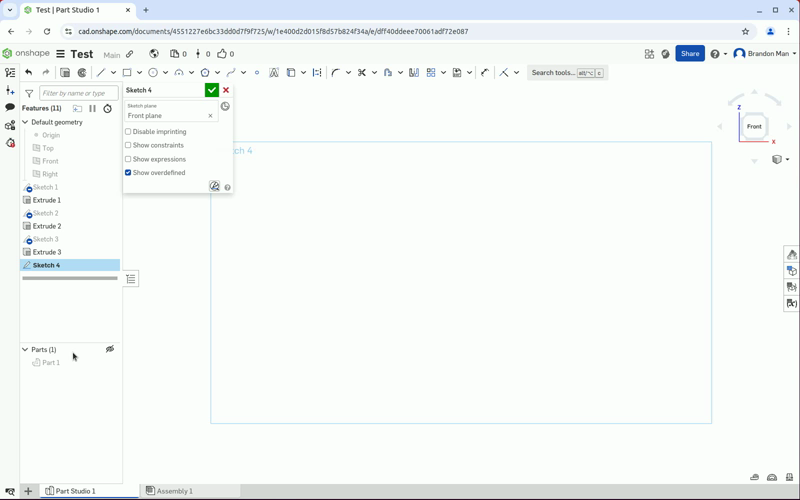
mouse_move(459, 226)
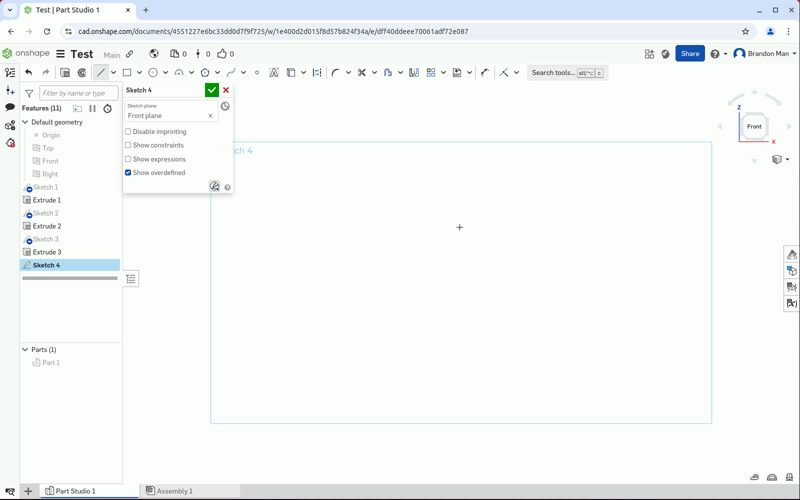
click(459, 226)
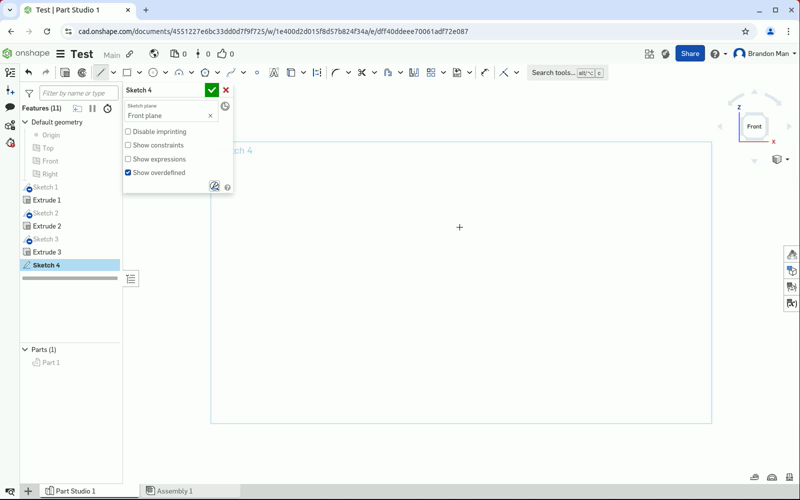
key_up(shift)
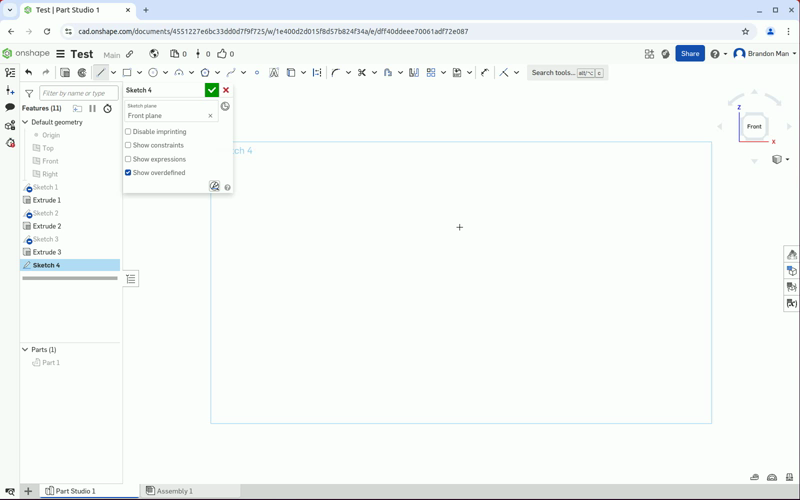
key_down(shift)
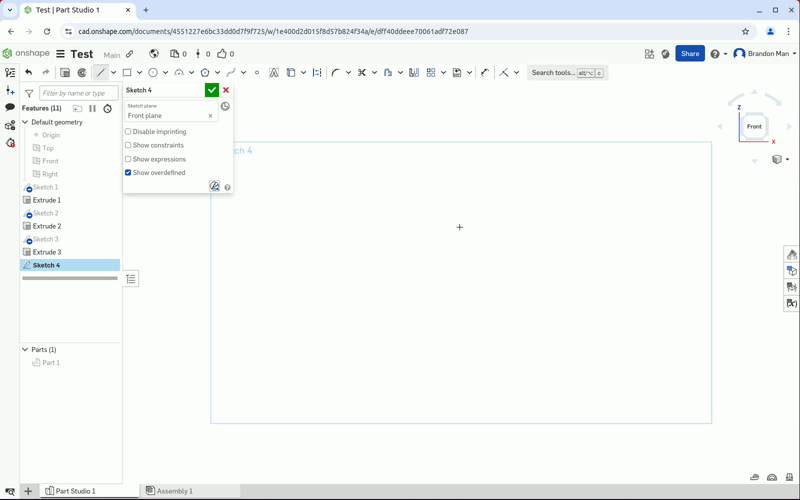
mouse_move(573, 296)
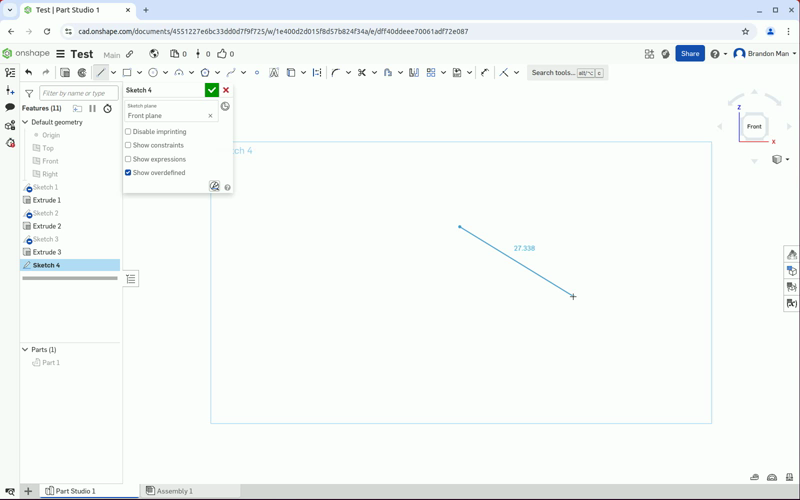
click(573, 296)
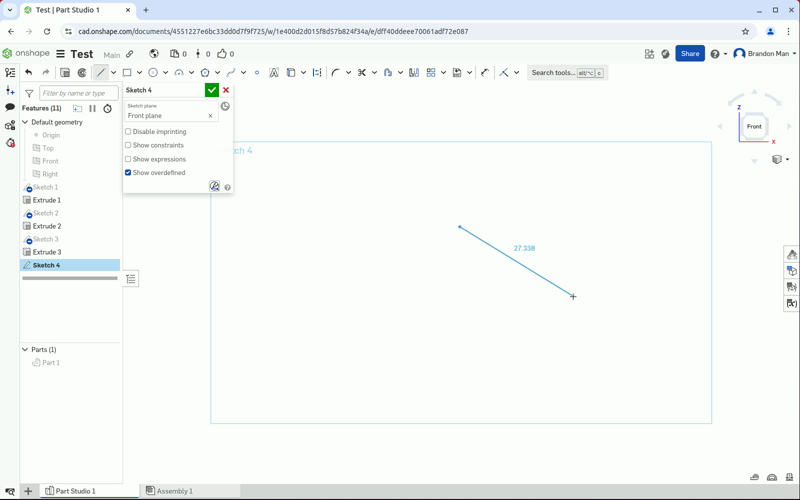
key_up(shift)
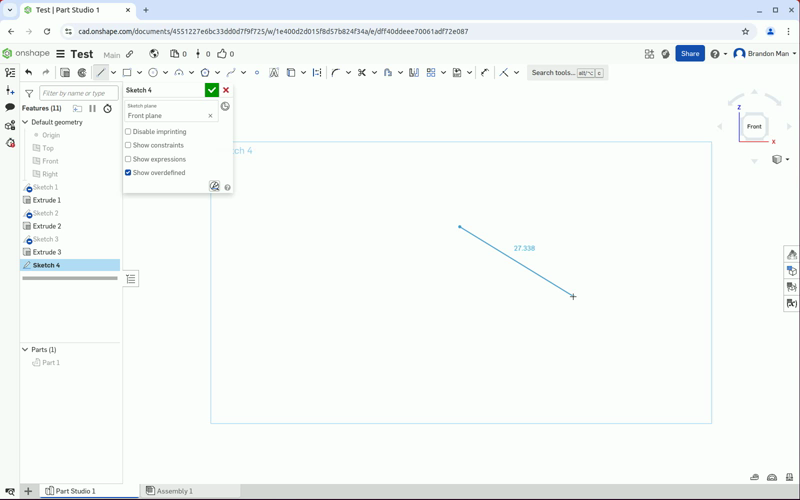
key_down(shift)
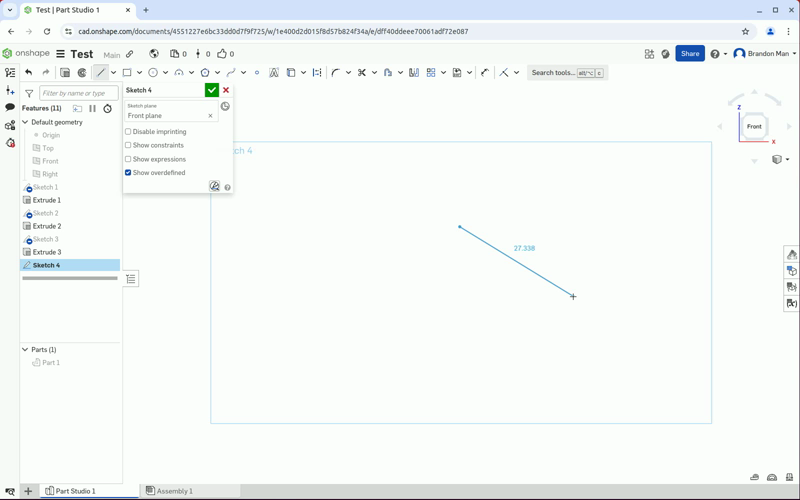
mouse_move(573, 226)
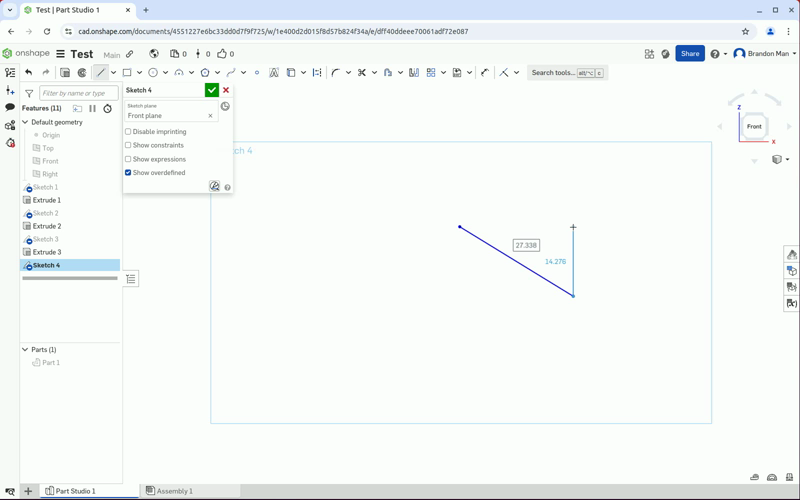
click(573, 226)
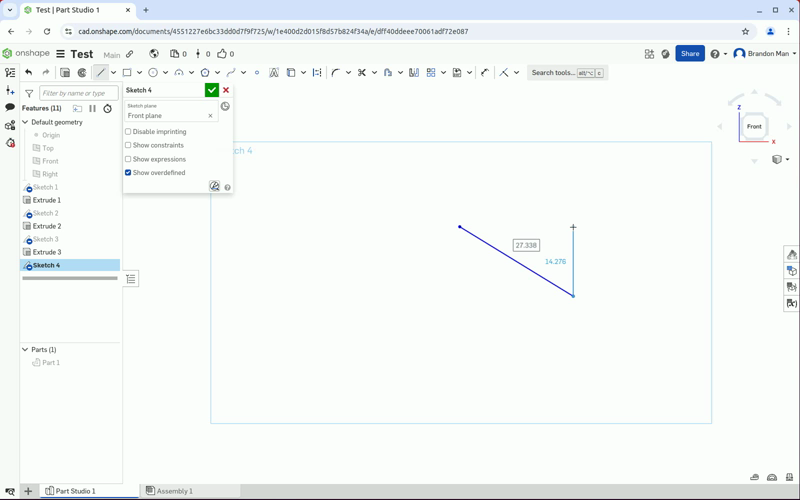
key_up(shift)
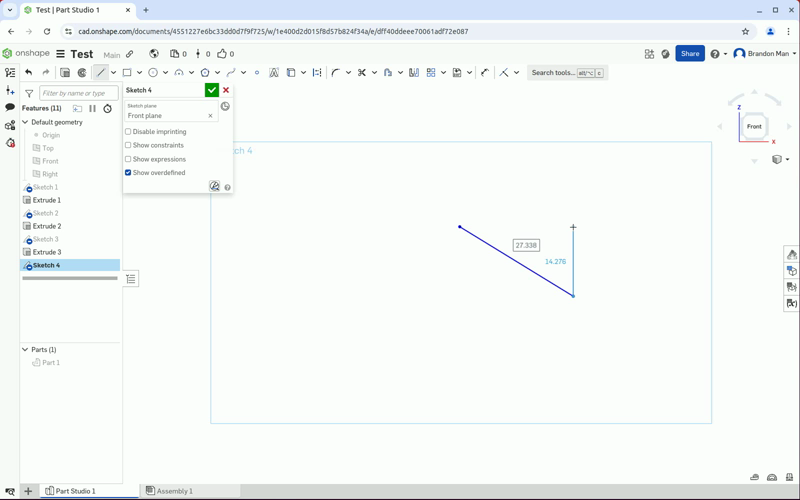
key_down(shift)
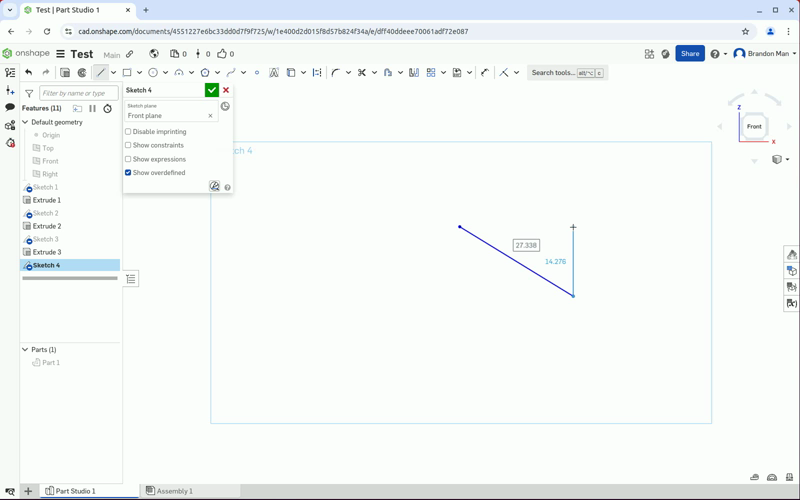
mouse_move(459, 226)
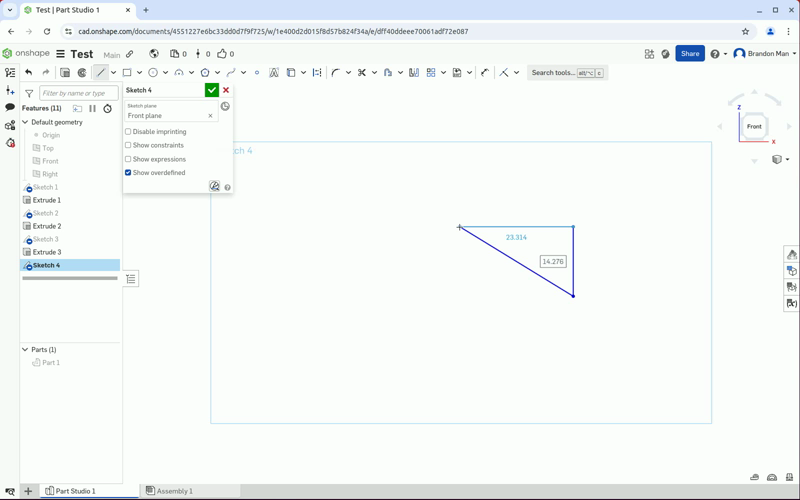
key_up(shift)
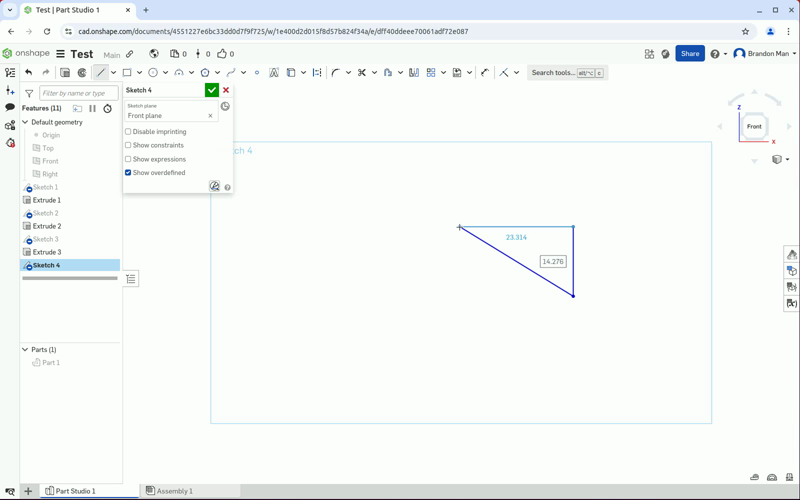
click(459, 226)
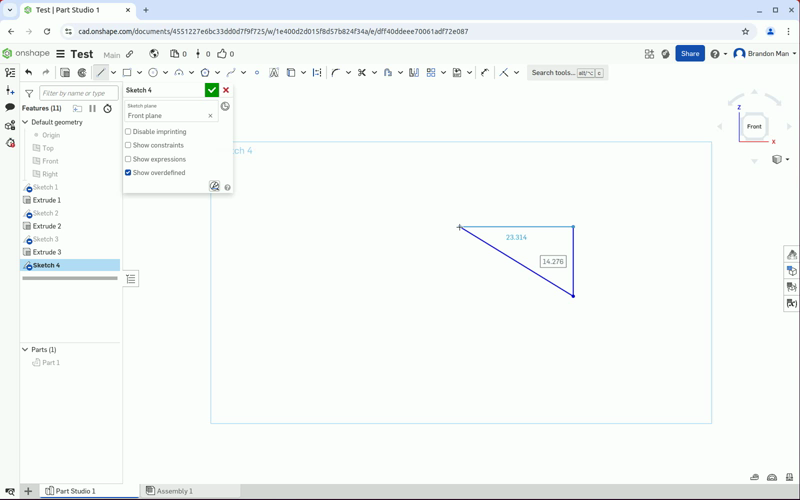
key(esc)
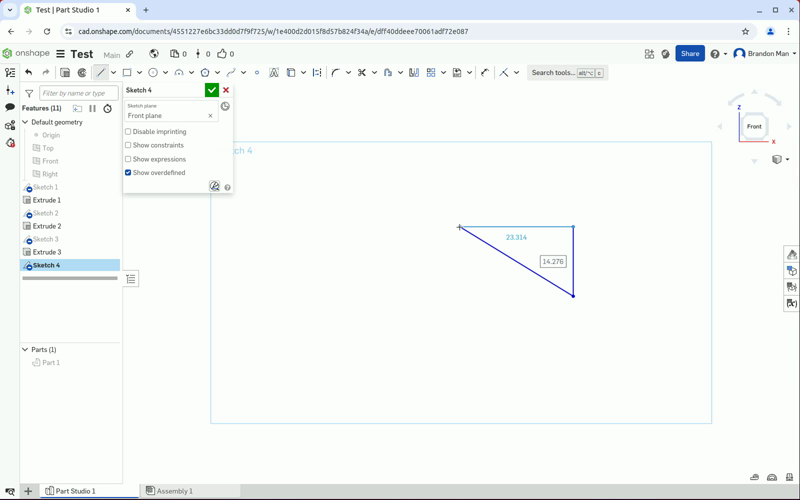
mouse_move(565, 278)
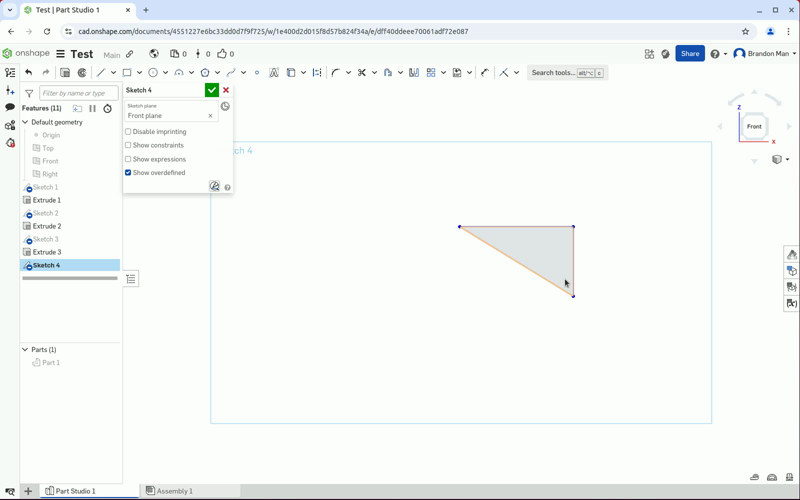
click(565, 278)
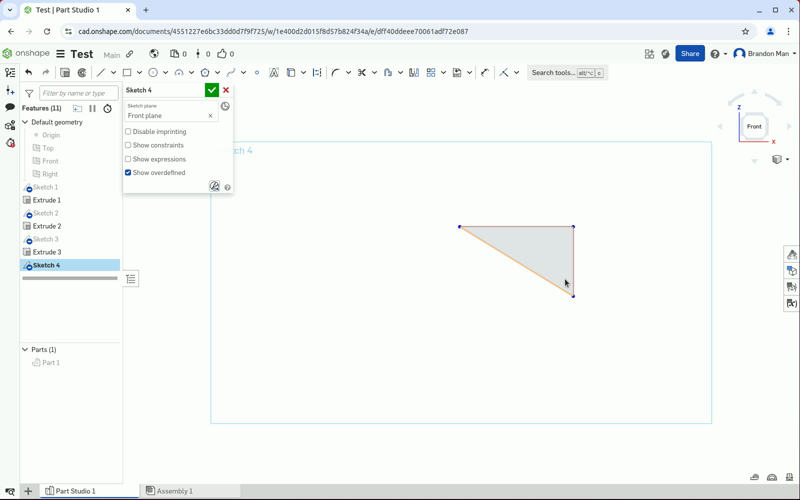
mouse_move(73, 352)
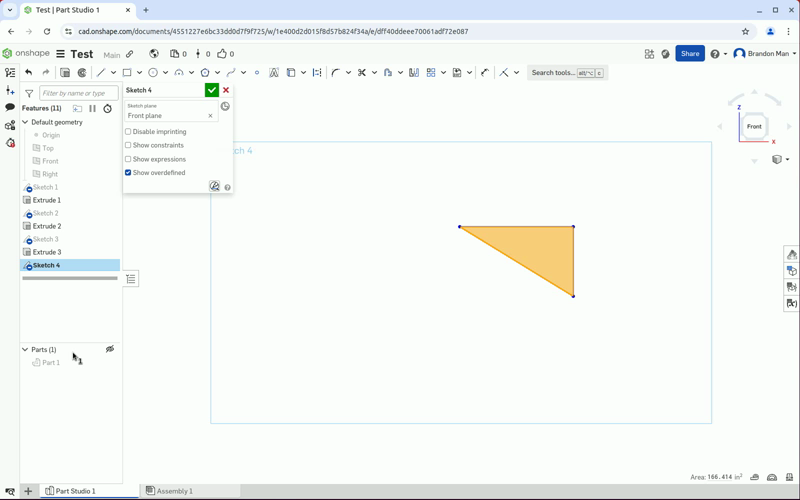
key(shift+y)
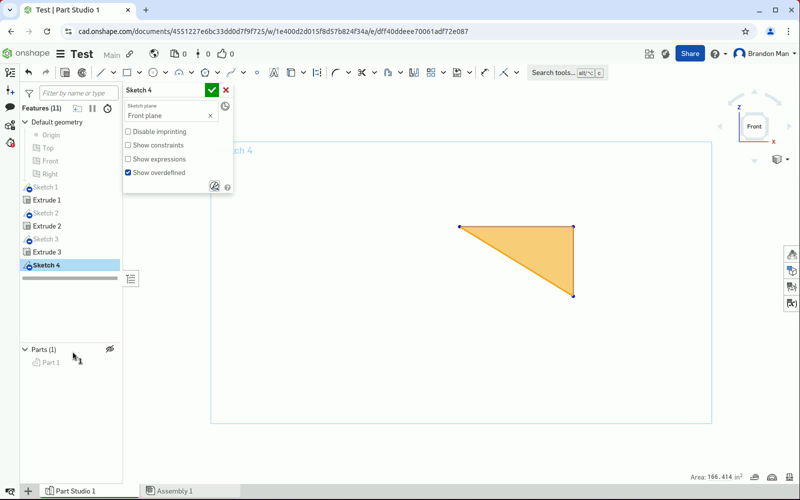
key(shift+e)
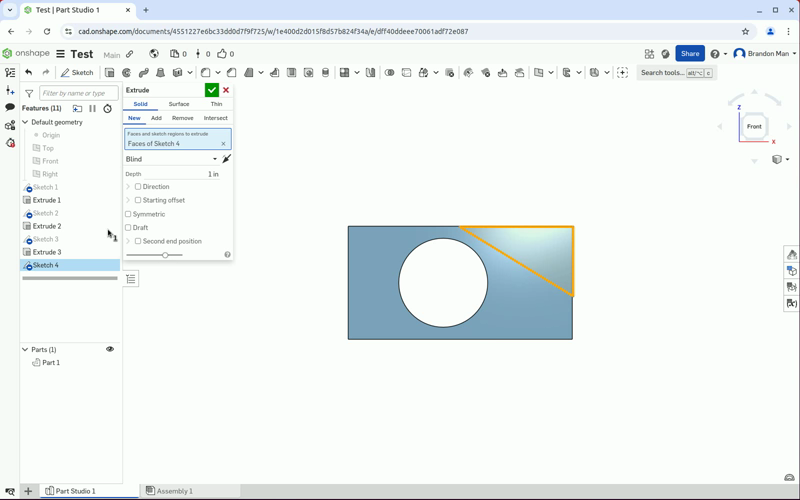
mouse_move(143, 106)
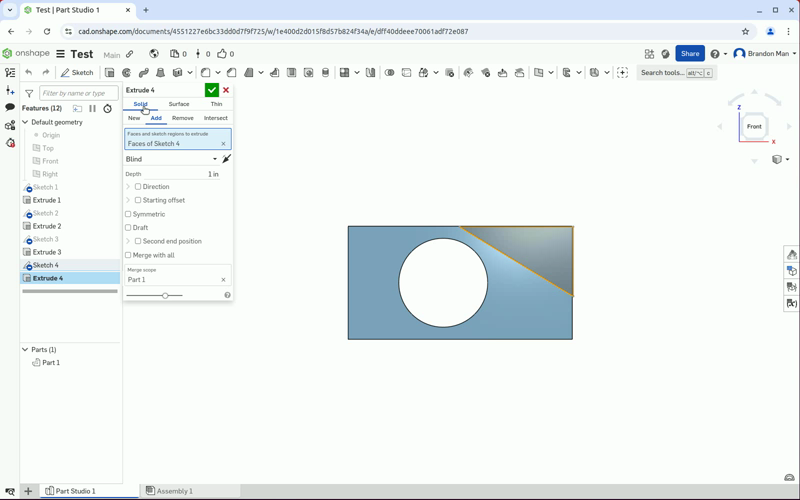
click(143, 106)
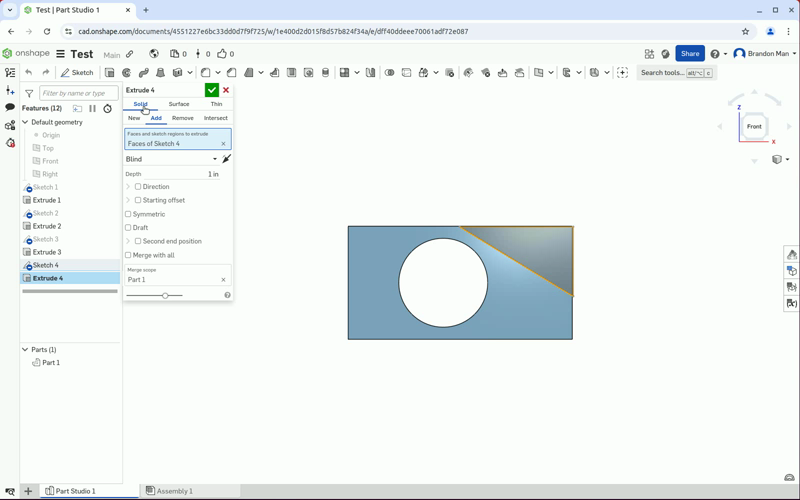
mouse_move(186, 120)
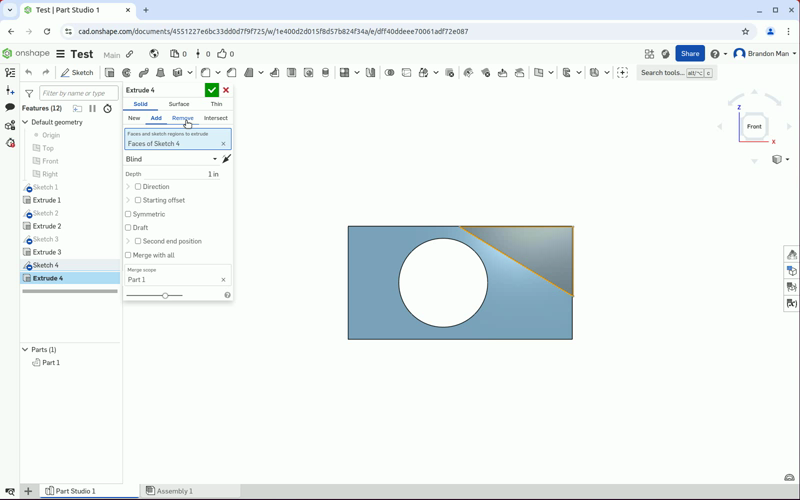
click(186, 120)
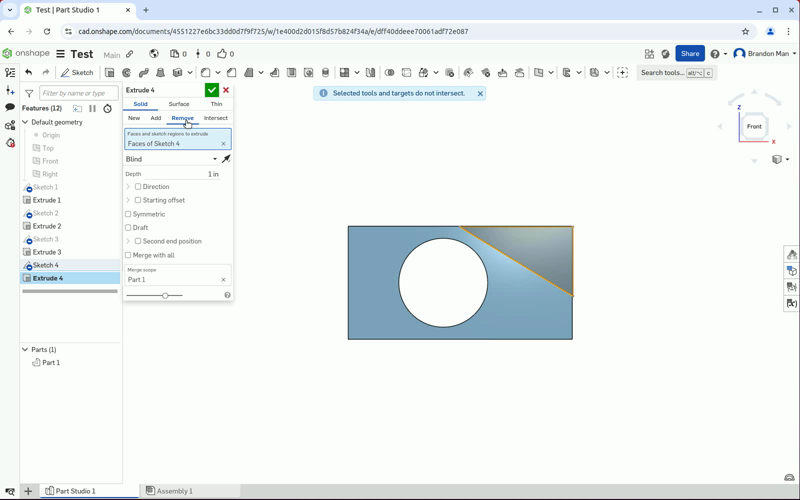
key(tab, 4)
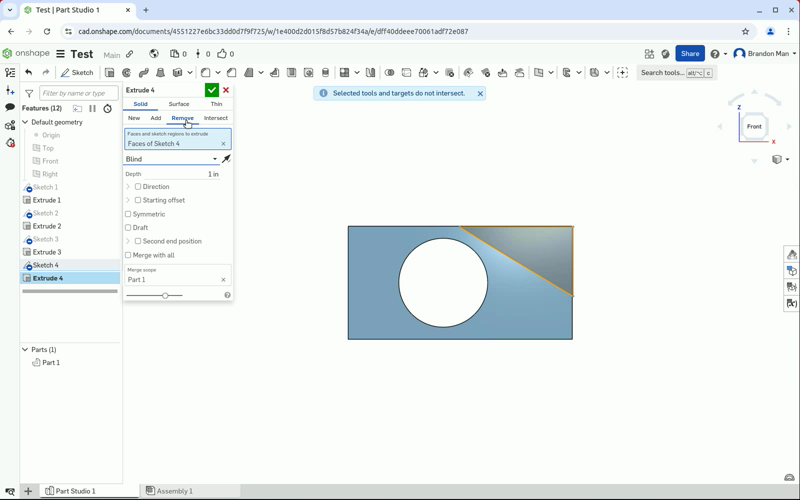
text(-61.14)
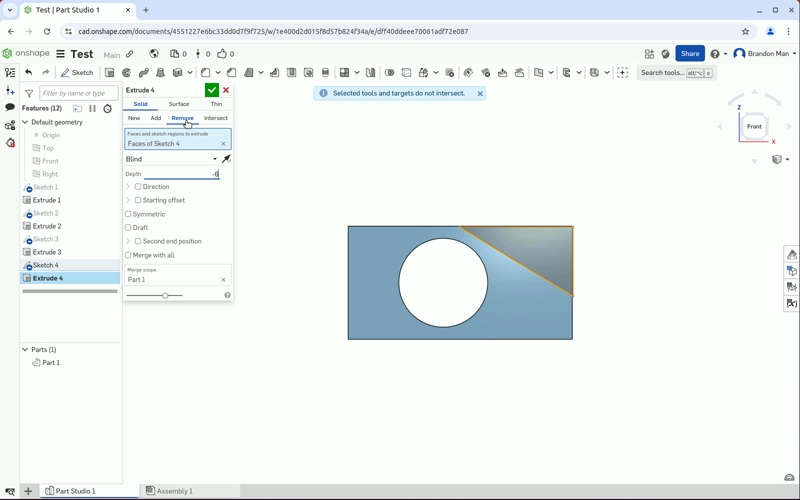
key(tab, 3)
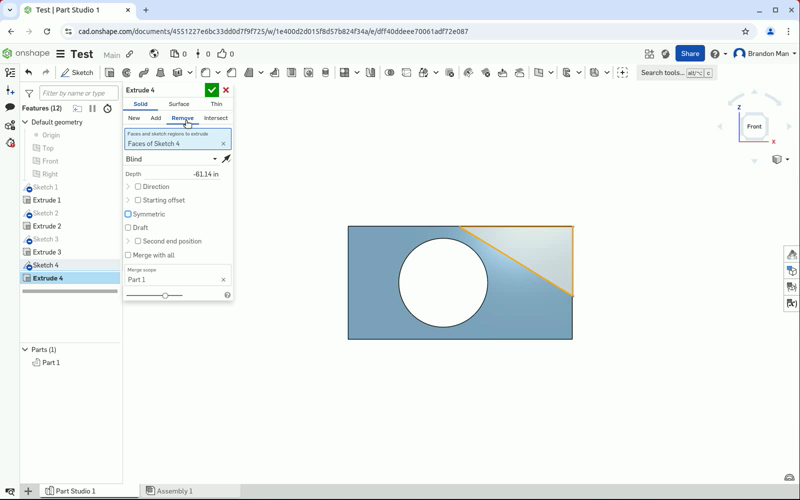
key(space)
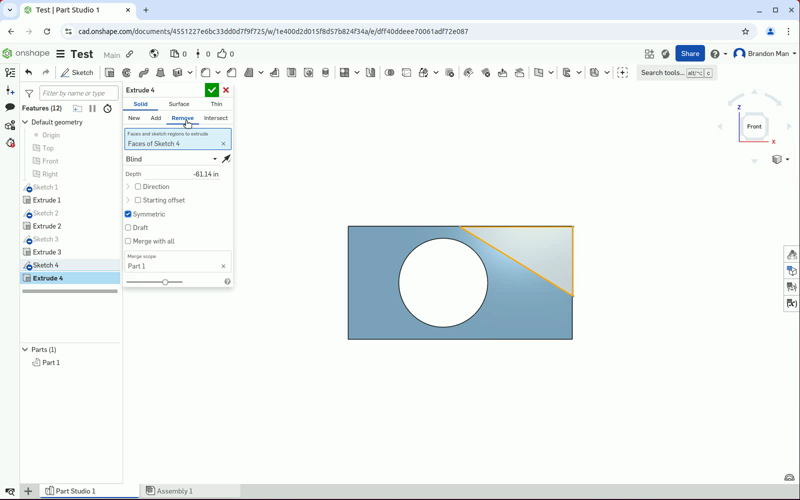
key(tab, 2)
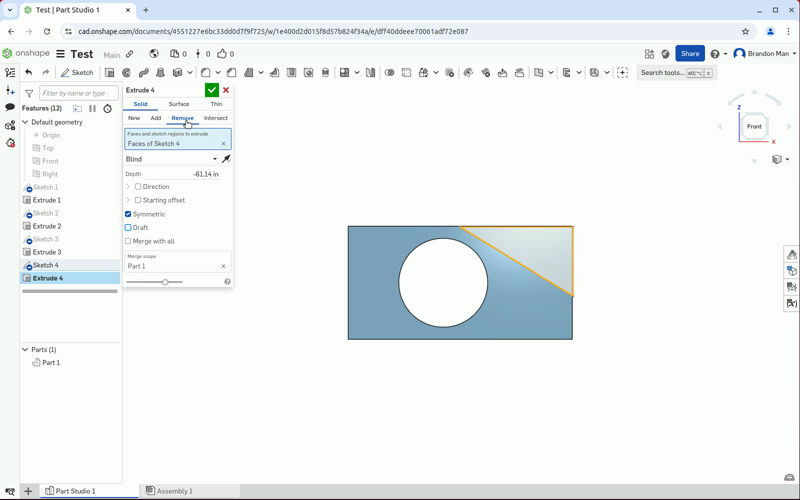
key(space)
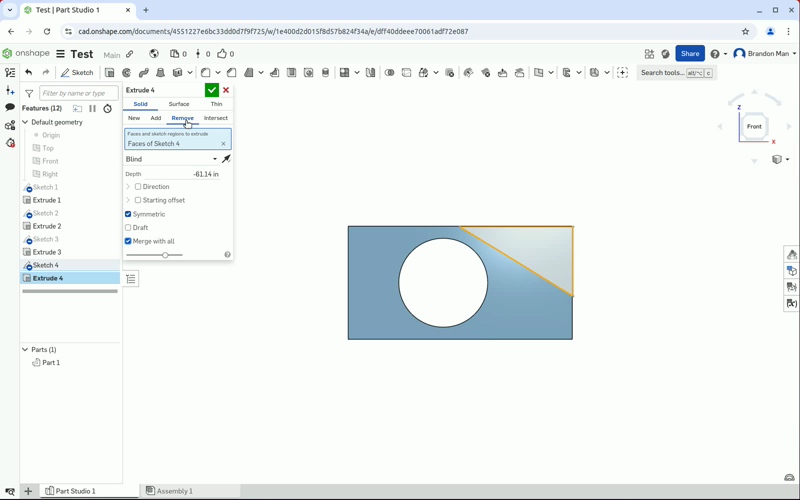
key(enter)
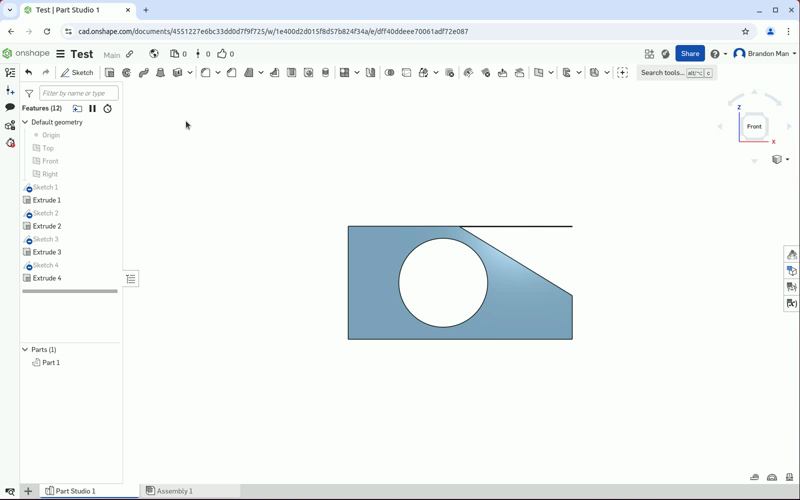
key(shift+h)
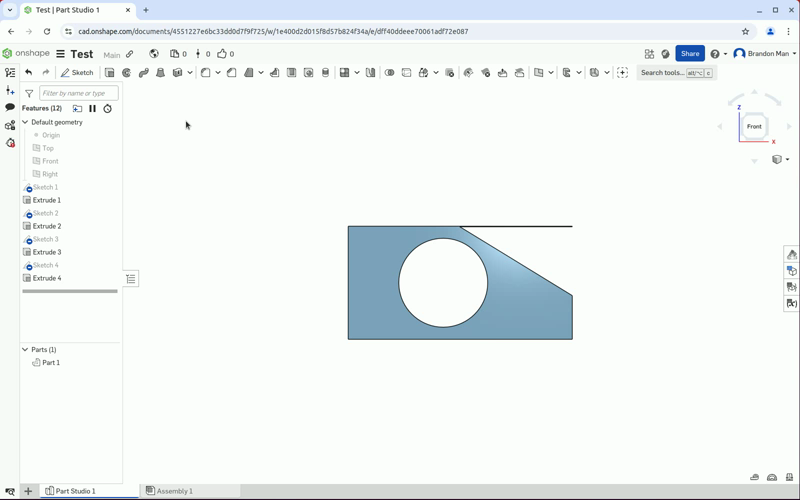
key(shift+h)
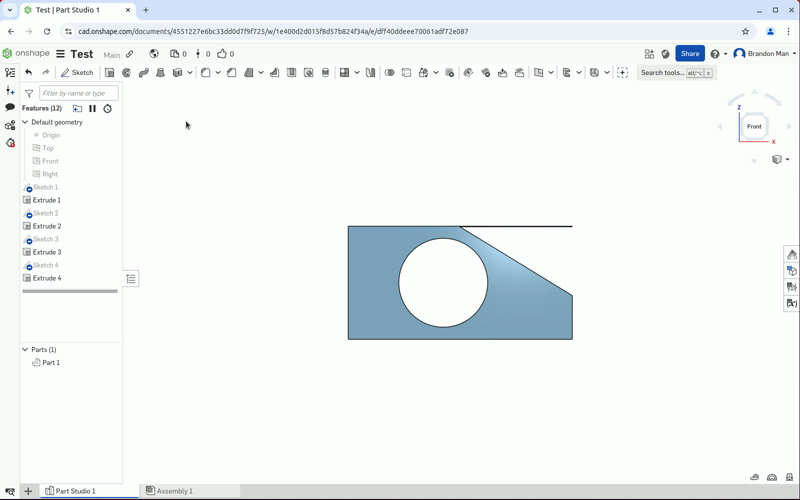
mouse_move(73, 189)
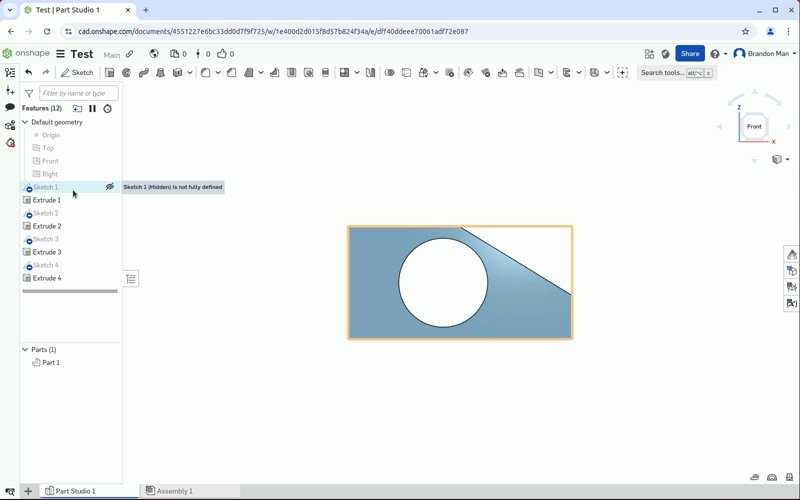
click(73, 189)
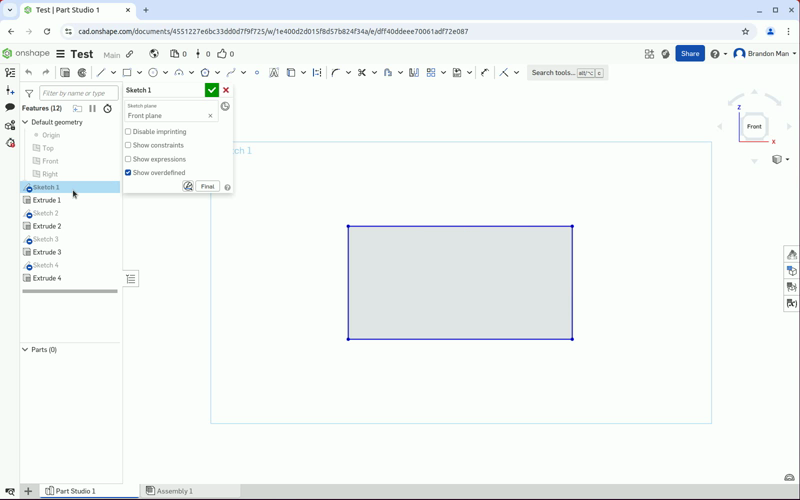
mouse_move(229, 92)
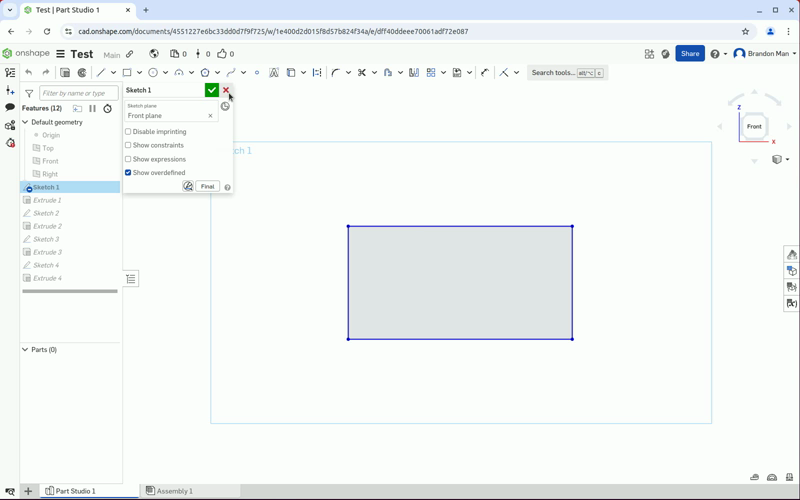
click(229, 92)
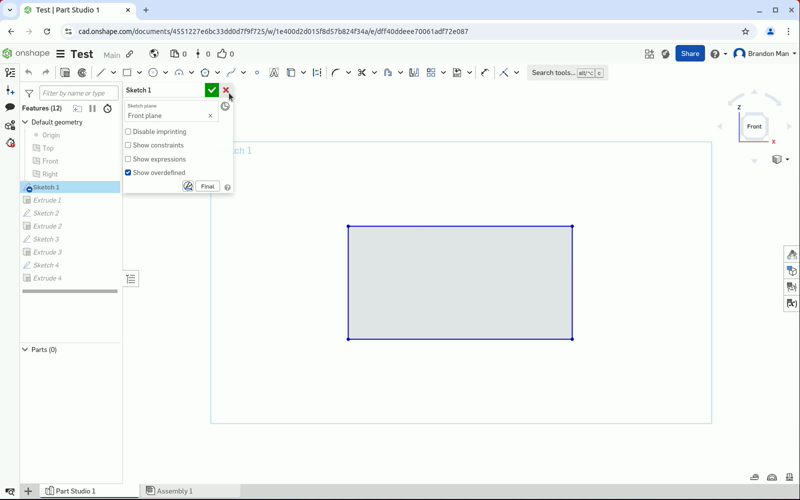
mouse_move(73, 352)
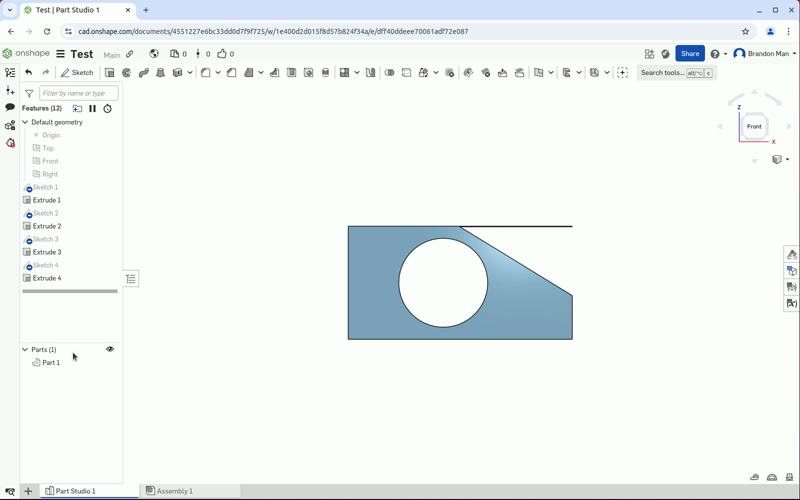
key(y)
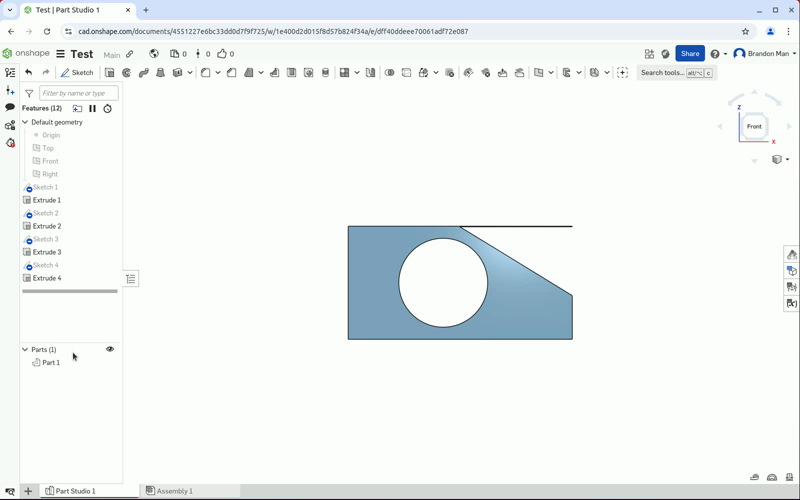
key(shift+p)
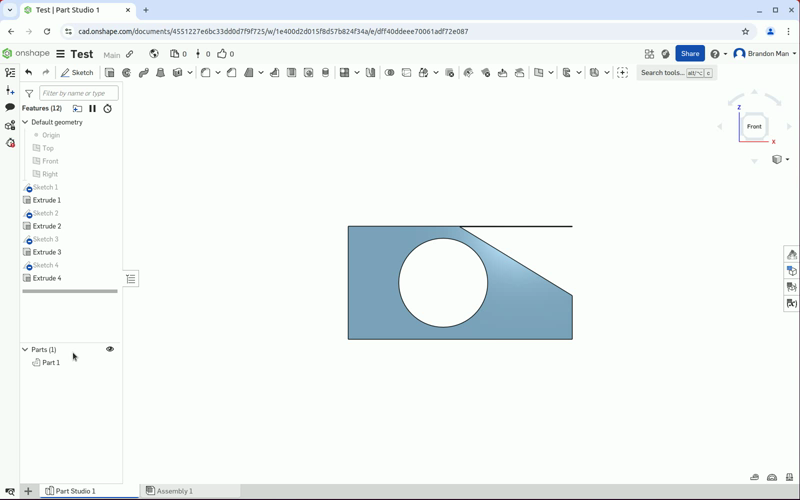
key(space)
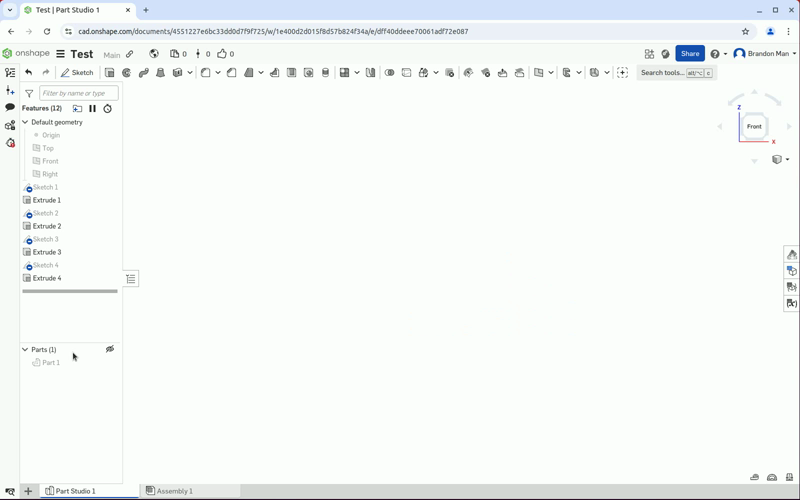
key_down(shift)
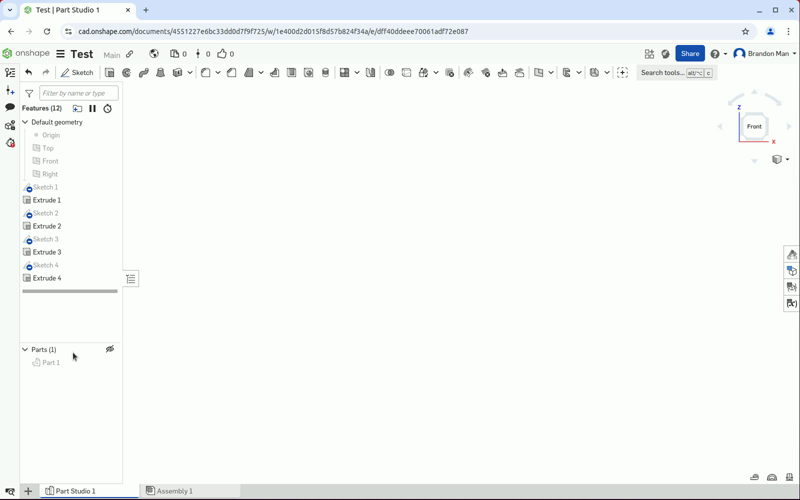
key(left)
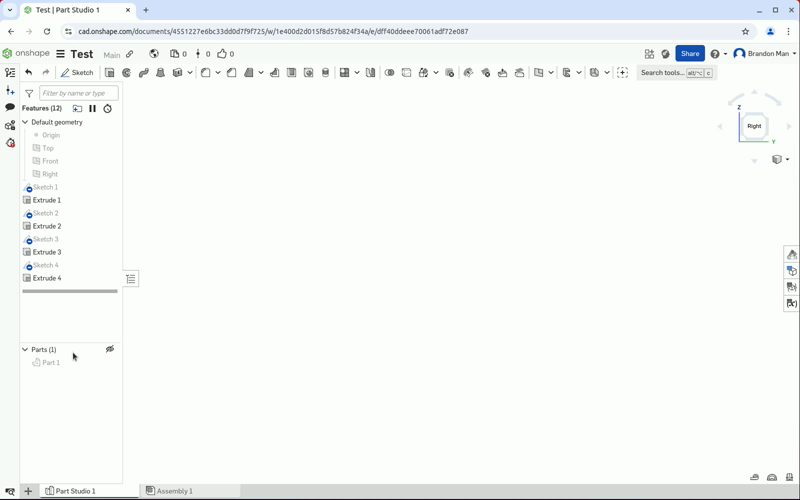
key_up(shift)
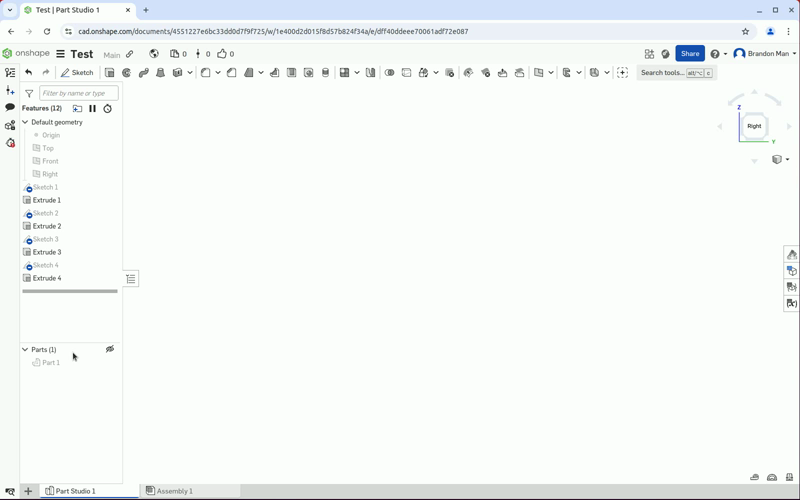
mouse_move(73, 352)
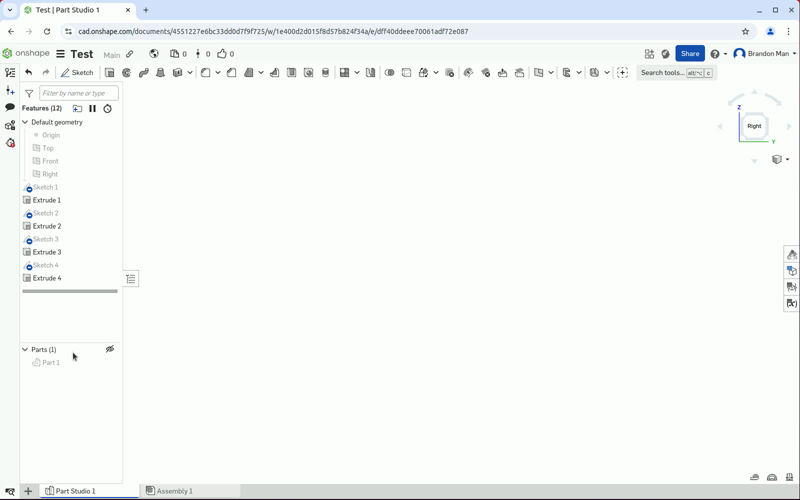
key(shift+y)
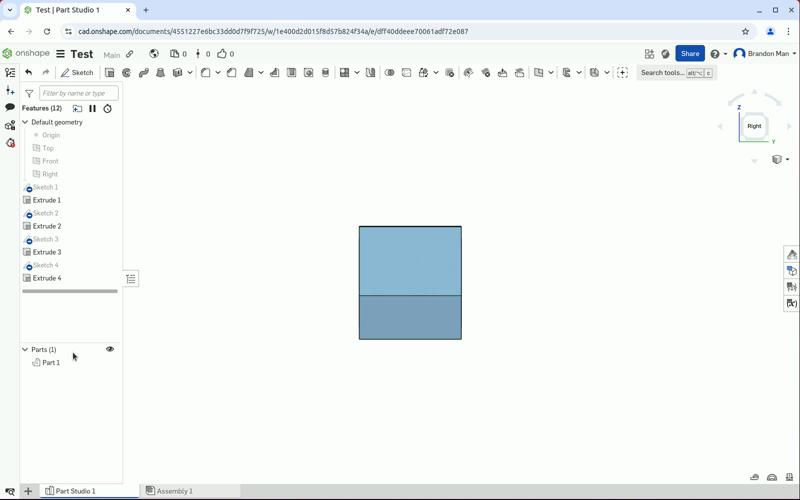
mouse_move(541, 75)
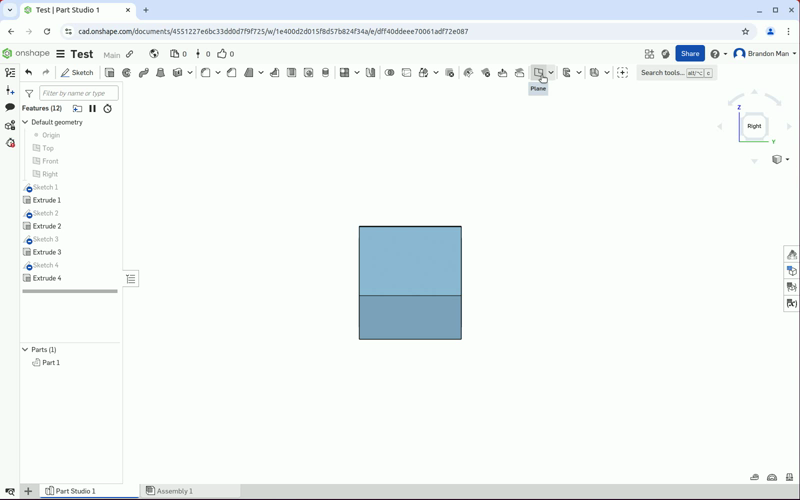
click(541, 75)
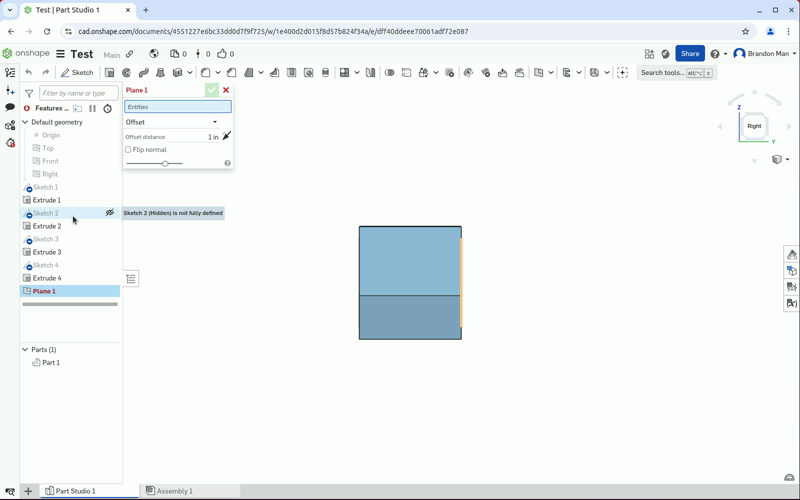
scroll(3)
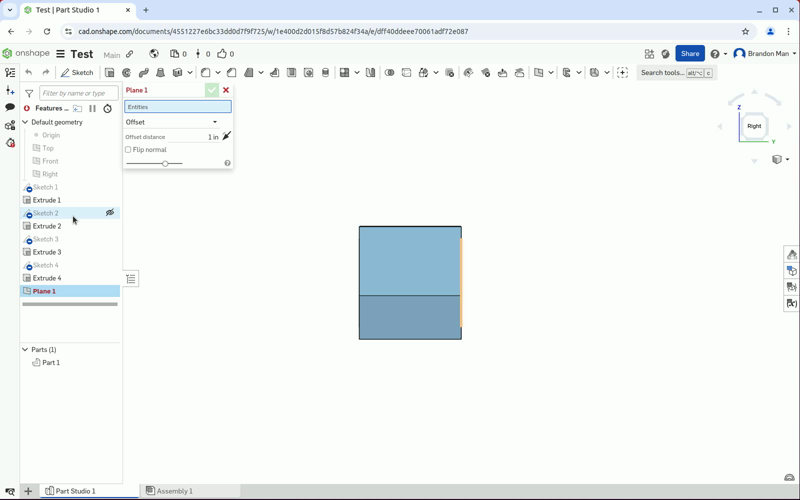
mouse_move(73, 176)
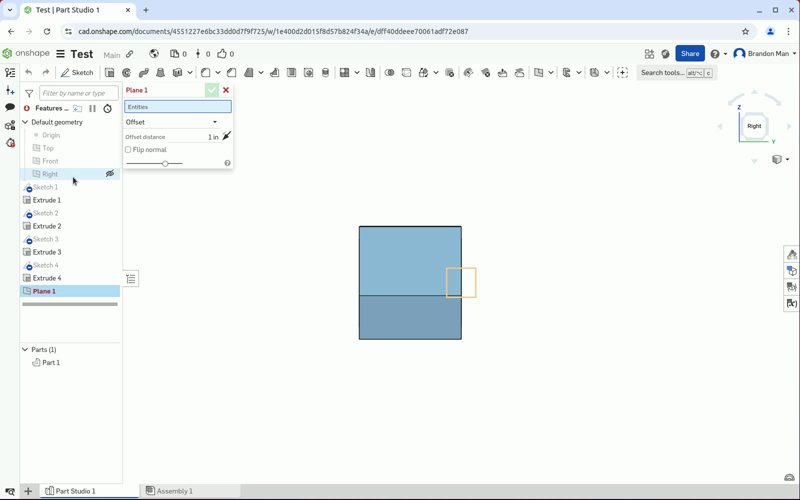
click(73, 176)
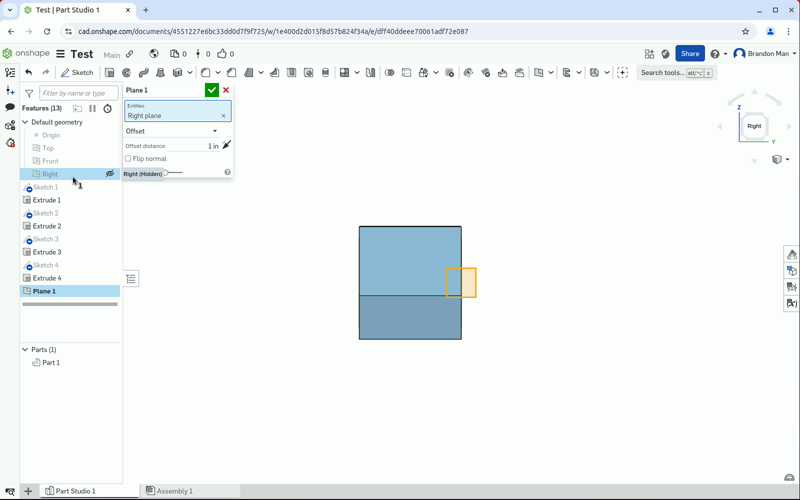
key(tab, 2)
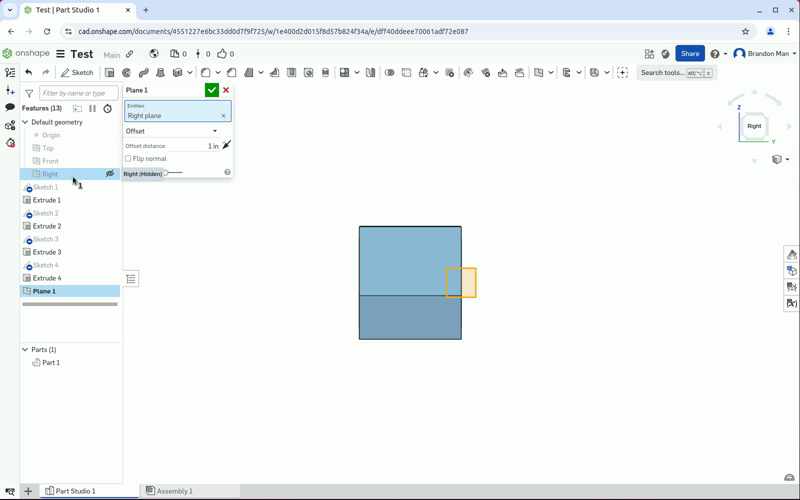
text(23.108)
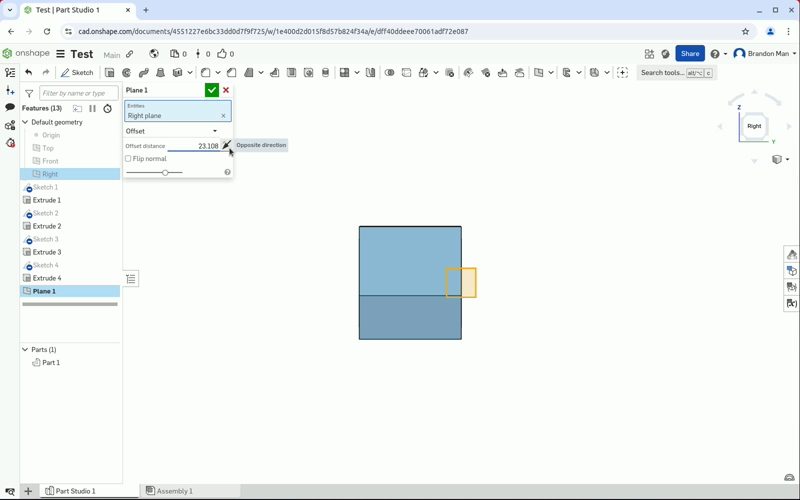
mouse_move(229, 147)
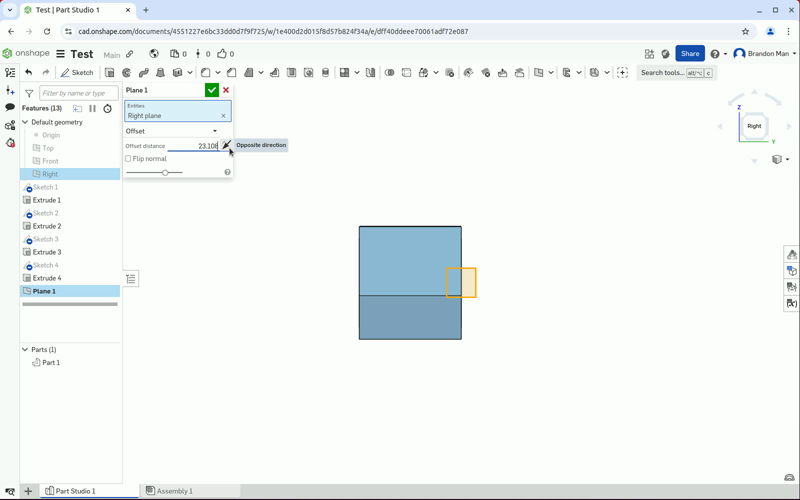
click(229, 147)
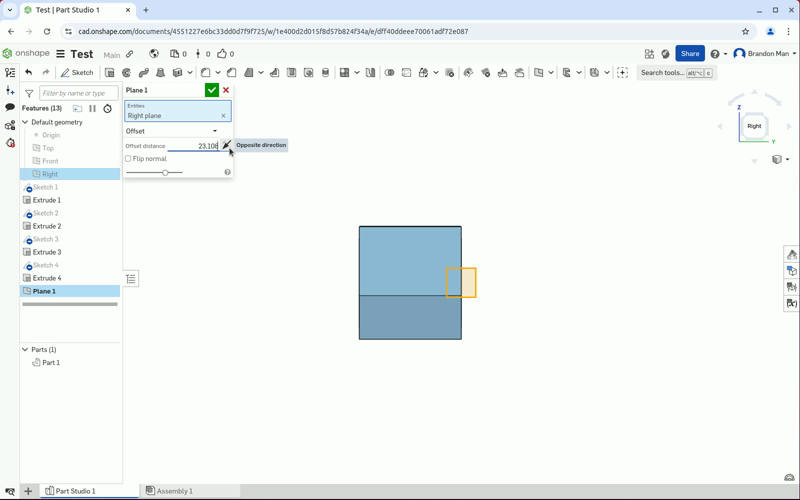
key(enter, 2)
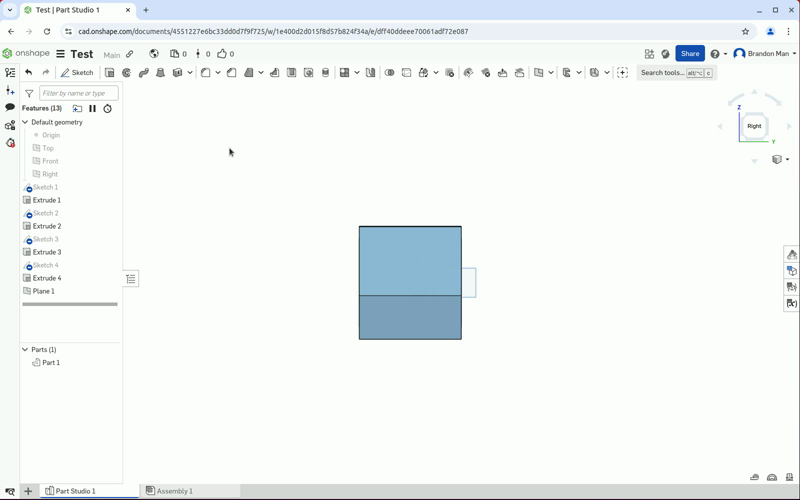
key(shift+s)
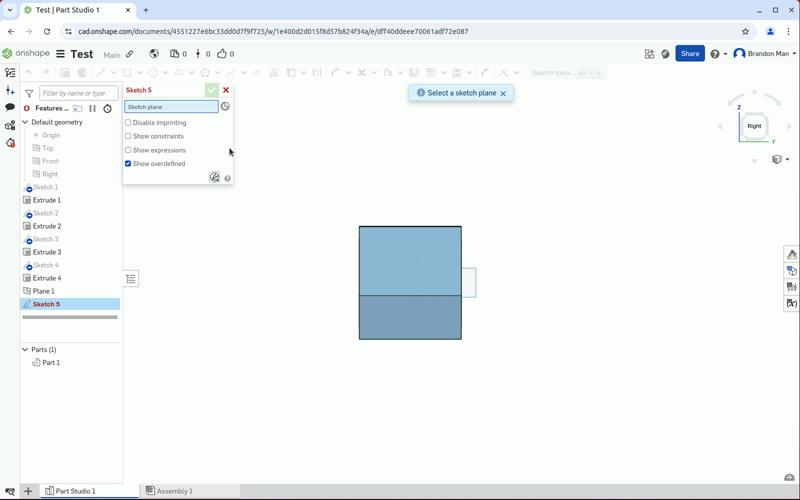
mouse_move(73, 293)
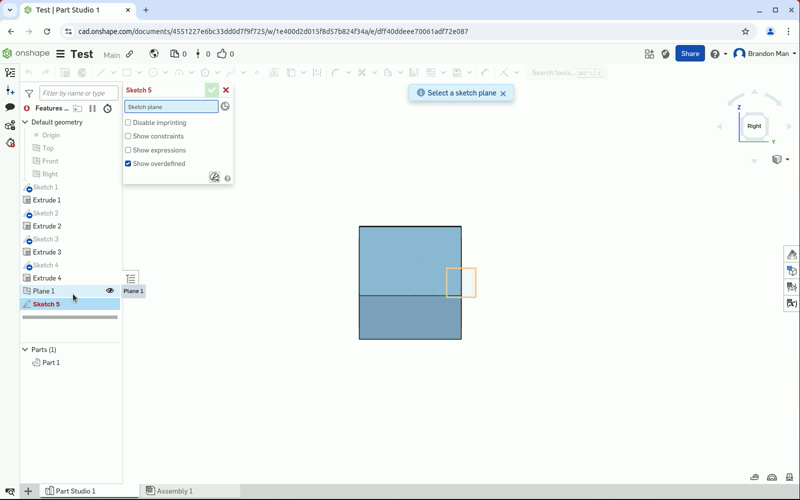
click(73, 293)
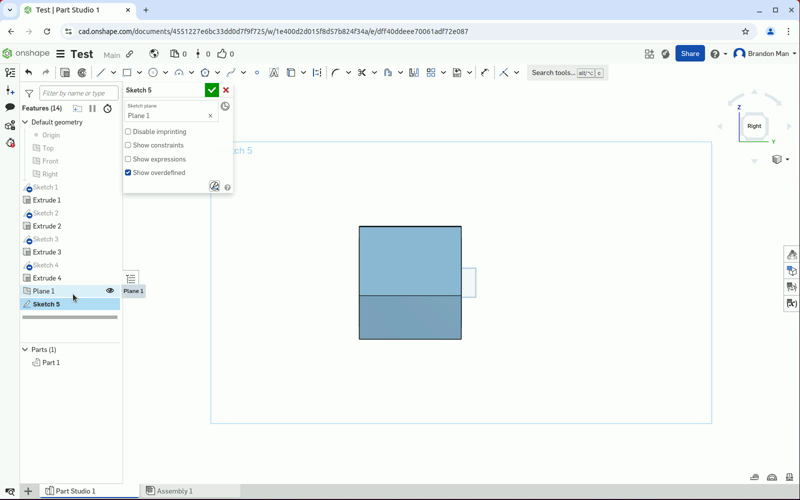
mouse_move(73, 352)
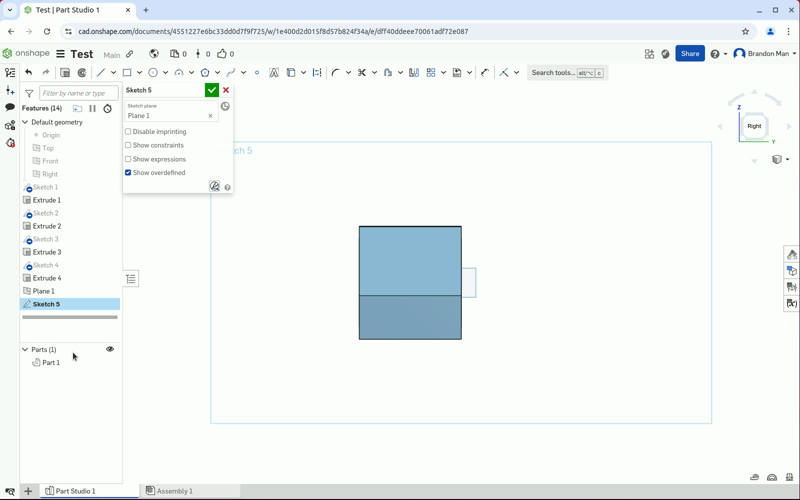
key(y)
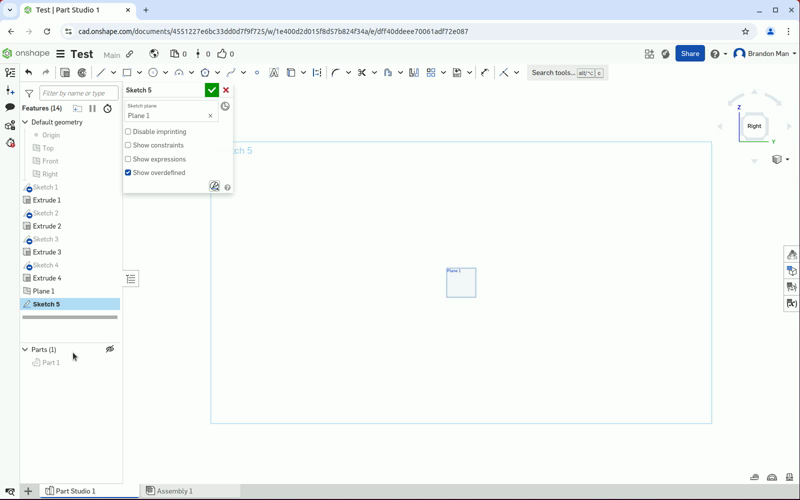
key(c)
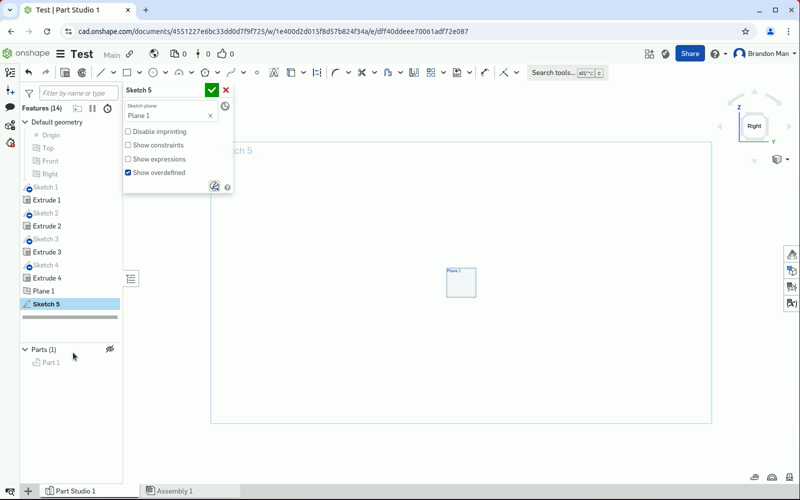
key_down(shift)
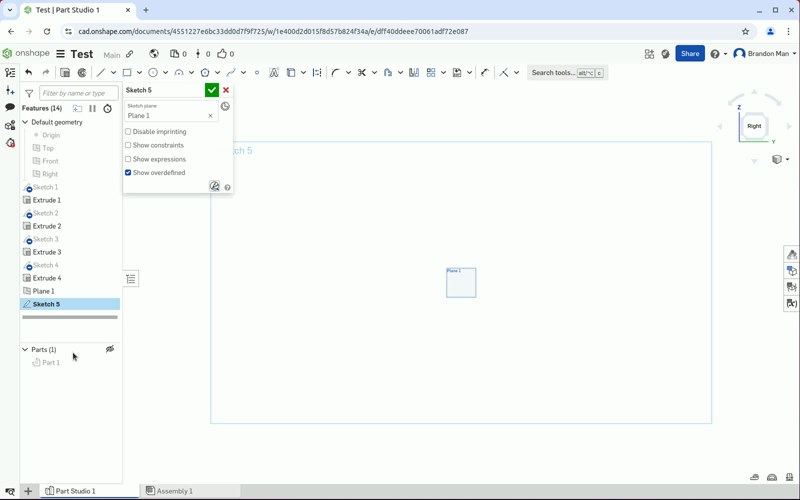
mouse_move(410, 282)
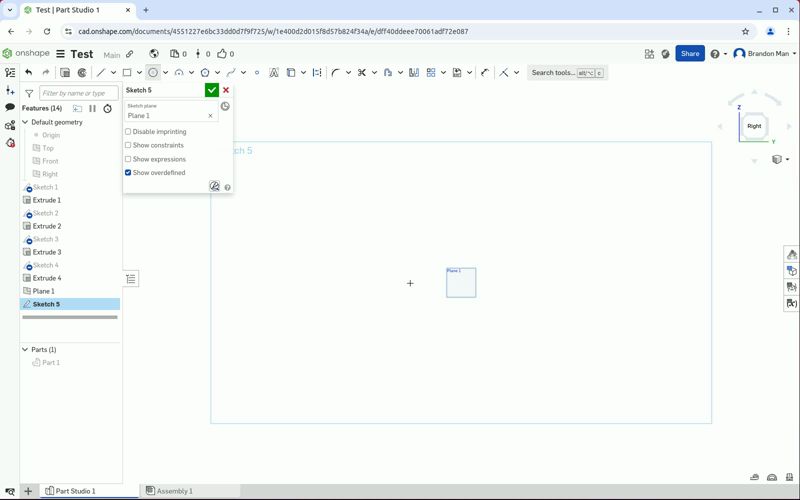
click(410, 282)
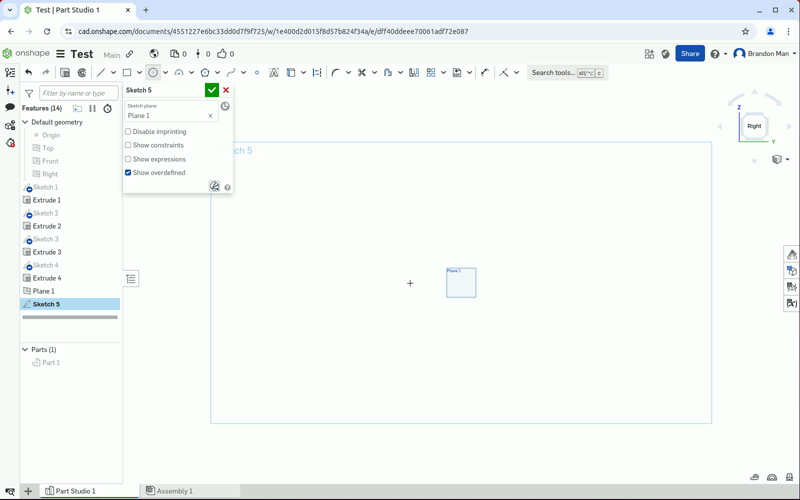
key_up(shift)
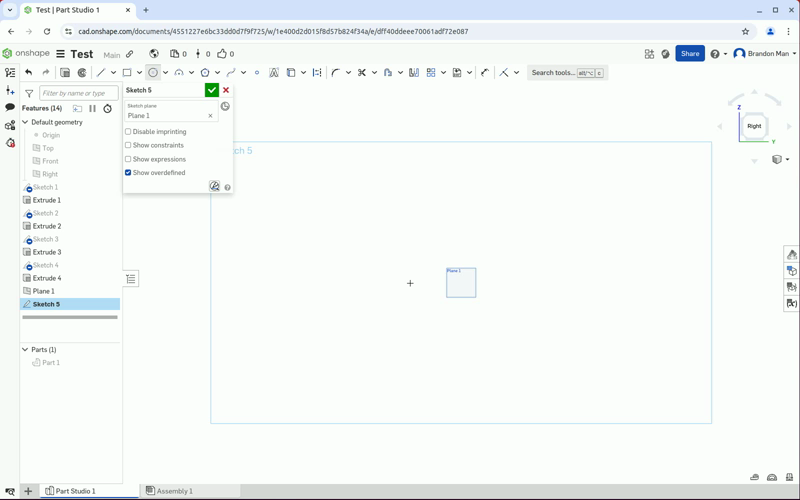
mouse_move(454, 282)
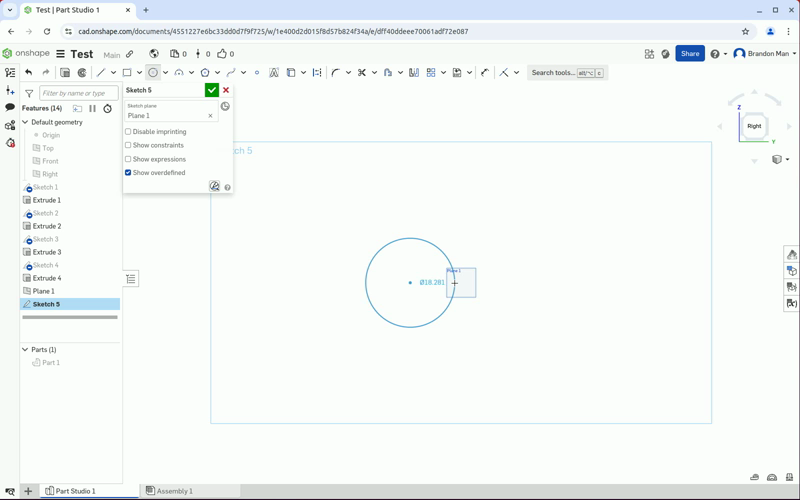
click(454, 282)
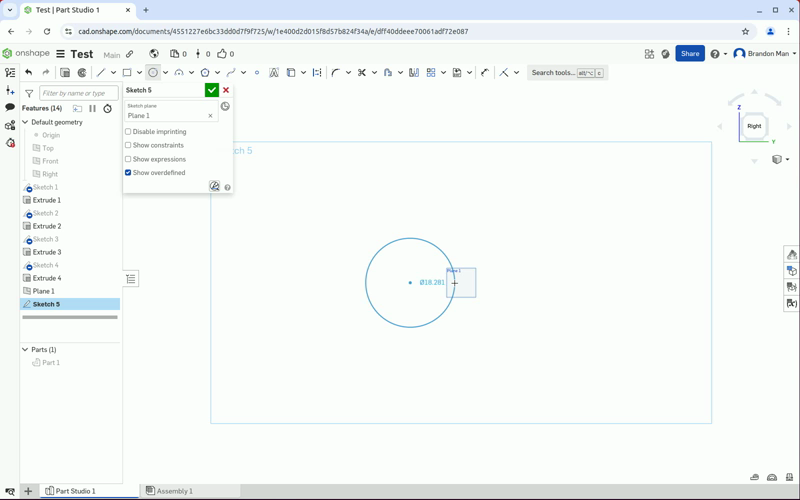
key(esc)
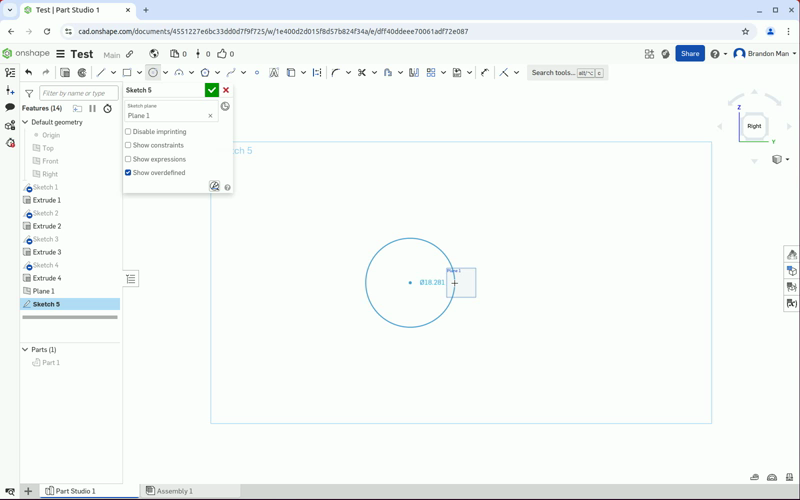
mouse_move(436, 302)
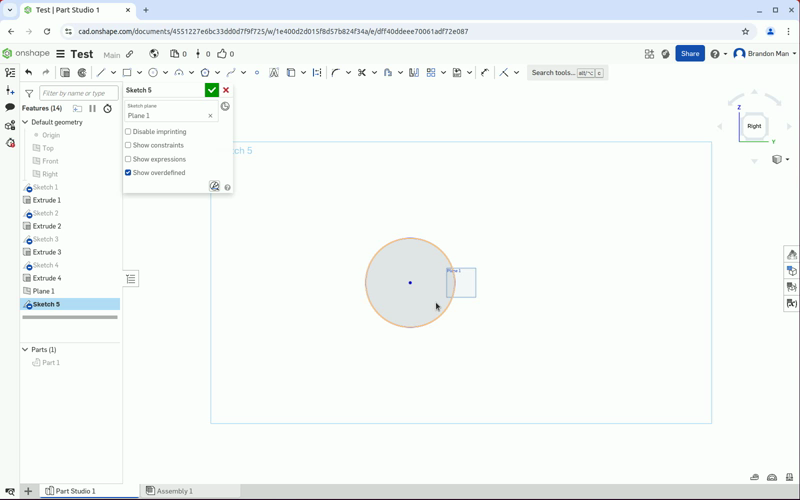
click(436, 302)
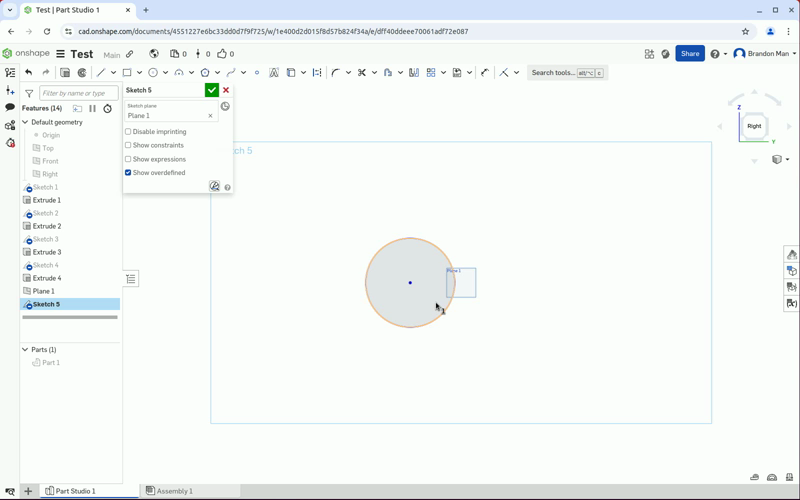
mouse_move(73, 352)
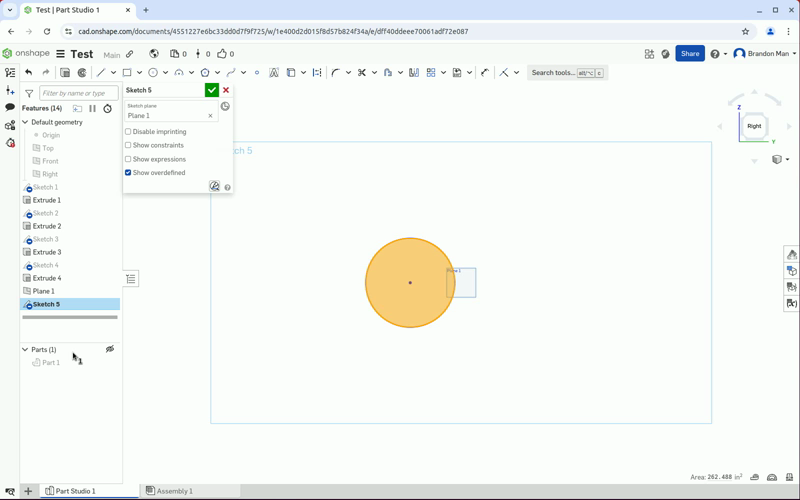
key(shift+y)
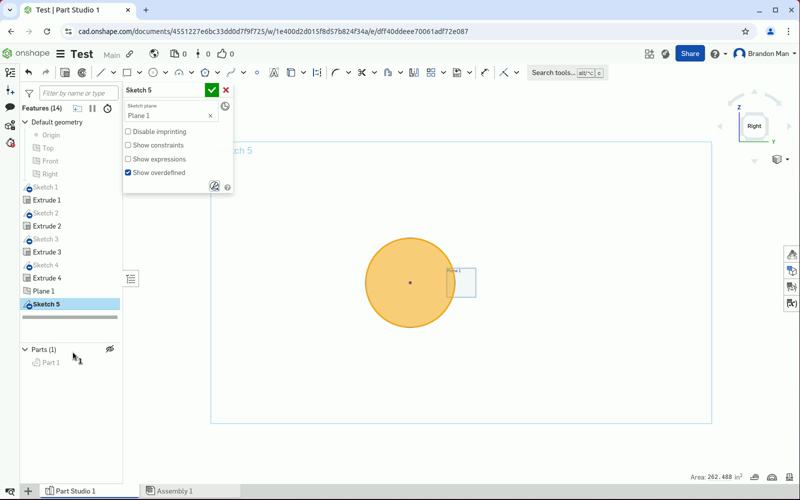
key(shift+e)
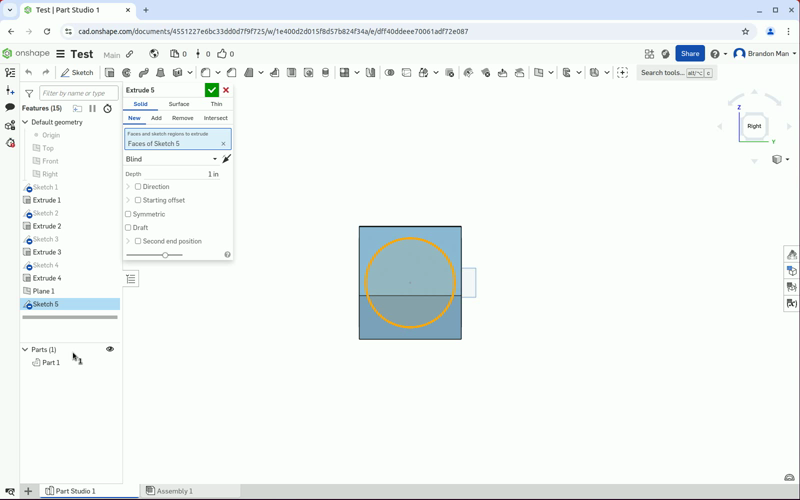
mouse_move(143, 106)
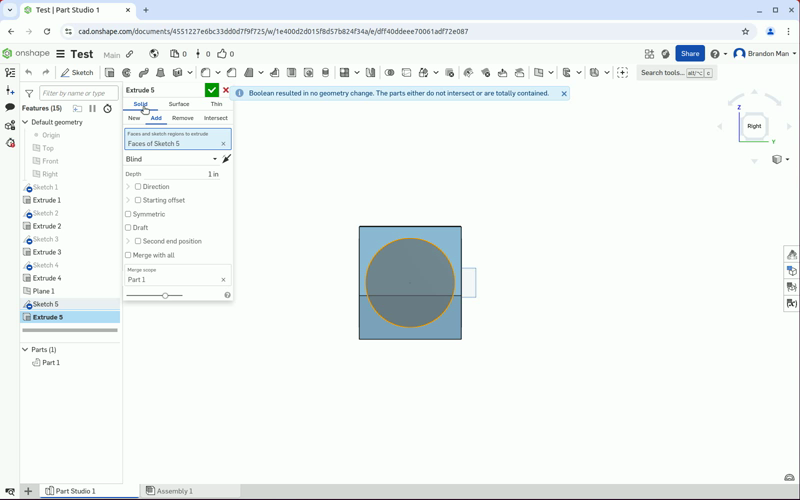
click(143, 106)
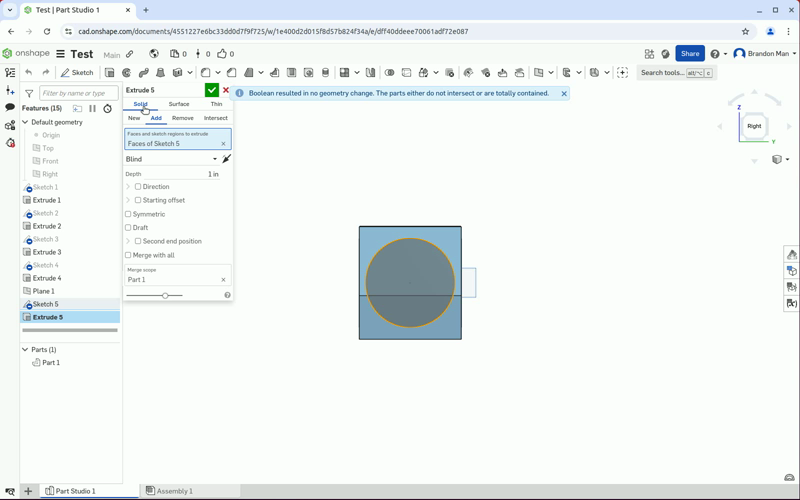
mouse_move(186, 120)
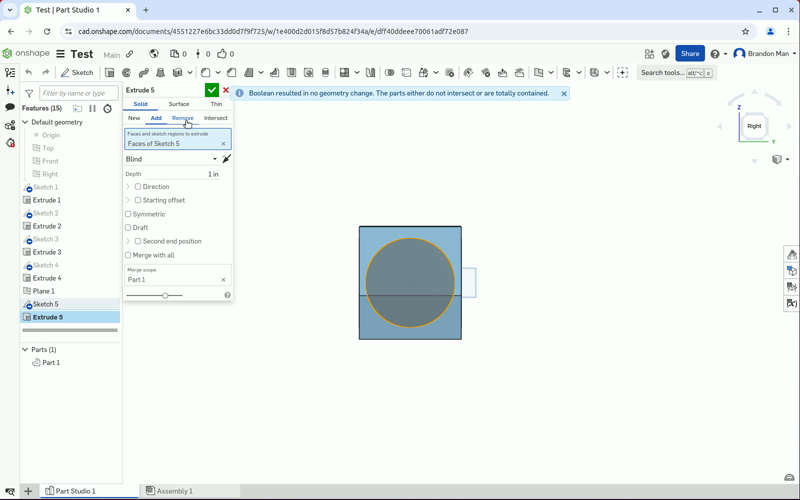
click(186, 120)
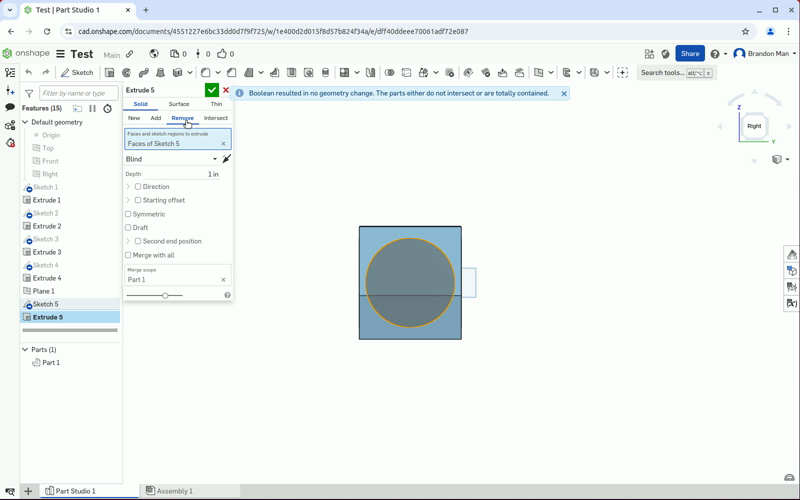
key(tab, 4)
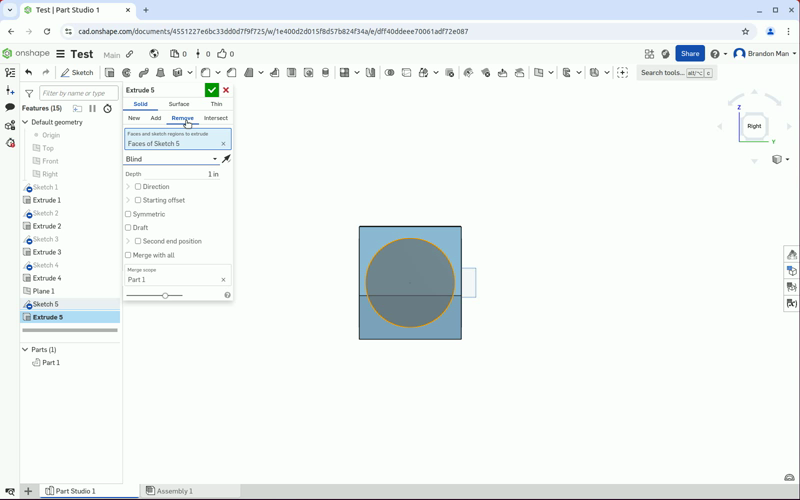
text(14.683)
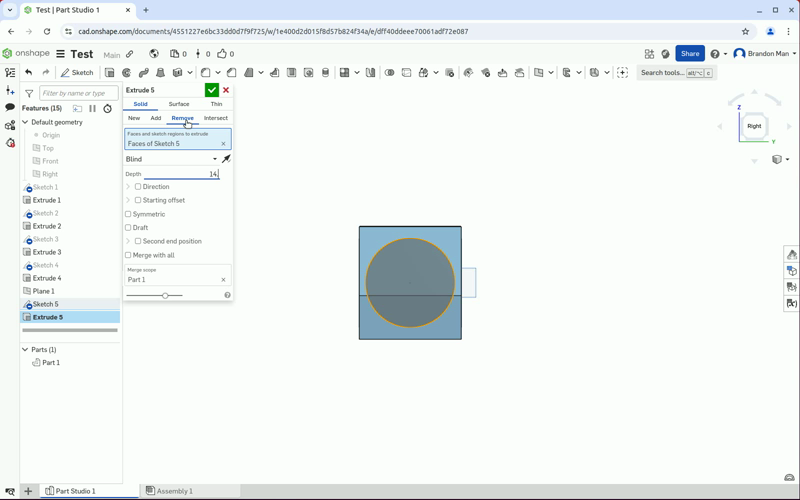
key(tab, 6)
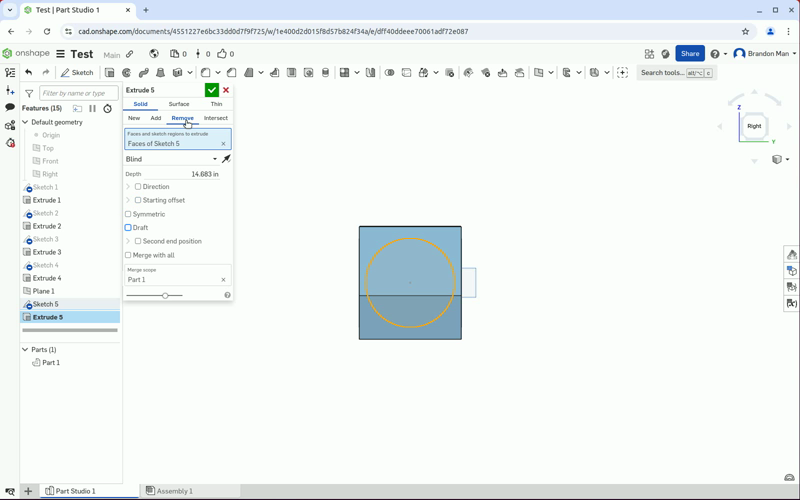
key(space)
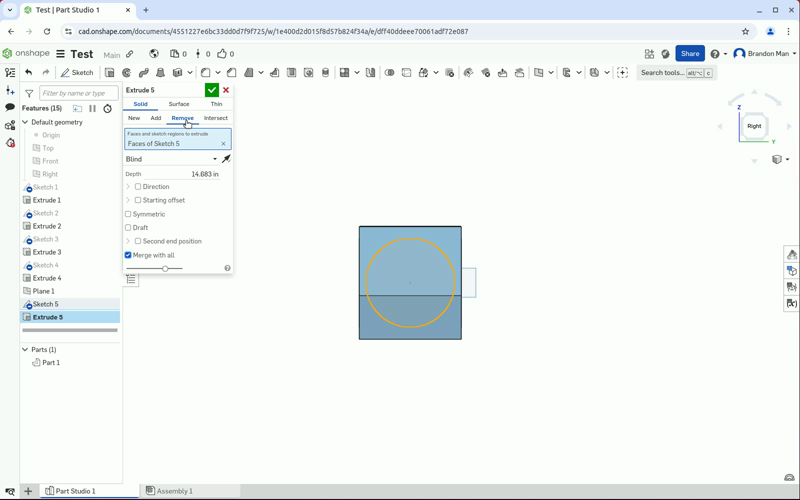
key(enter)
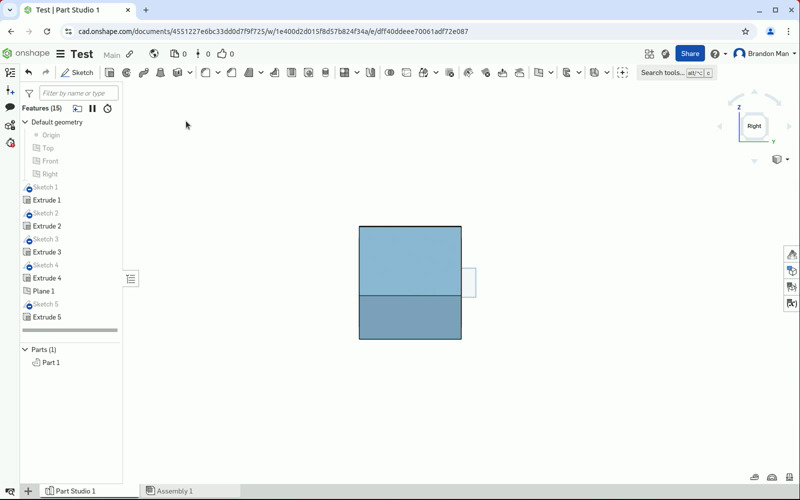
key(shift+h)
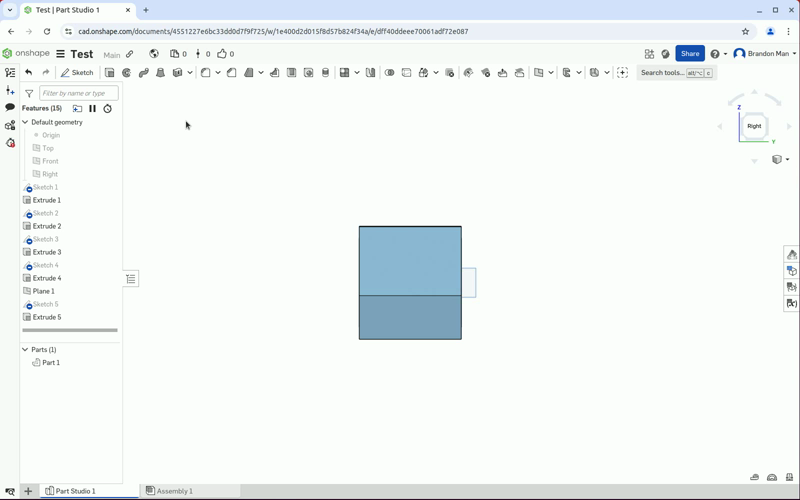
key(shift+h)
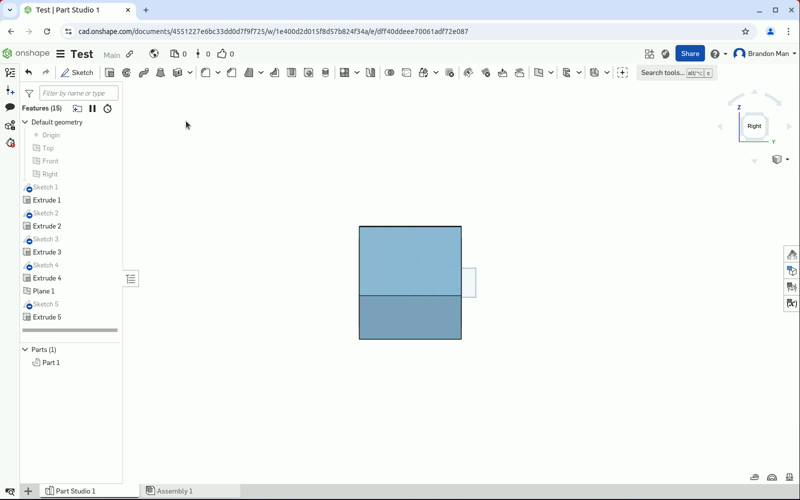
key(shift+7)
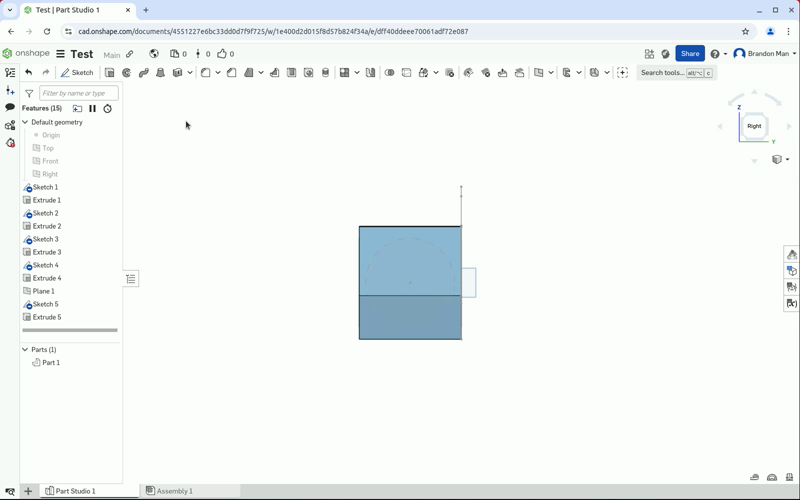
key(right, 2)
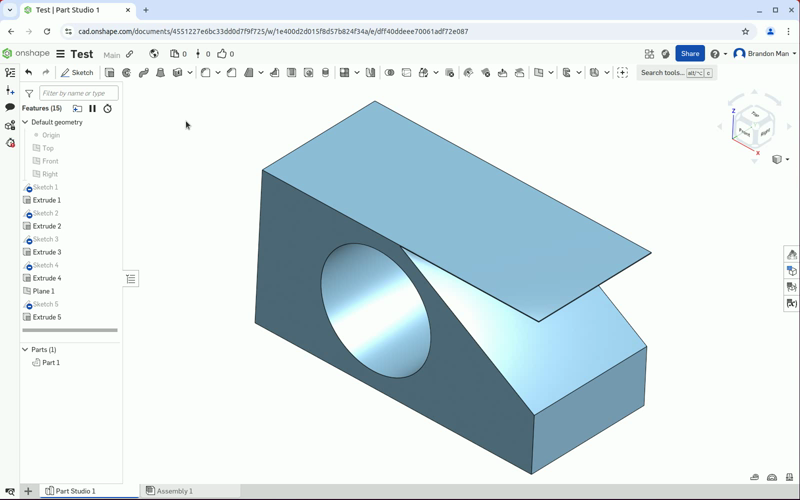
key(down, 2)
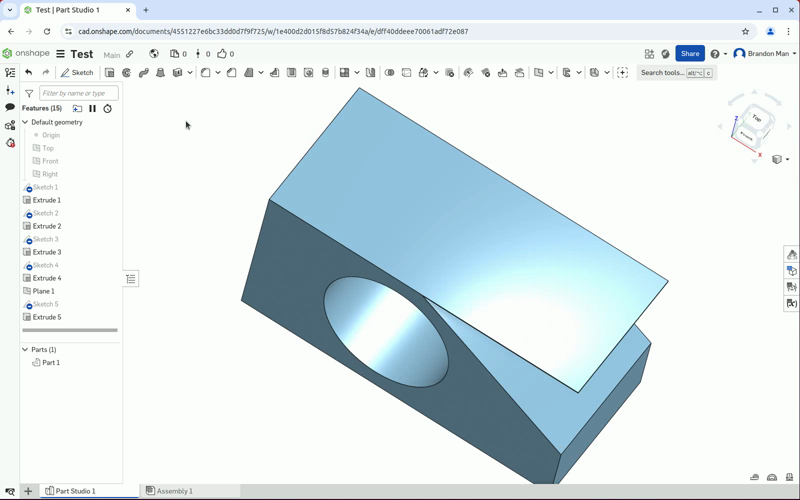
key(up, 2)
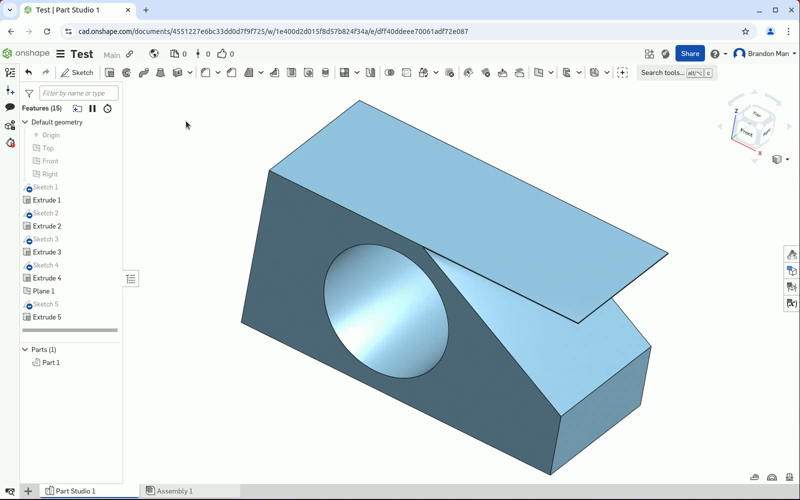
key(left, 2)
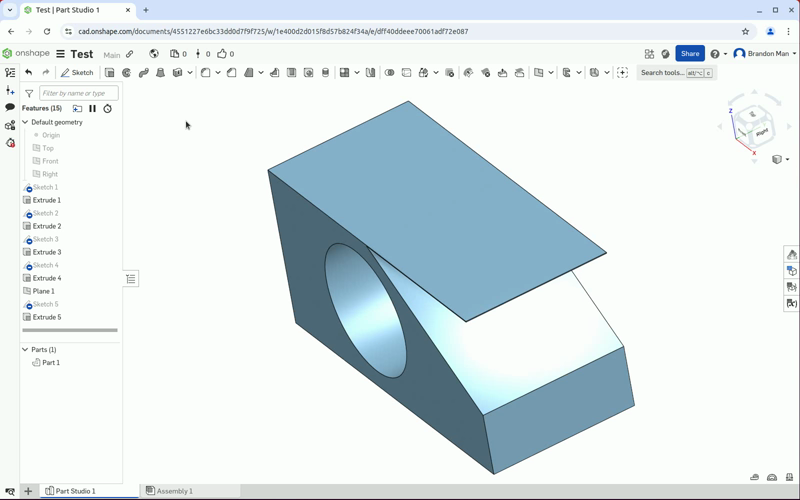
mouse_move(73, 189)
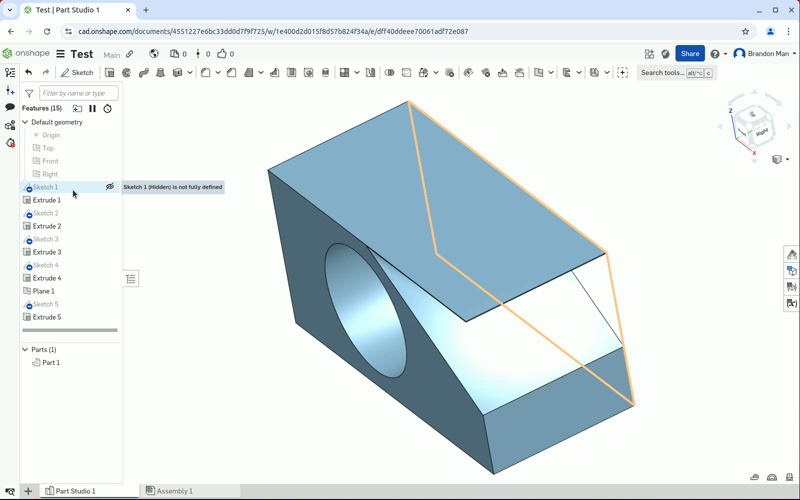
click(73, 189)